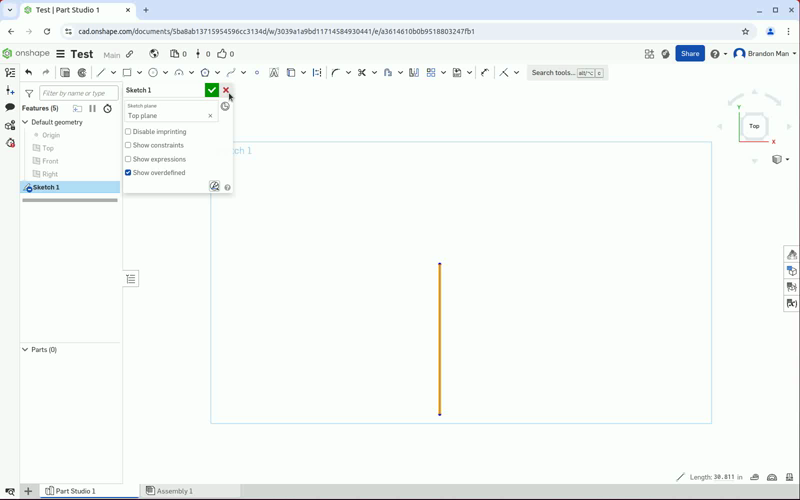
key(shift+h)
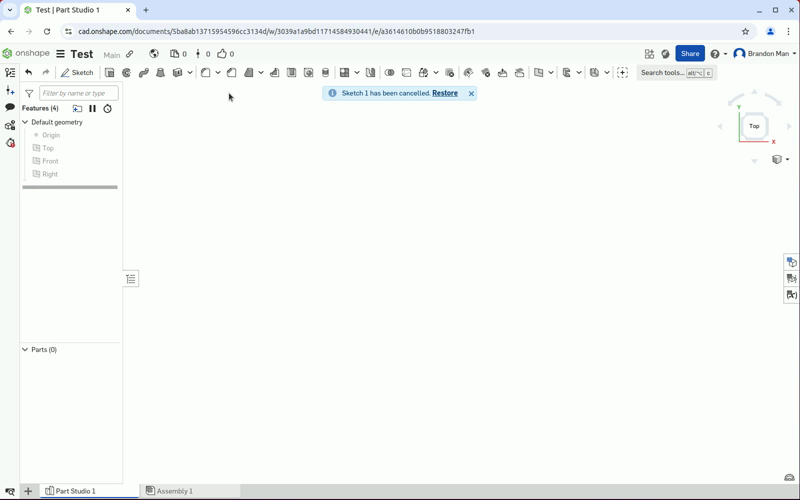
mouse_move(73, 352)
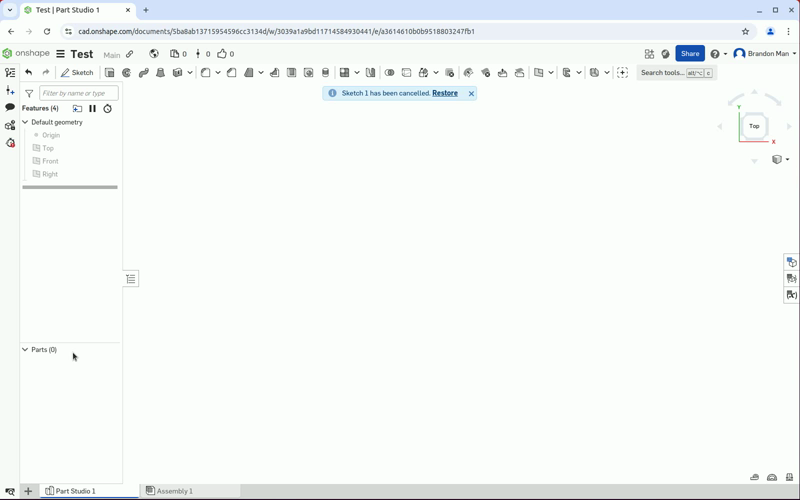
key(y)
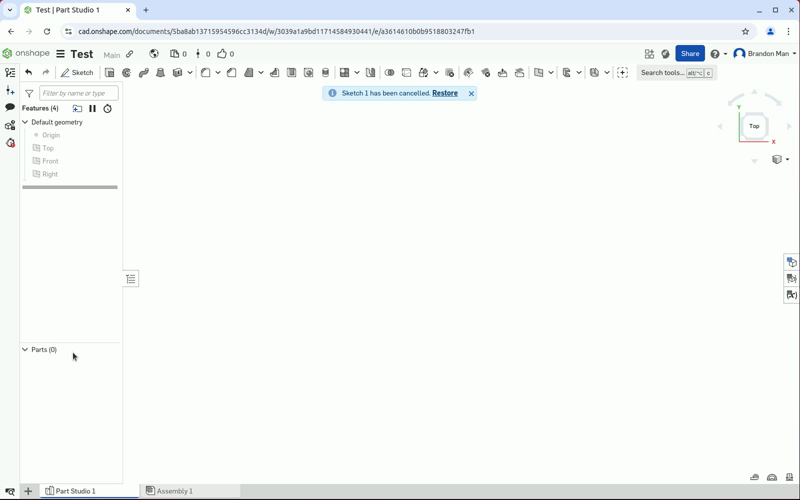
key(shift+p)
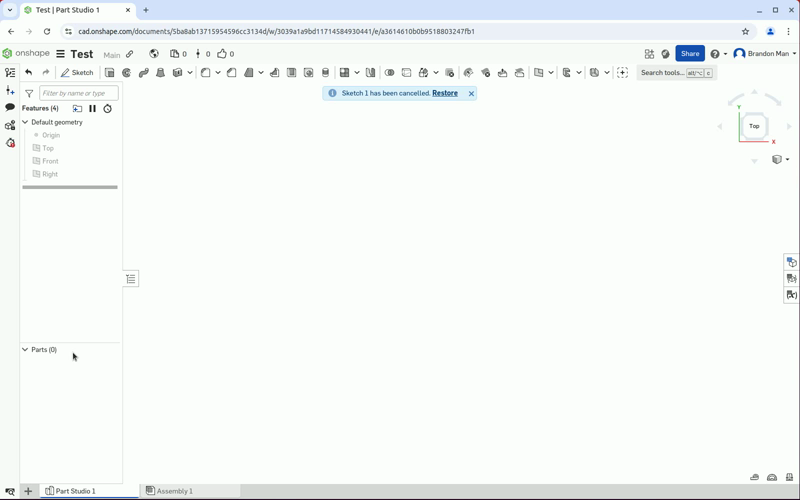
key(space)
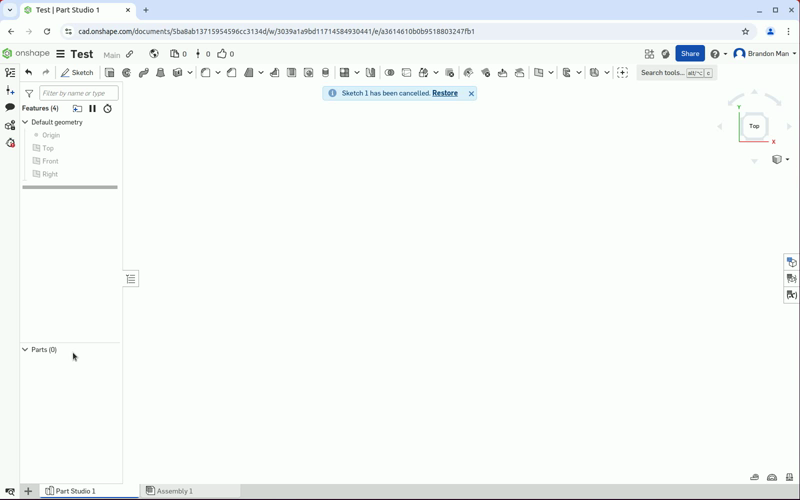
key_down(shift)
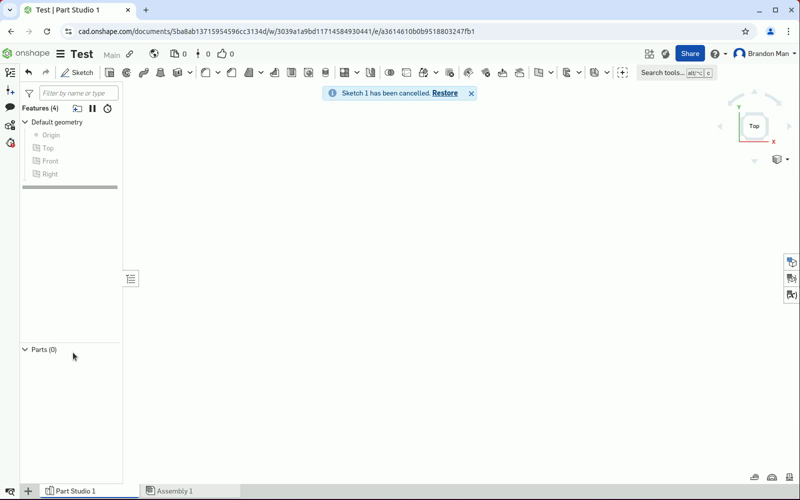
key(up)
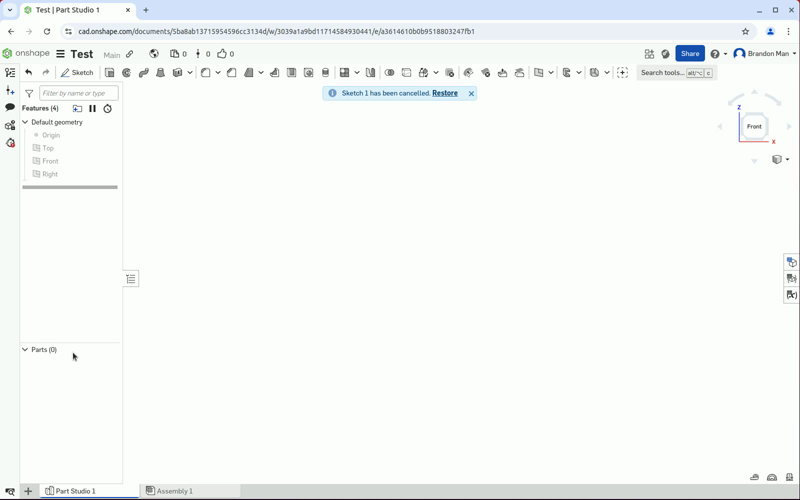
key_up(shift)
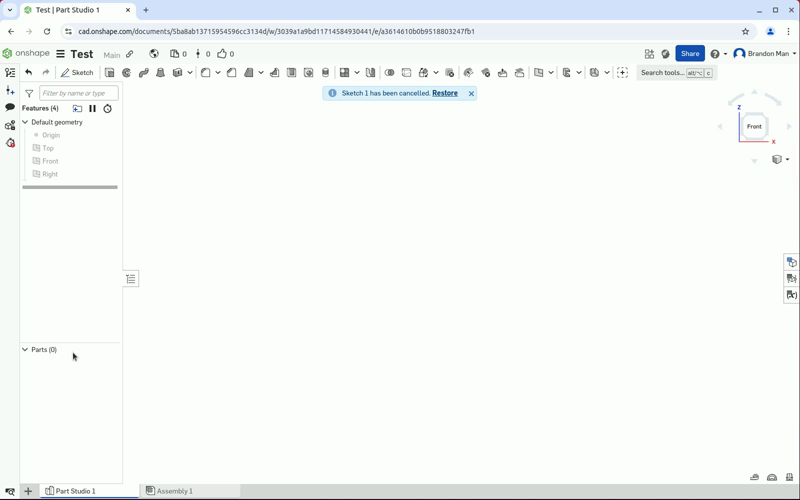
mouse_move(73, 352)
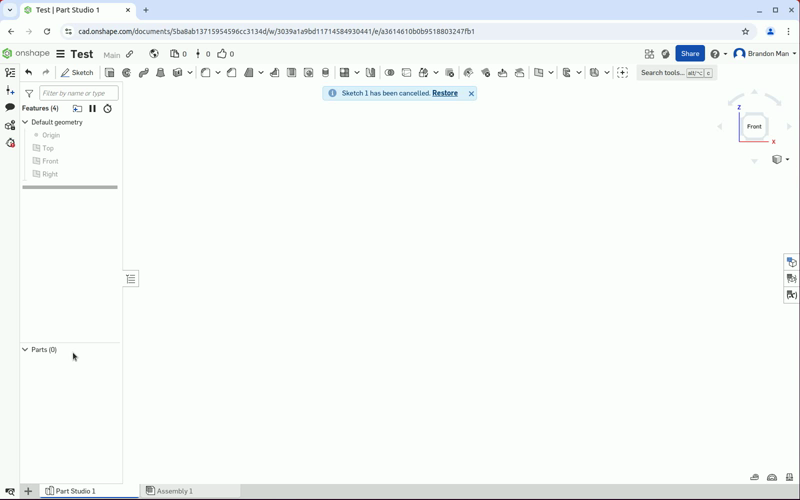
key(shift+y)
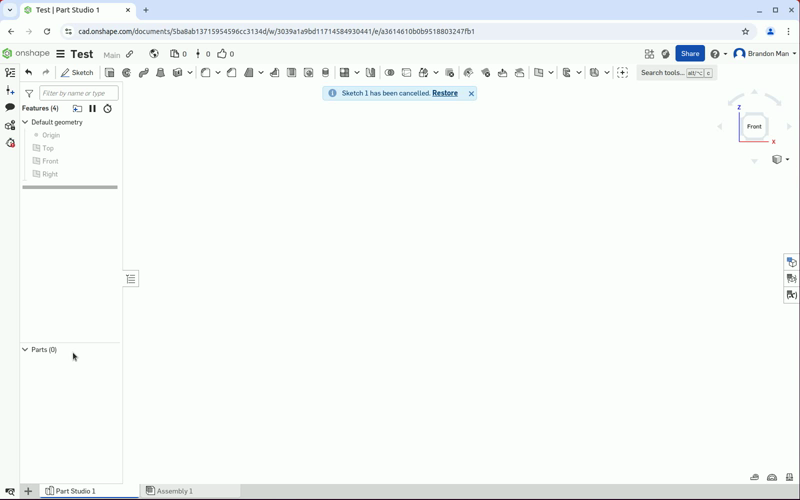
key(shift+s)
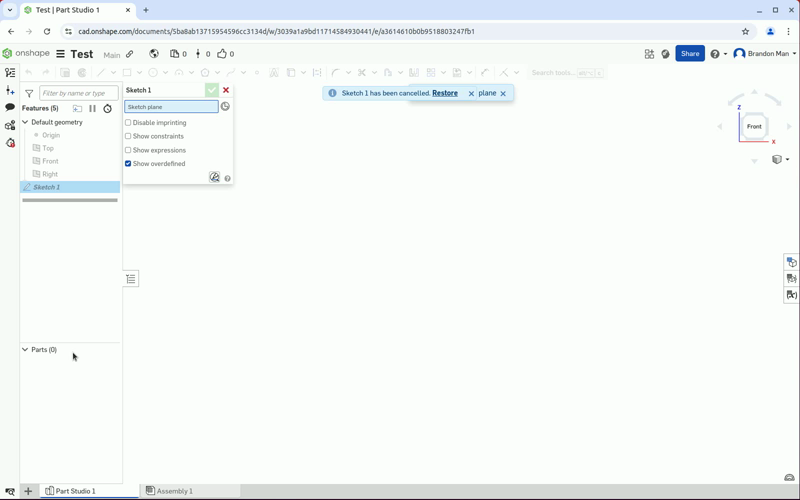
mouse_move(73, 163)
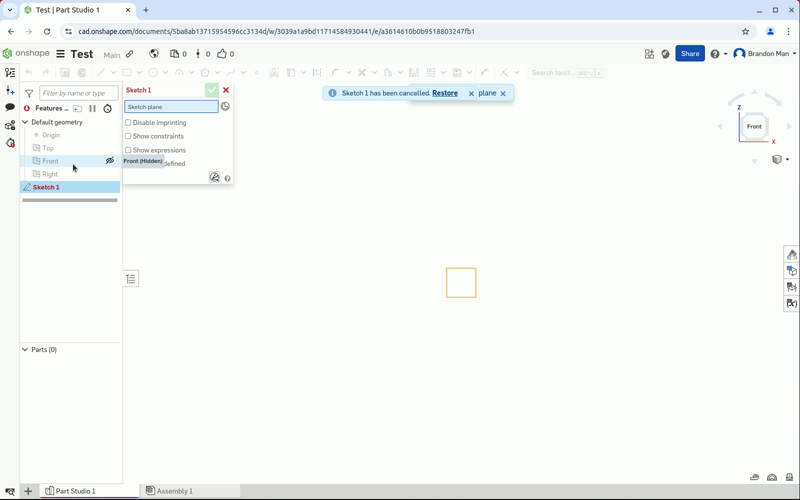
click(73, 163)
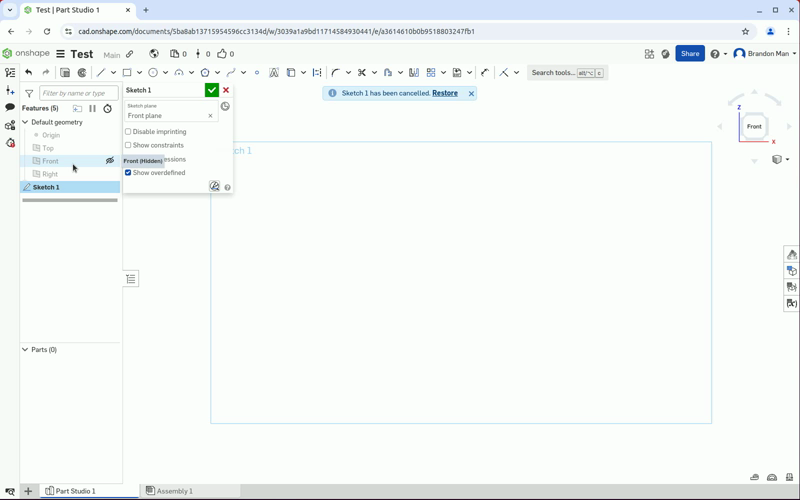
mouse_move(73, 352)
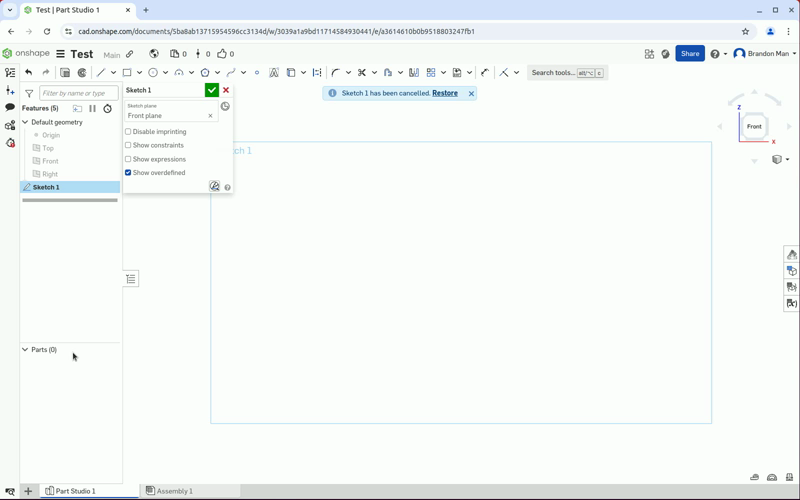
key(y)
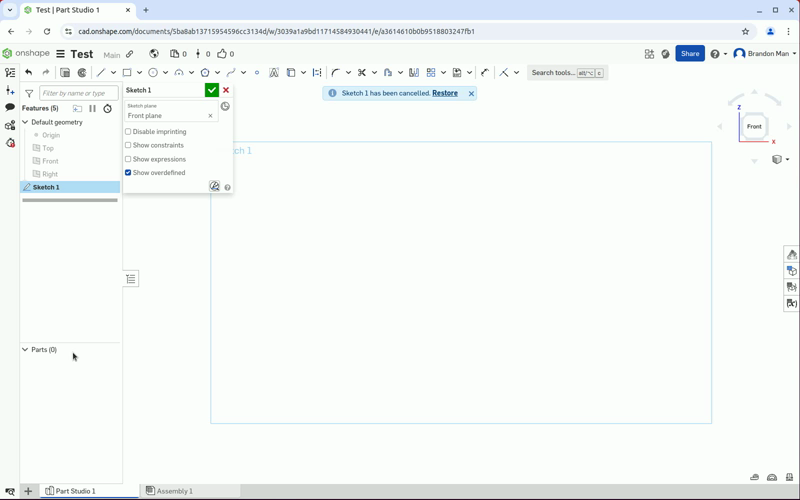
key(l)
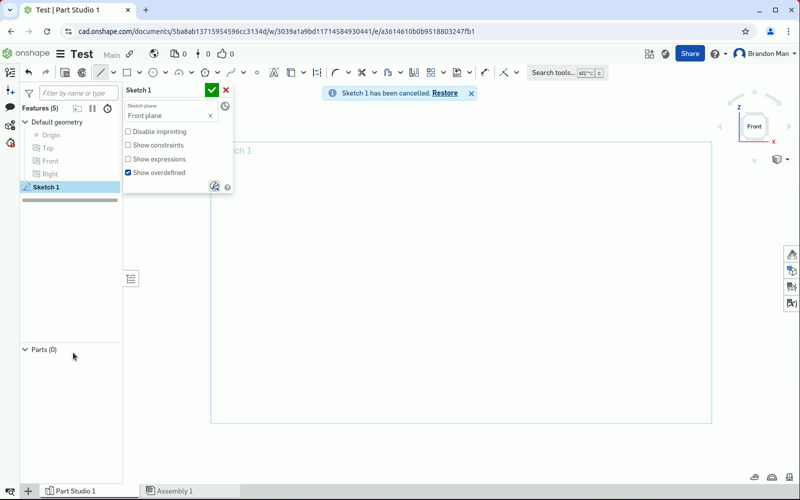
key_down(shift)
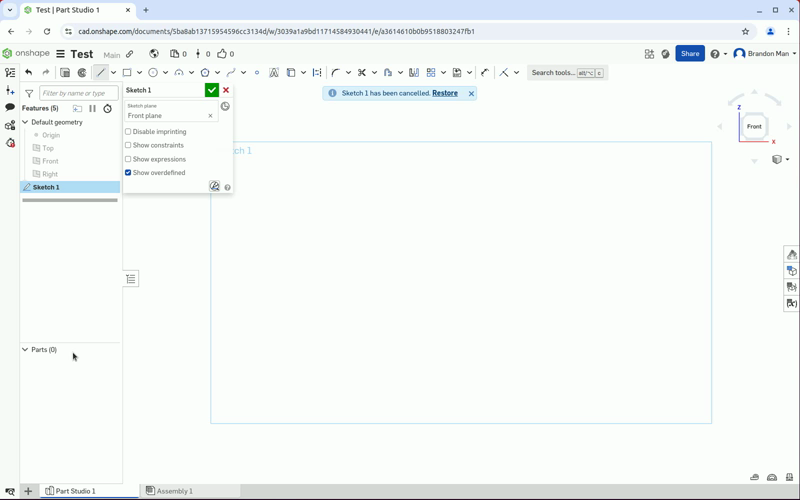
mouse_move(438, 330)
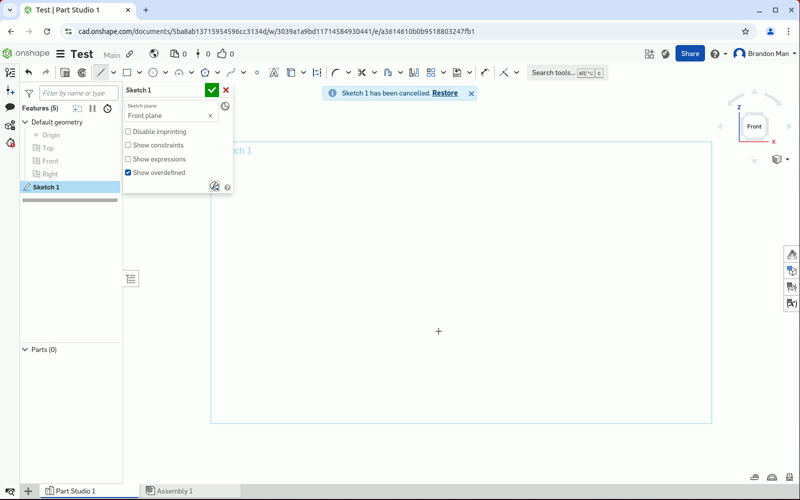
click(438, 330)
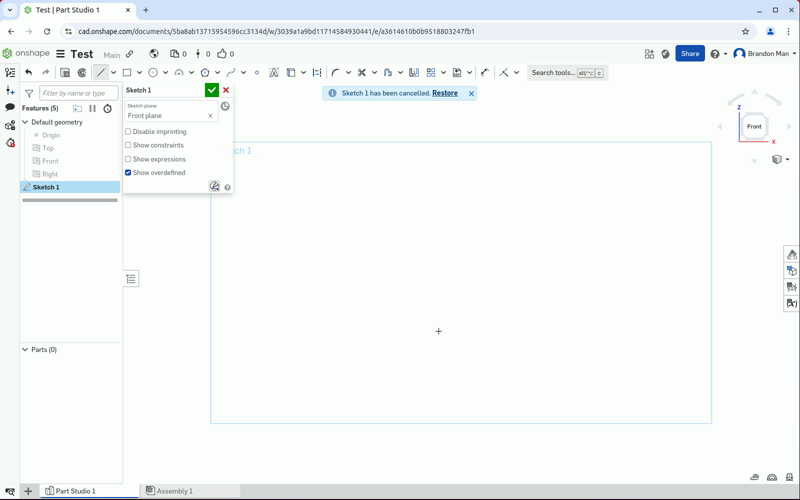
key_up(shift)
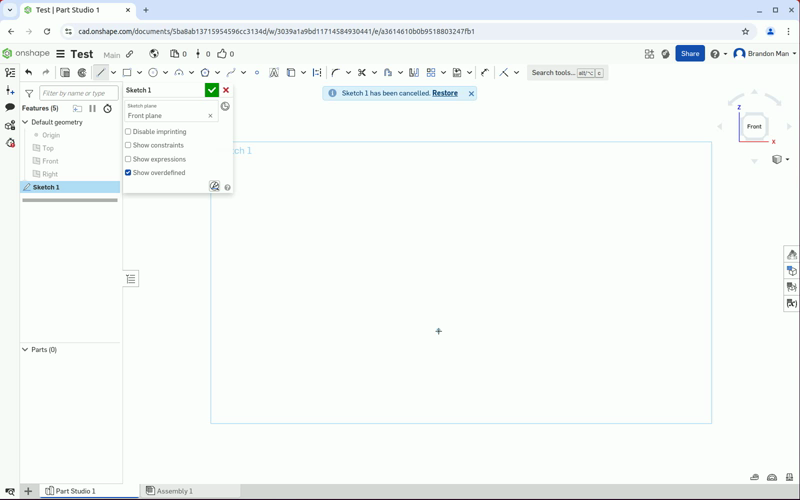
key_down(shift)
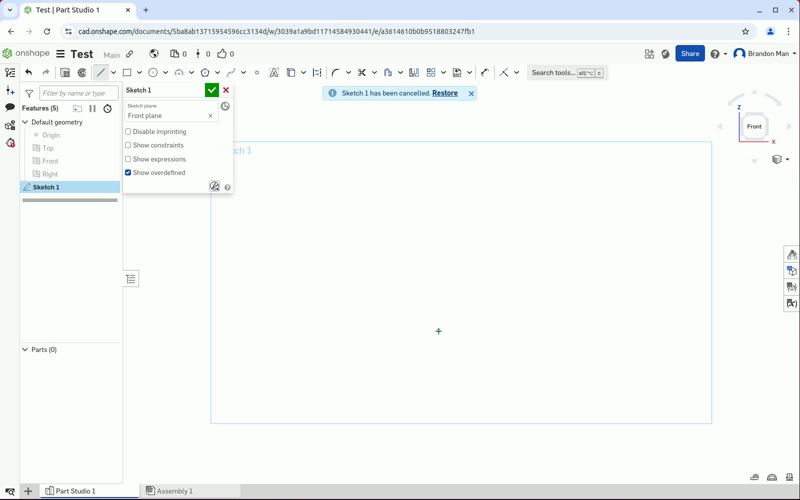
mouse_move(484, 285)
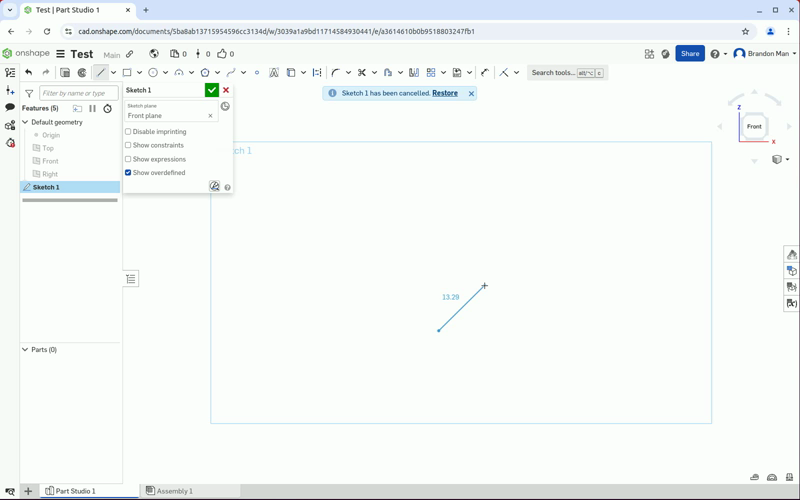
click(484, 285)
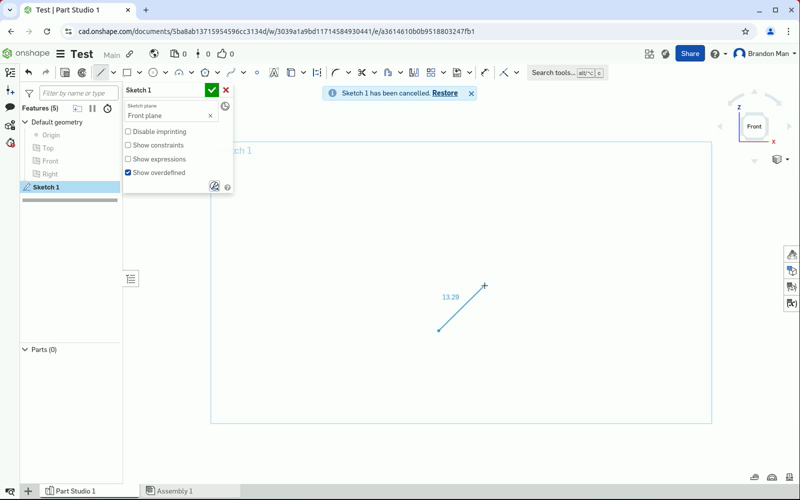
key_up(shift)
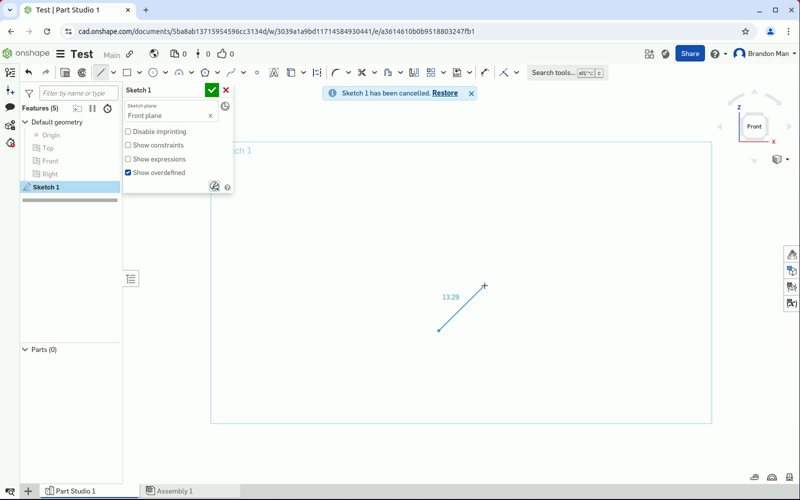
key_down(shift)
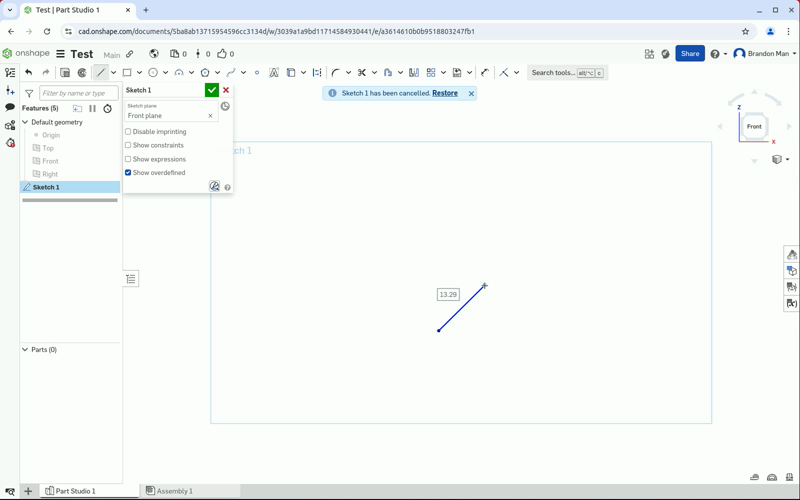
mouse_move(514, 285)
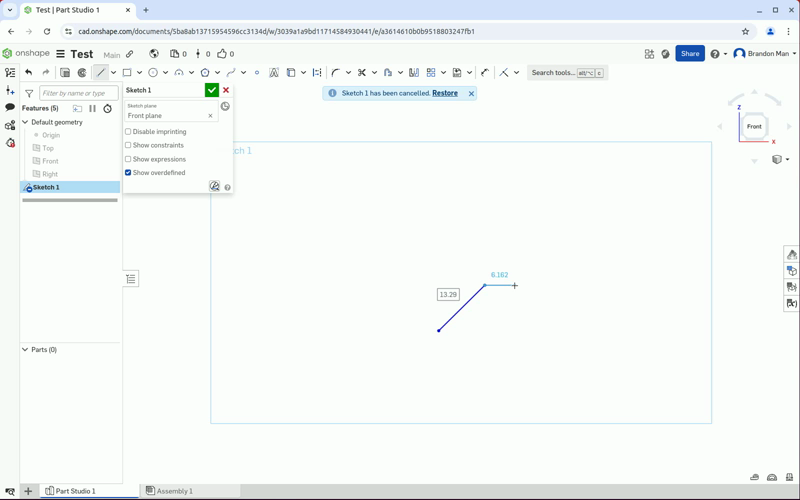
mouse_move(484, 231)
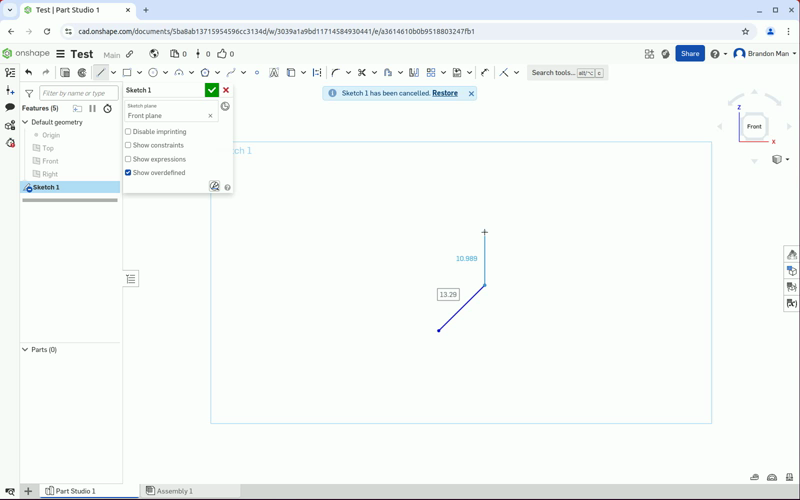
click(484, 231)
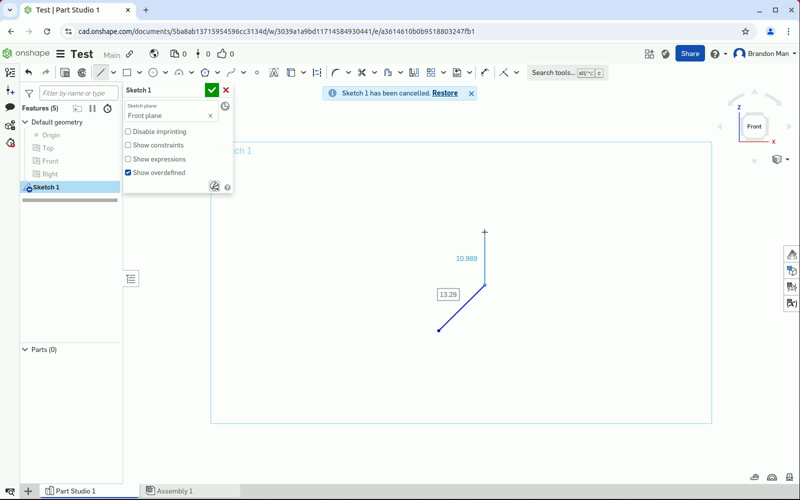
key_up(shift)
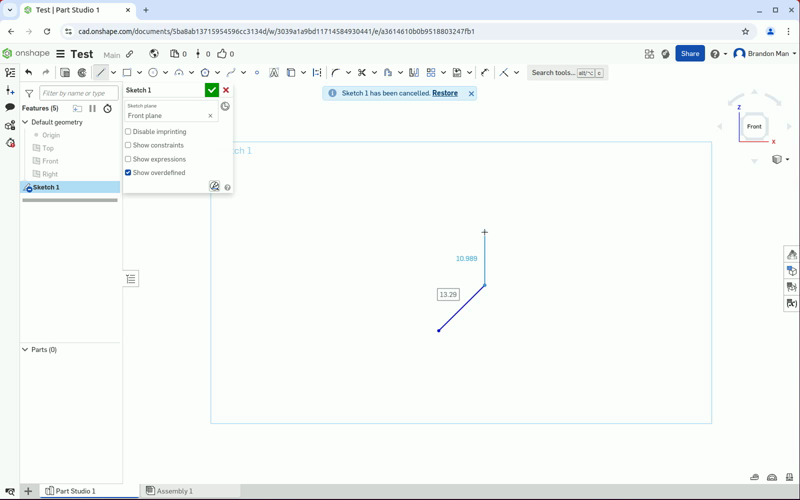
key_down(shift)
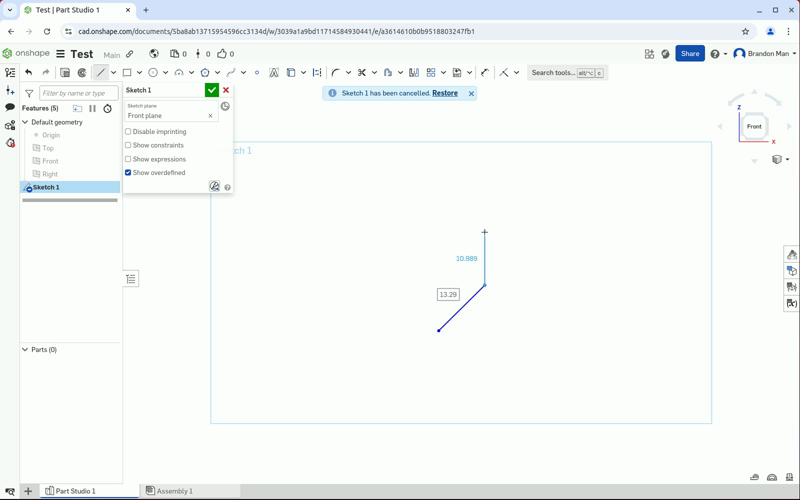
mouse_move(438, 186)
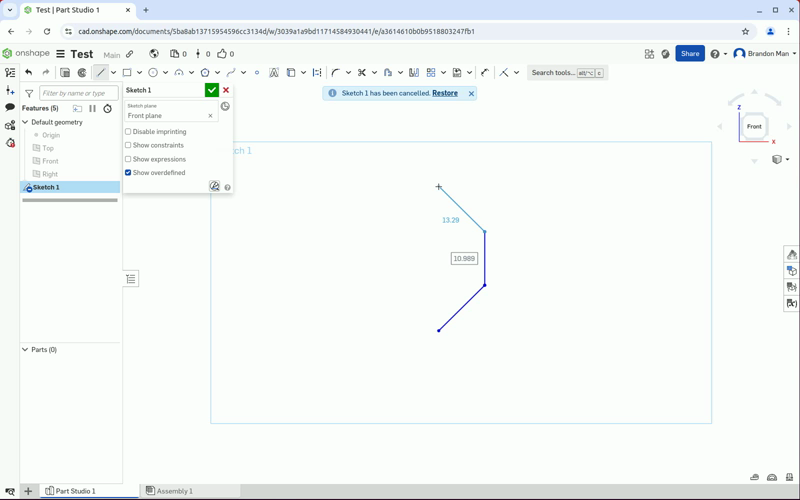
click(438, 186)
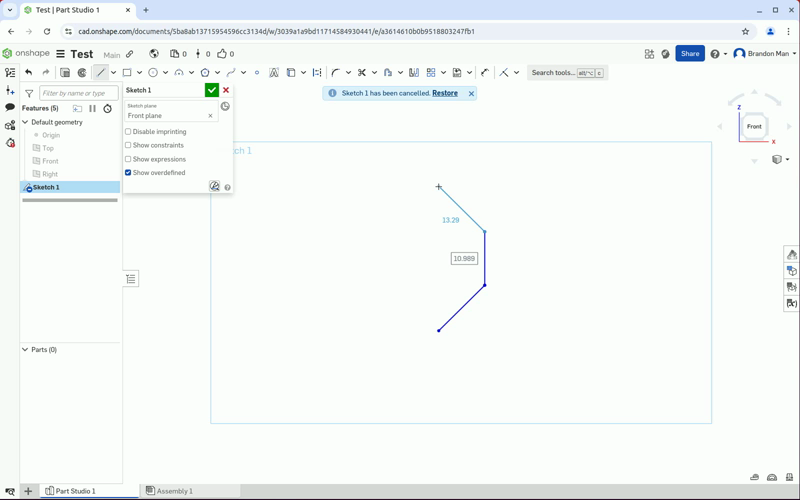
key_up(shift)
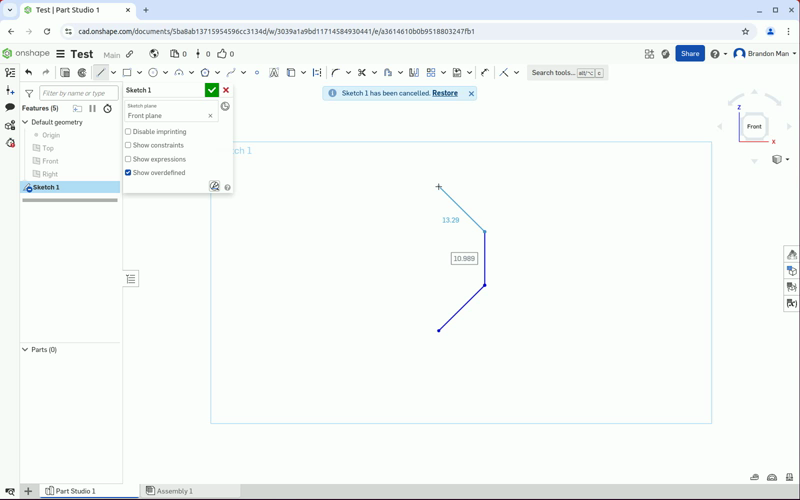
key(esc)
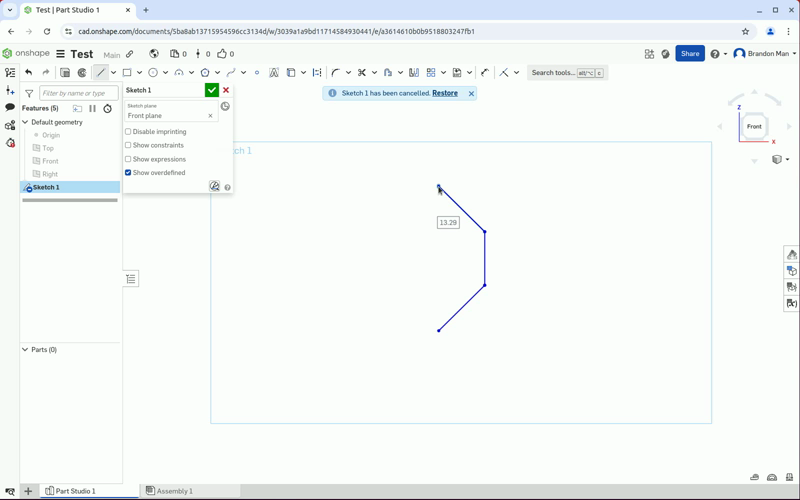
key(a)
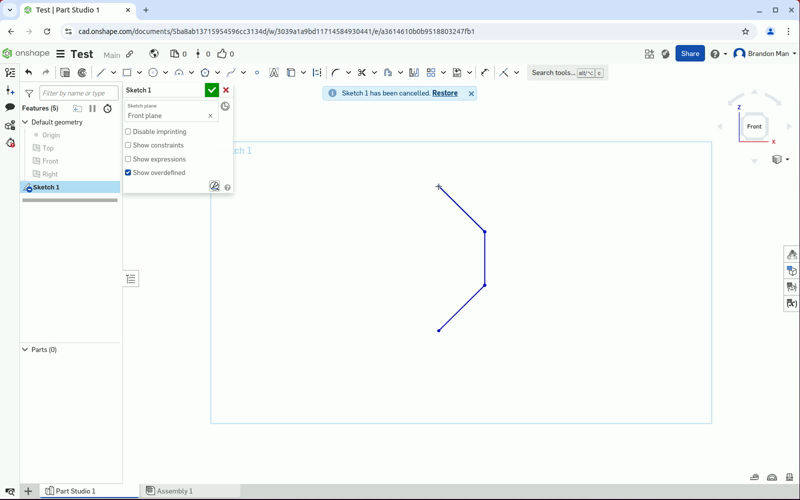
mouse_move(438, 186)
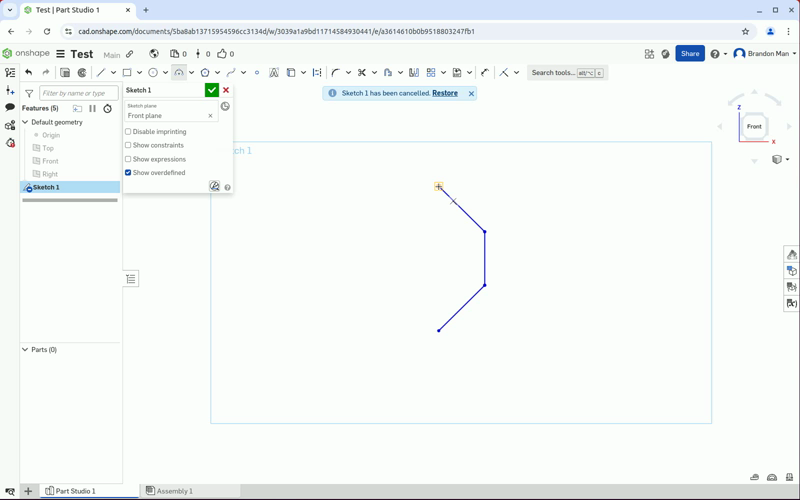
click(438, 186)
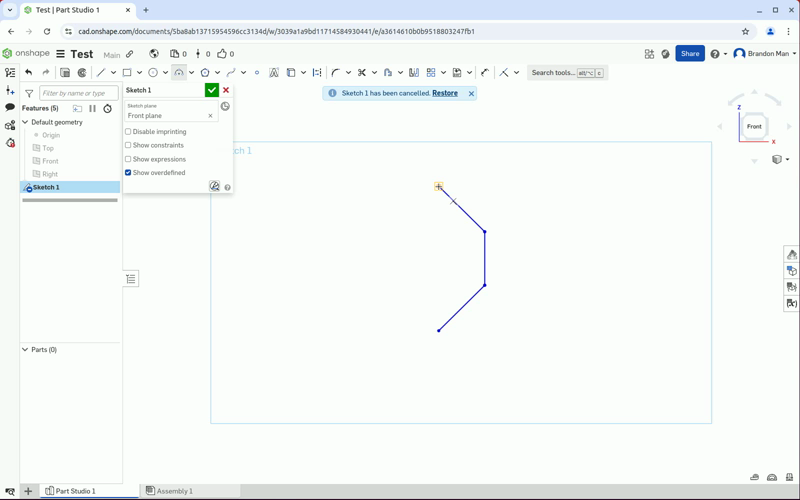
mouse_move(438, 330)
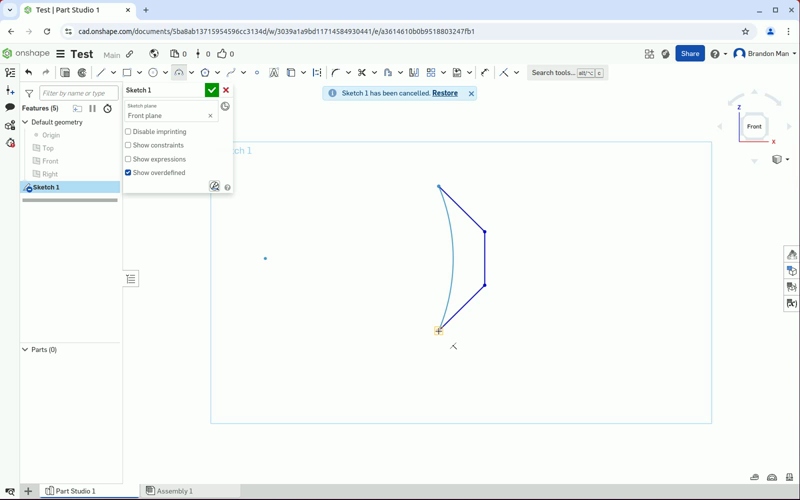
click(438, 330)
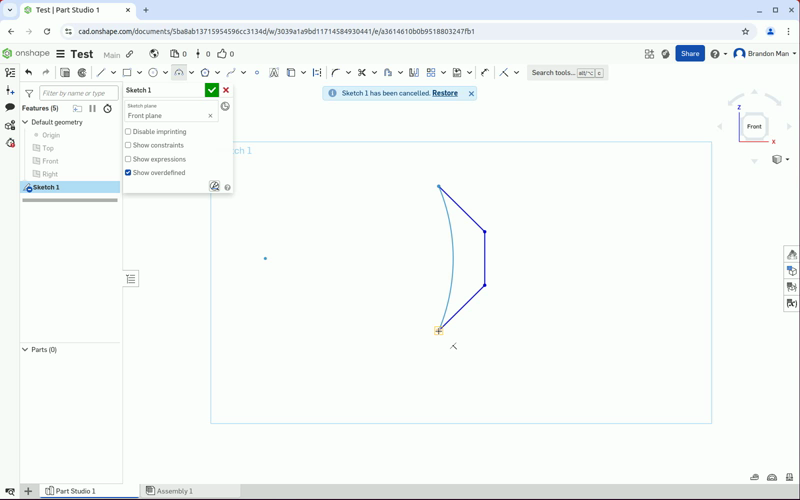
key_down(shift)
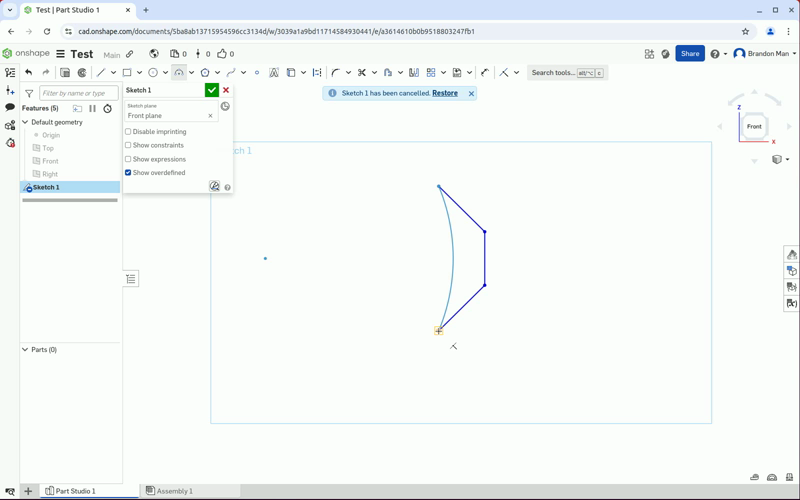
mouse_move(458, 258)
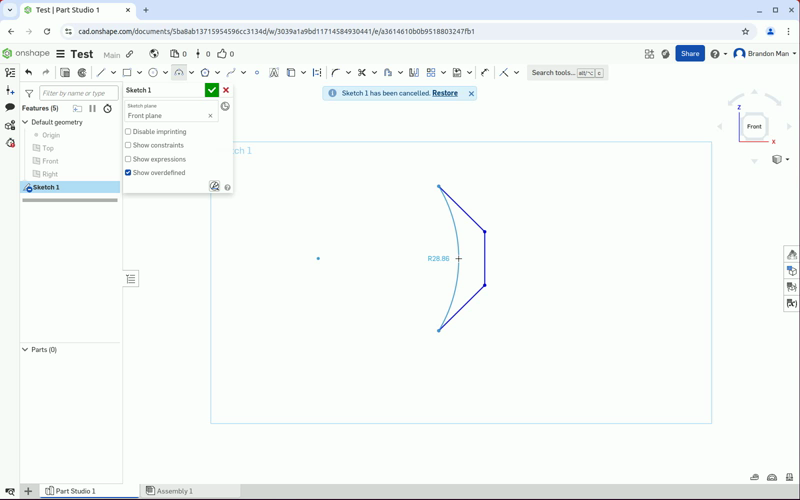
click(458, 258)
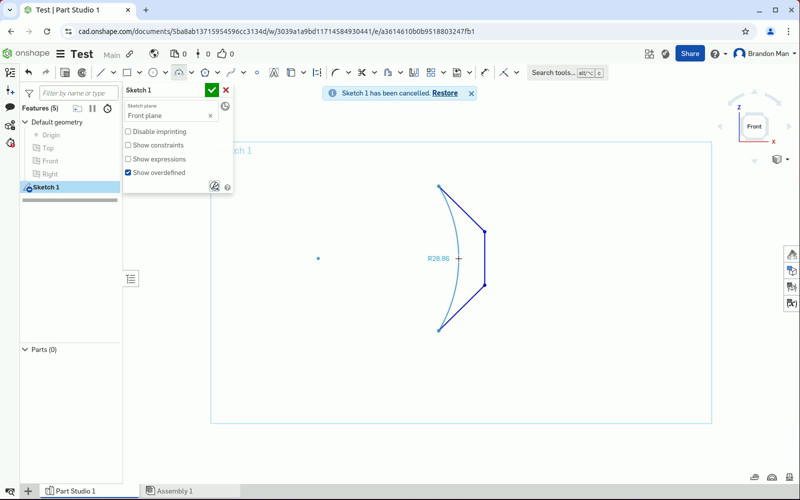
key_up(shift)
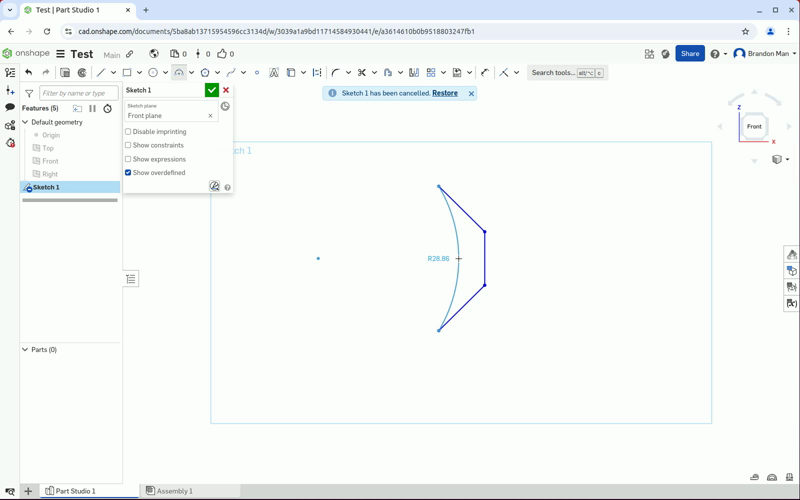
key(esc)
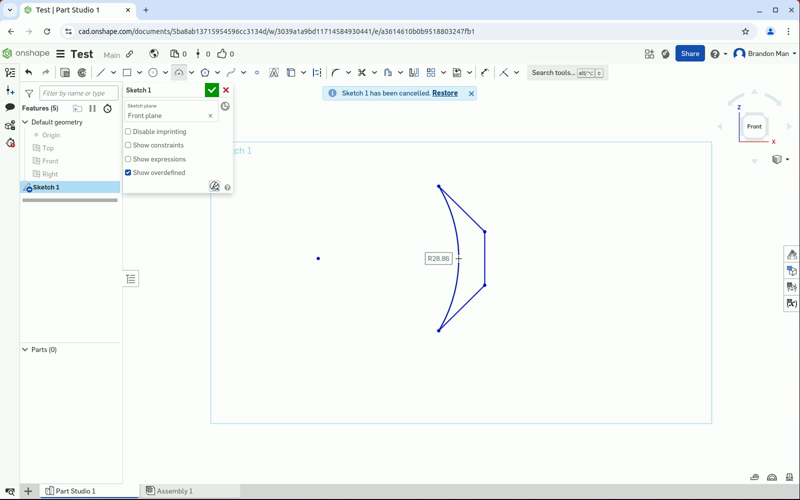
mouse_move(472, 244)
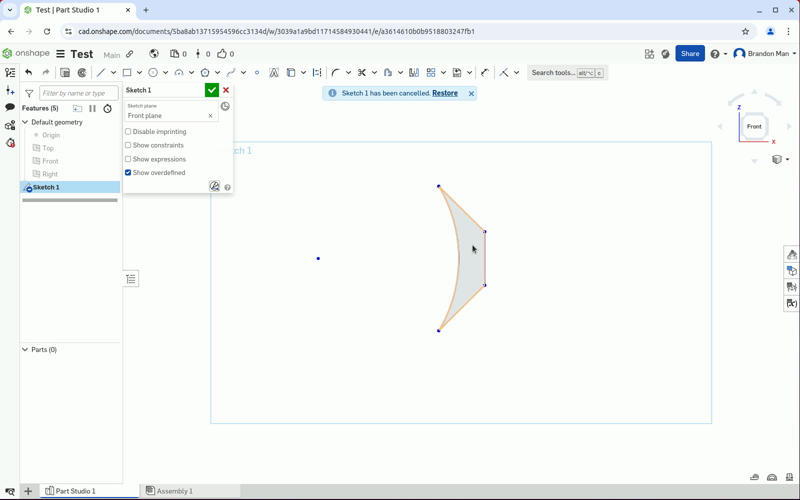
click(472, 244)
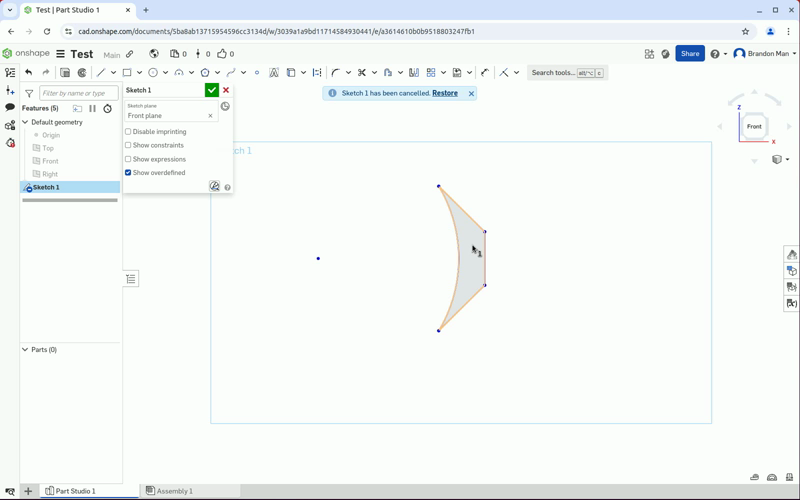
mouse_move(73, 352)
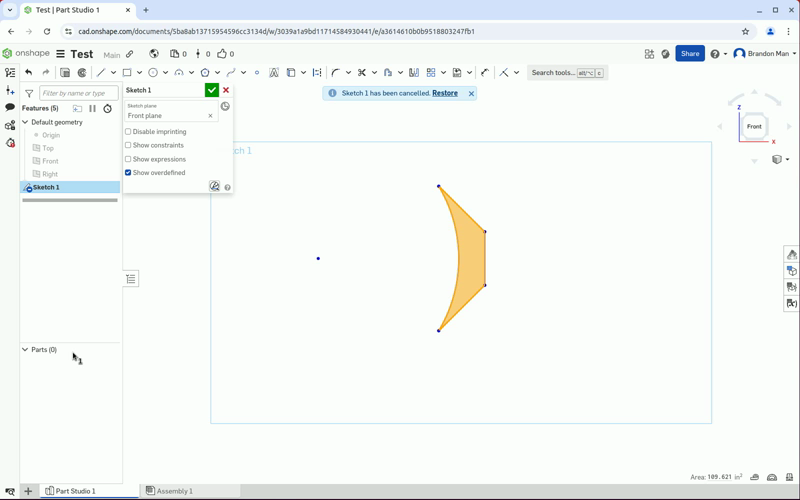
key(shift+y)
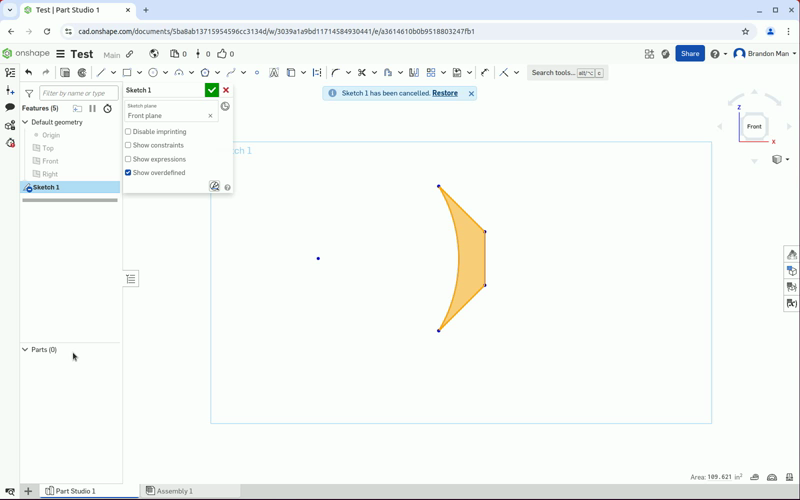
key(shift+e)
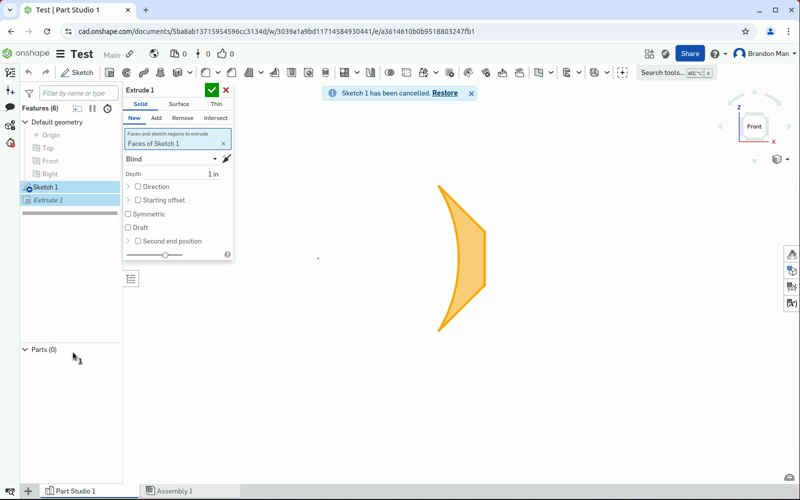
mouse_move(143, 106)
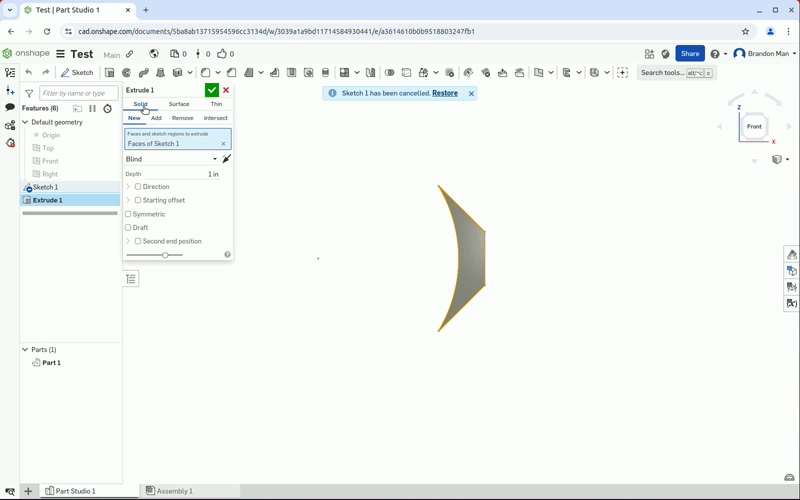
click(143, 106)
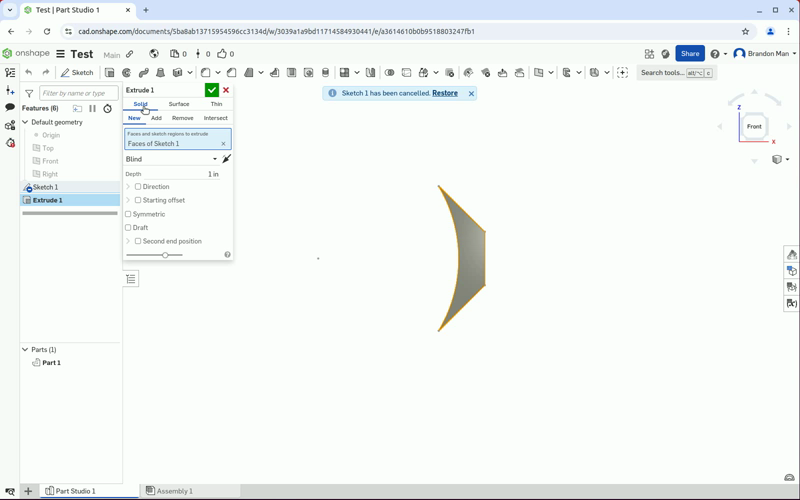
mouse_move(137, 120)
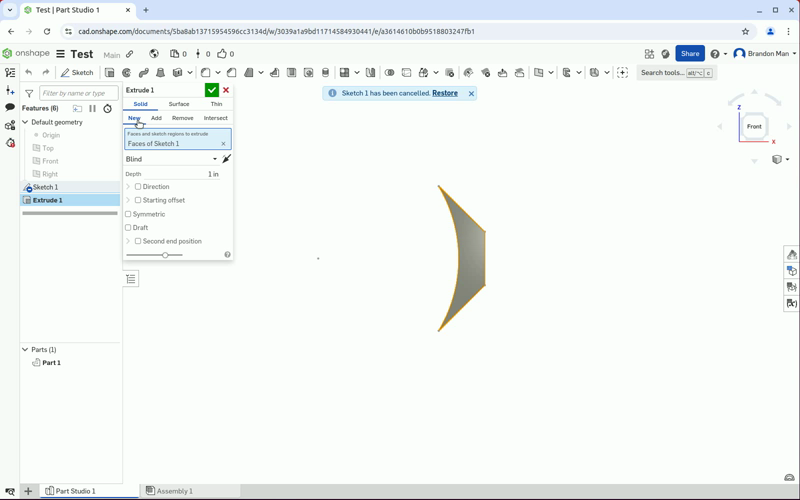
click(137, 120)
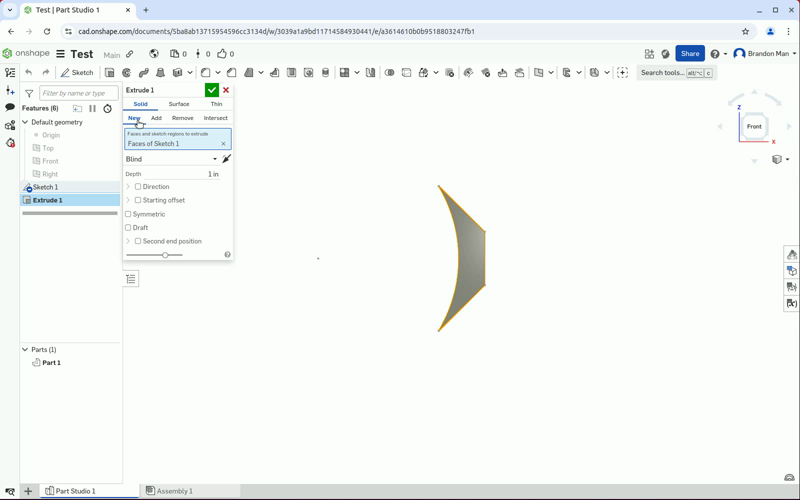
key(tab, 4)
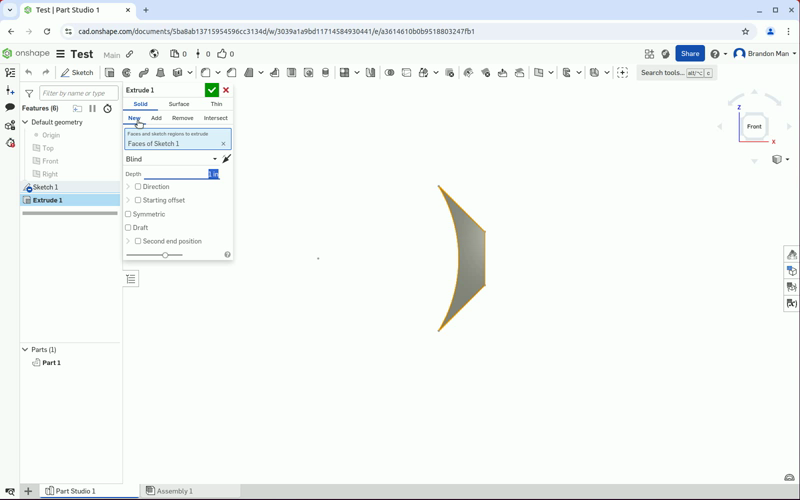
text(2.889)
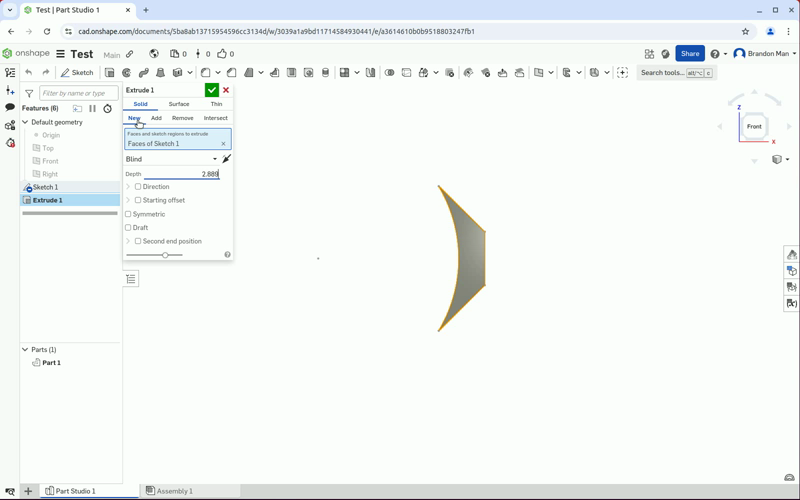
key(enter)
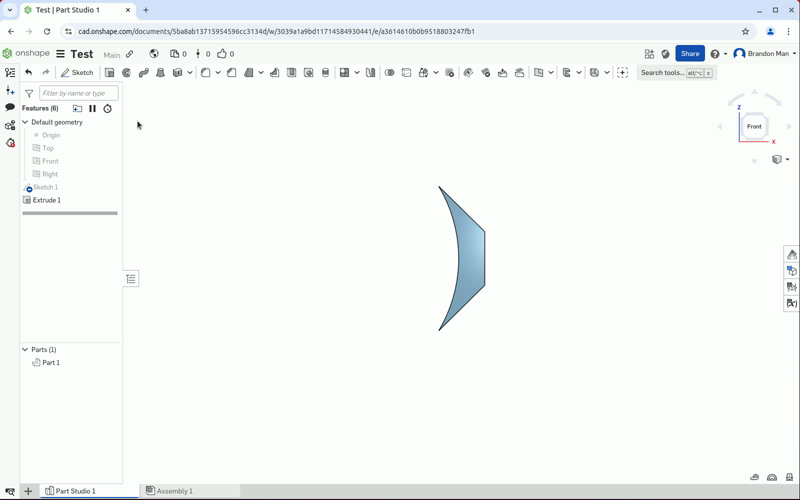
key(shift+h)
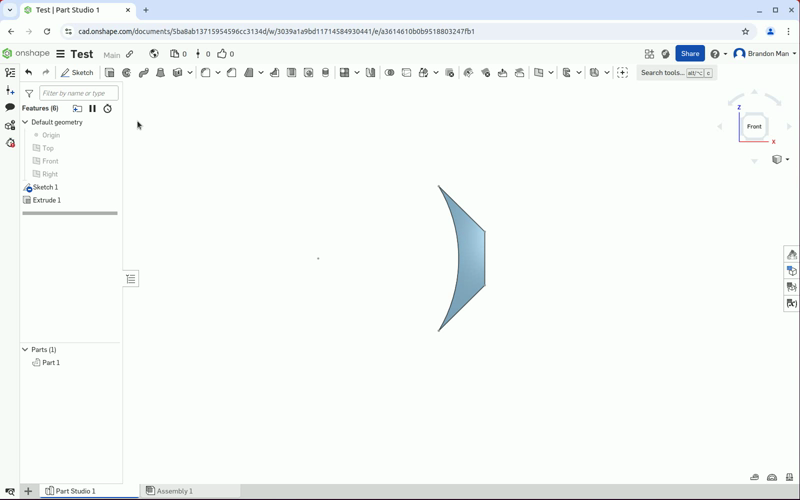
key(shift+h)
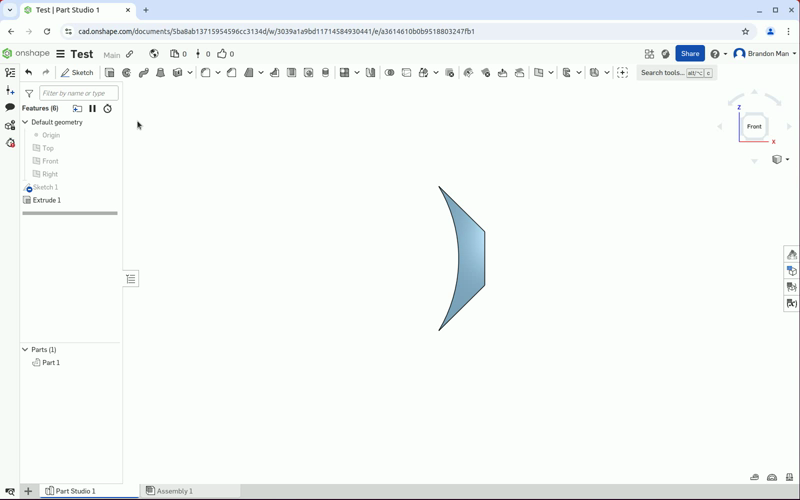
mouse_move(73, 189)
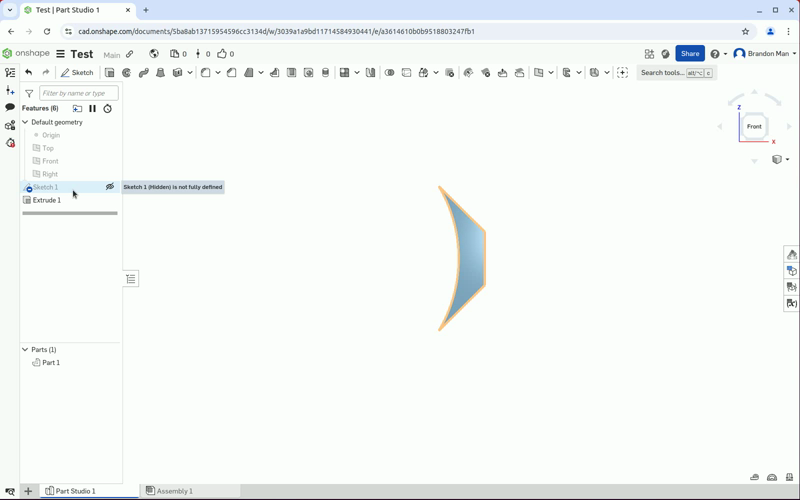
click(73, 189)
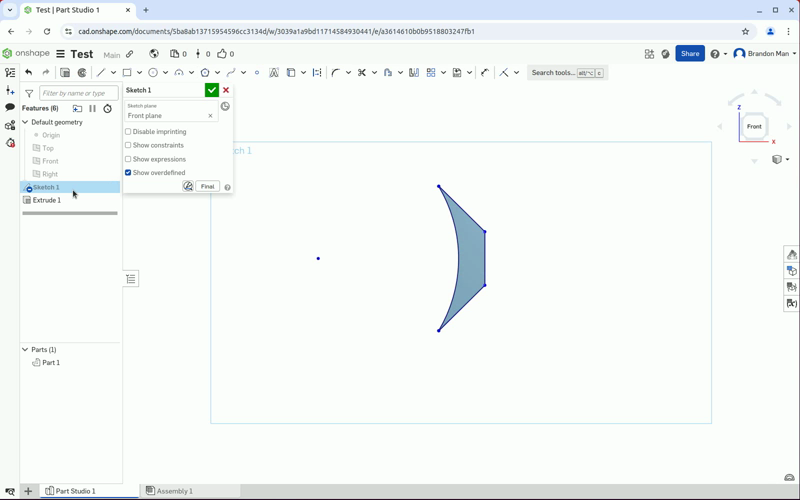
mouse_move(229, 92)
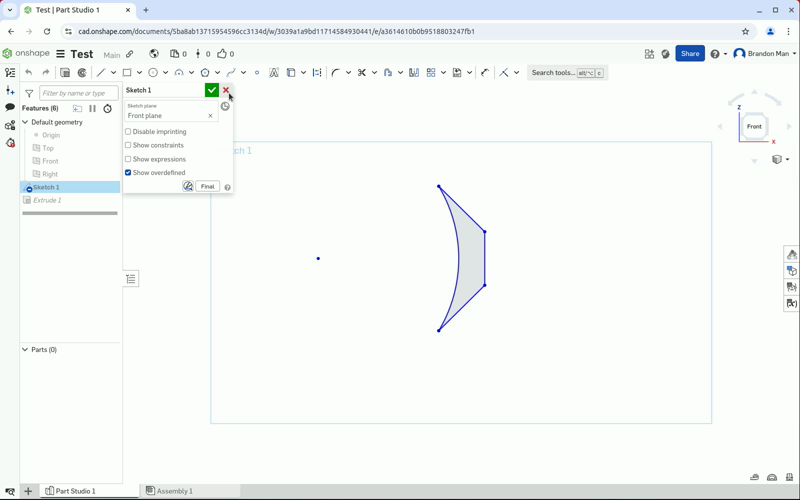
click(229, 92)
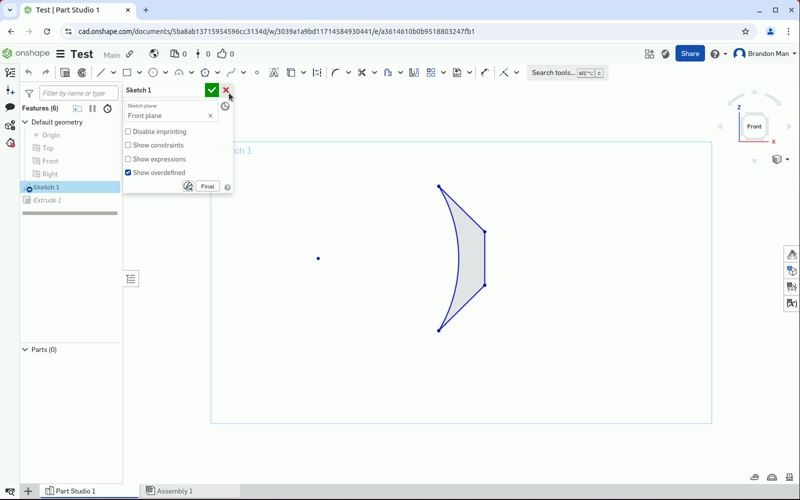
key(shift+s)
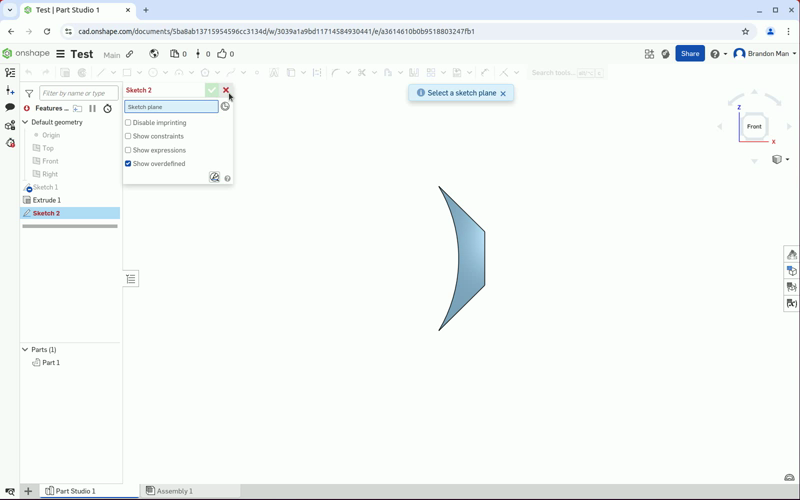
mouse_move(73, 163)
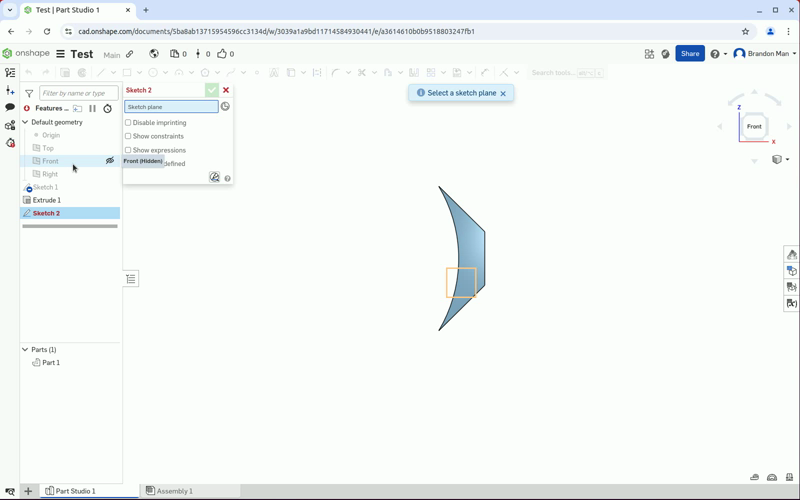
click(73, 163)
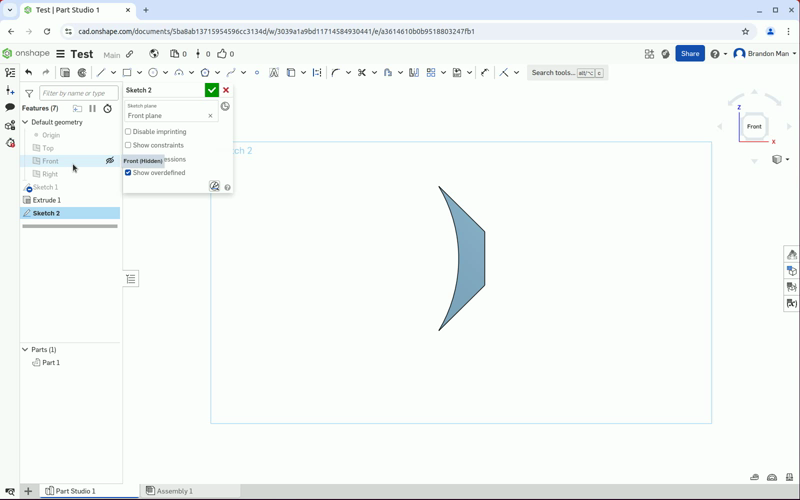
mouse_move(73, 352)
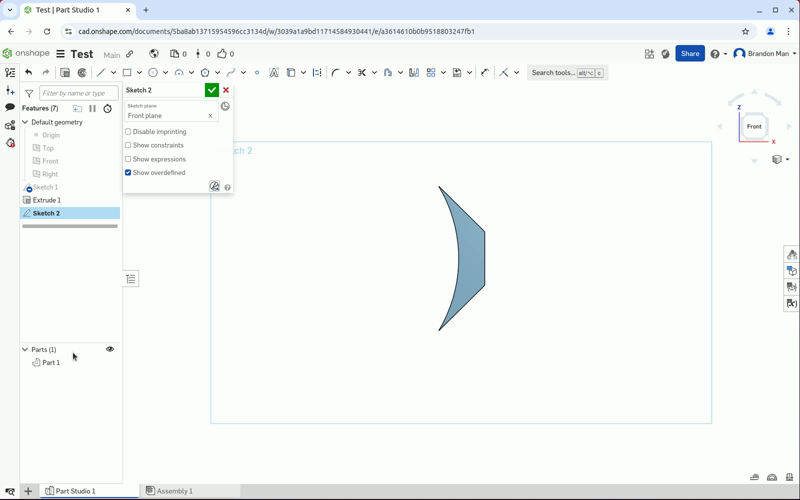
key(y)
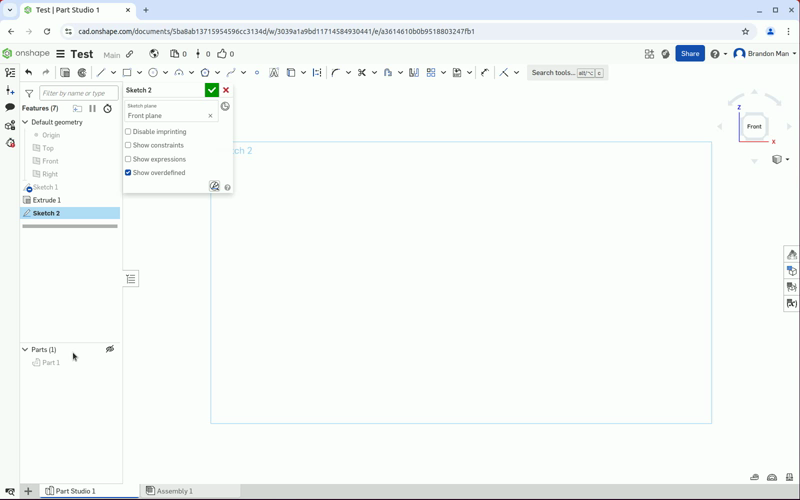
key(l)
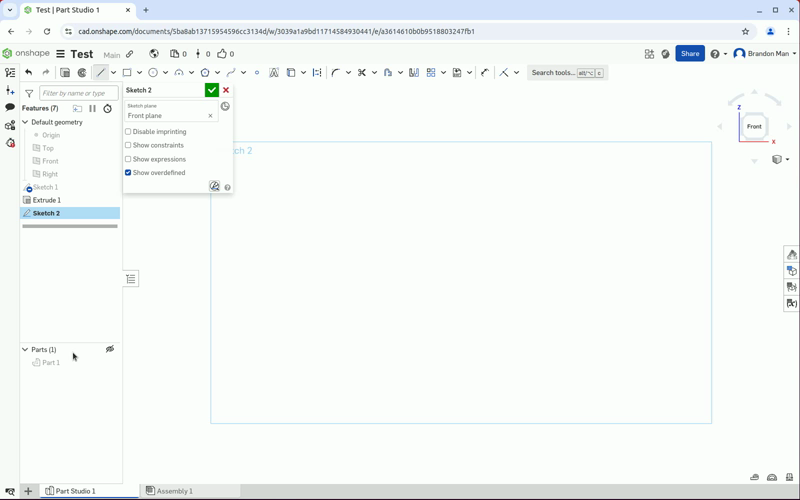
key_down(shift)
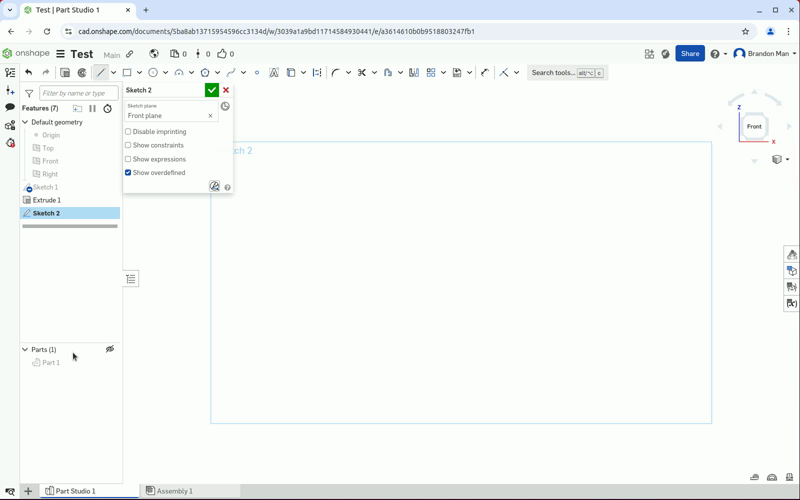
mouse_move(438, 330)
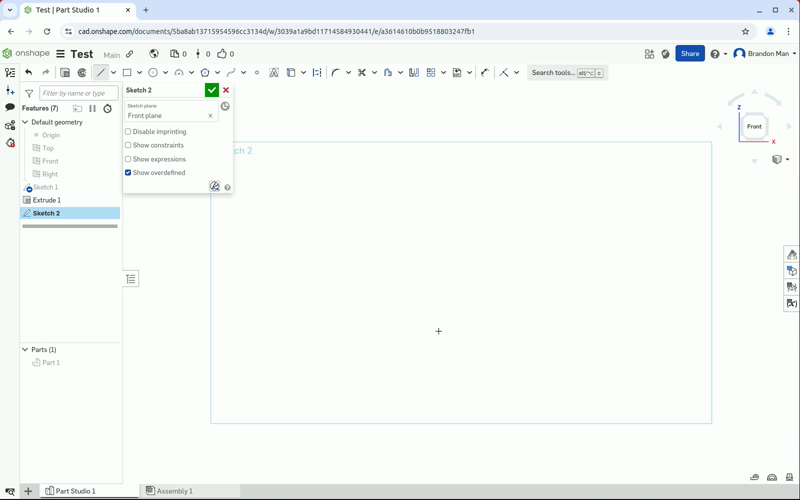
click(438, 330)
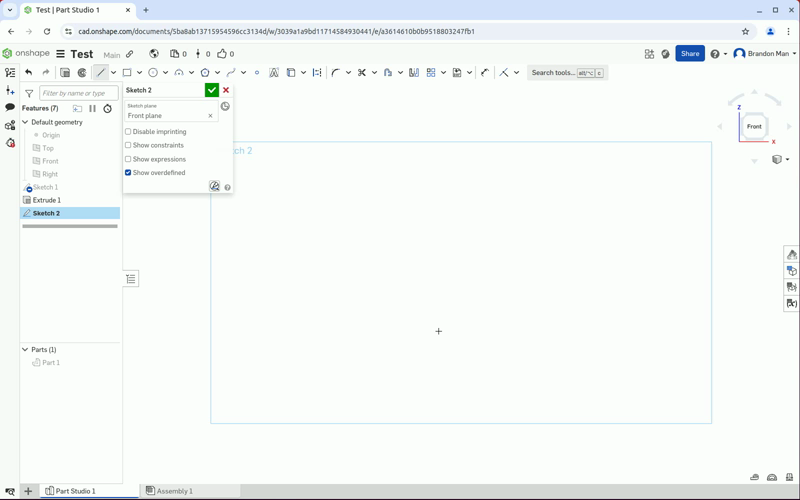
key_up(shift)
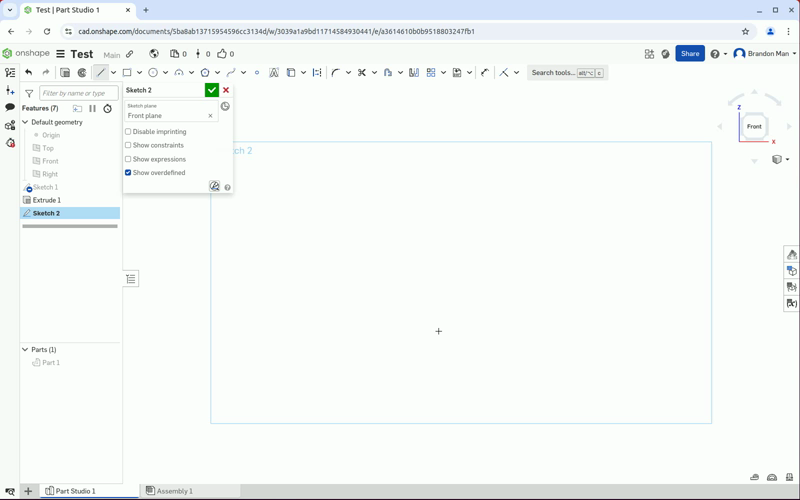
key_down(shift)
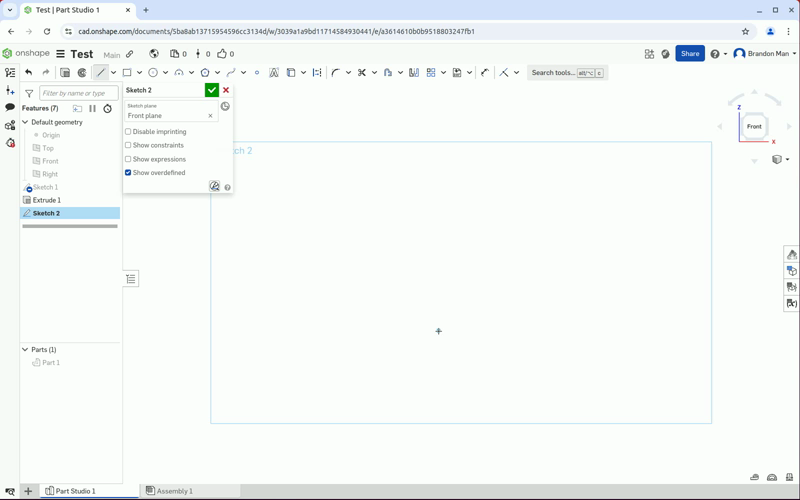
mouse_move(468, 330)
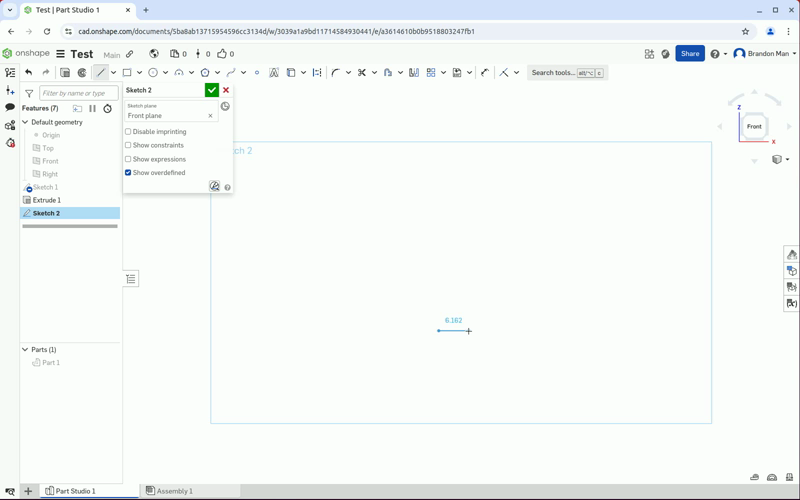
mouse_move(443, 335)
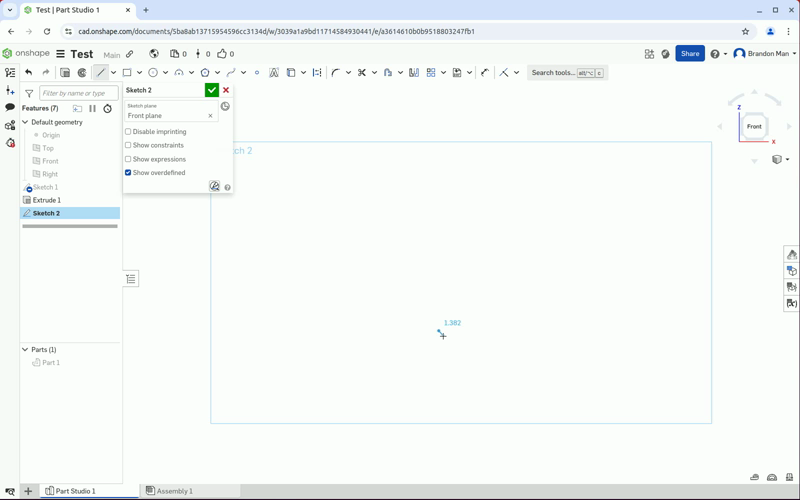
scroll(6)
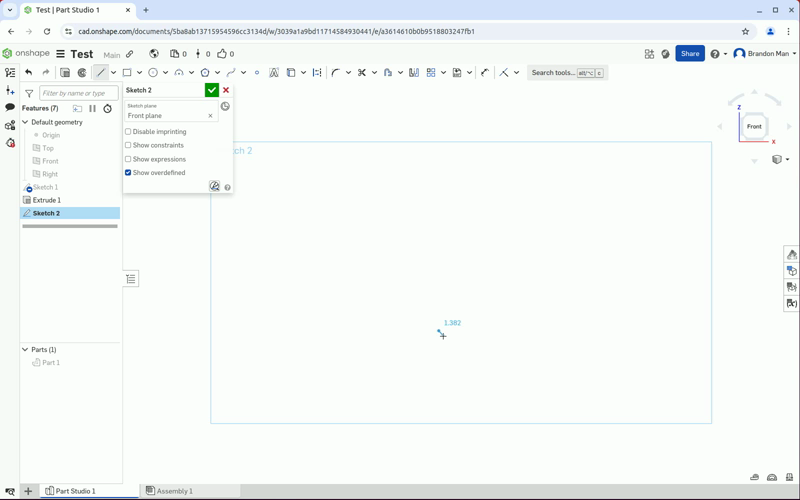
scroll(6)
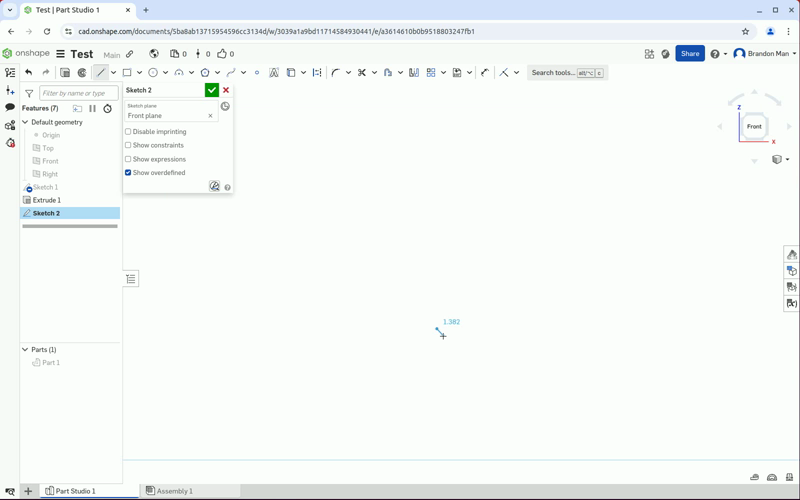
scroll(6)
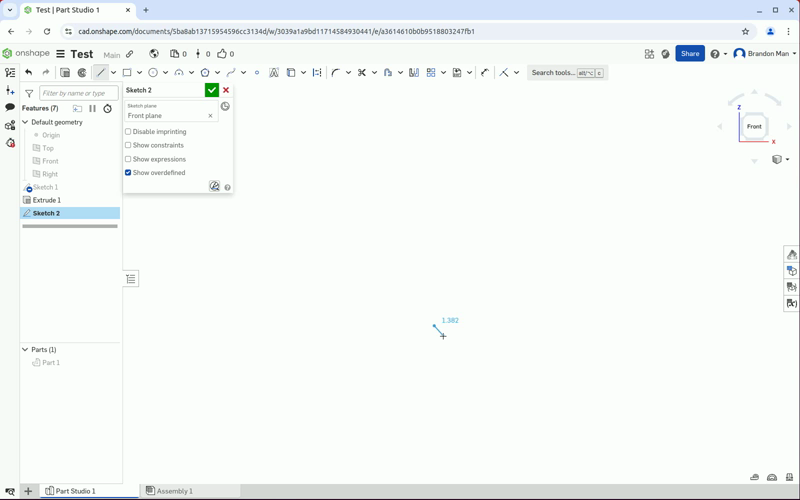
scroll(6)
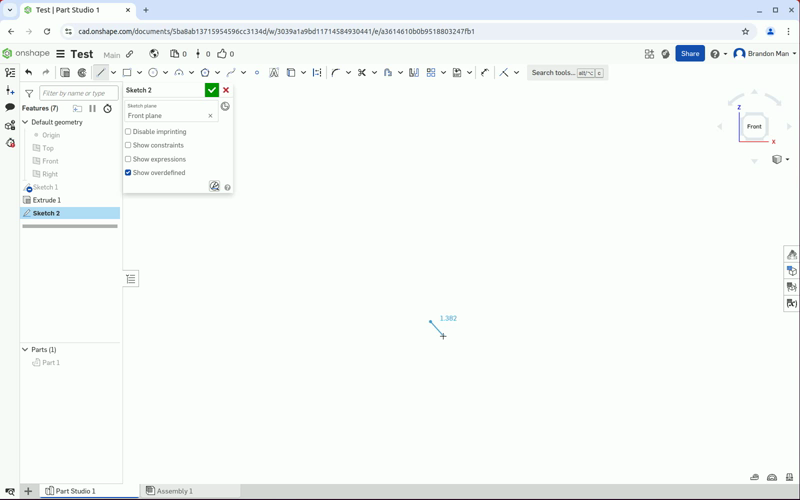
scroll(6)
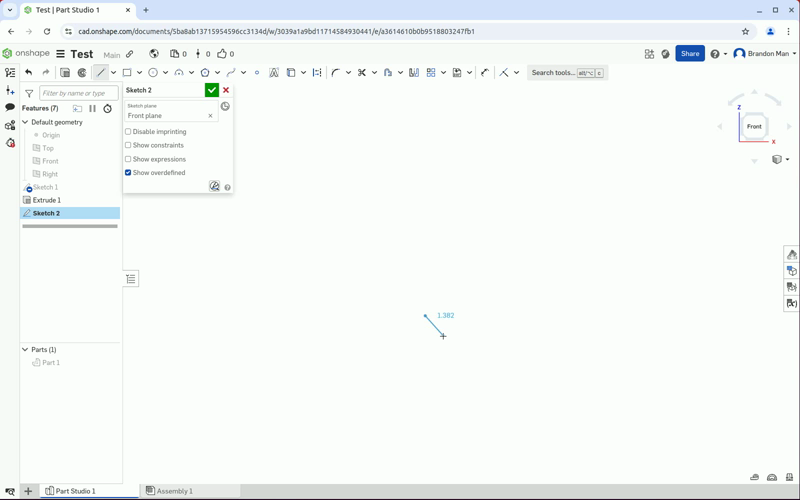
scroll(6)
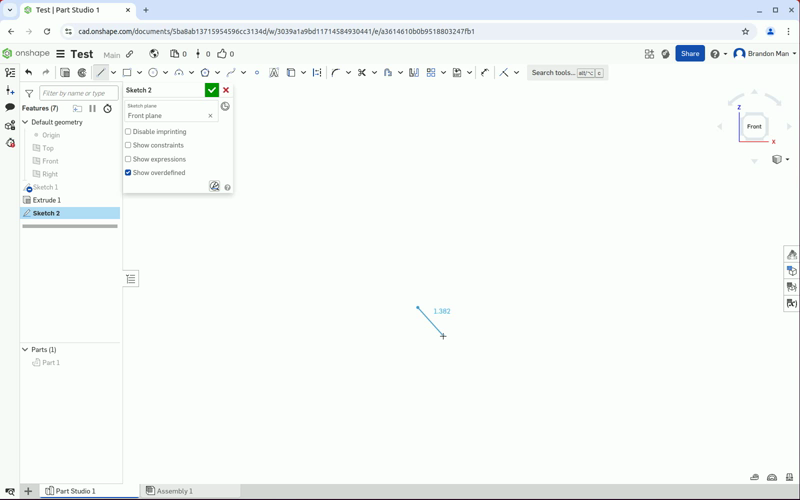
scroll(6)
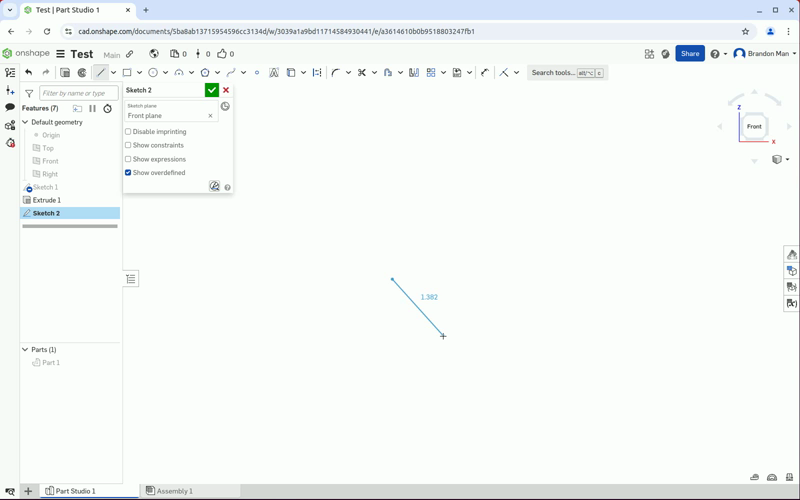
click(443, 335)
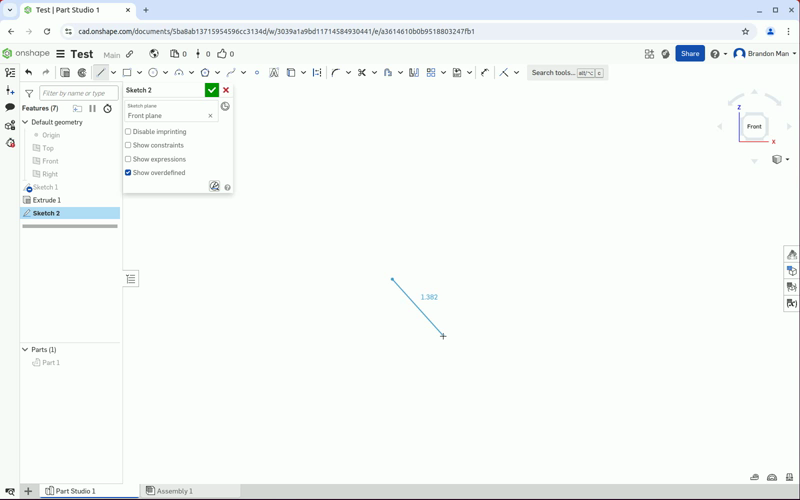
scroll(-6)
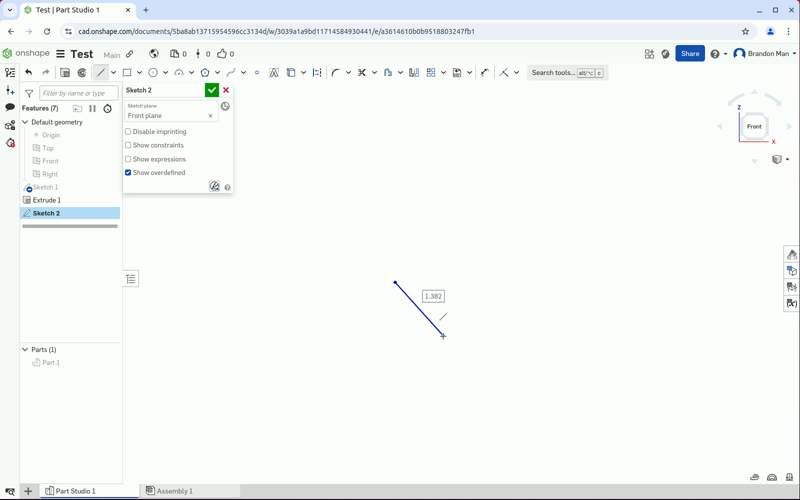
scroll(-6)
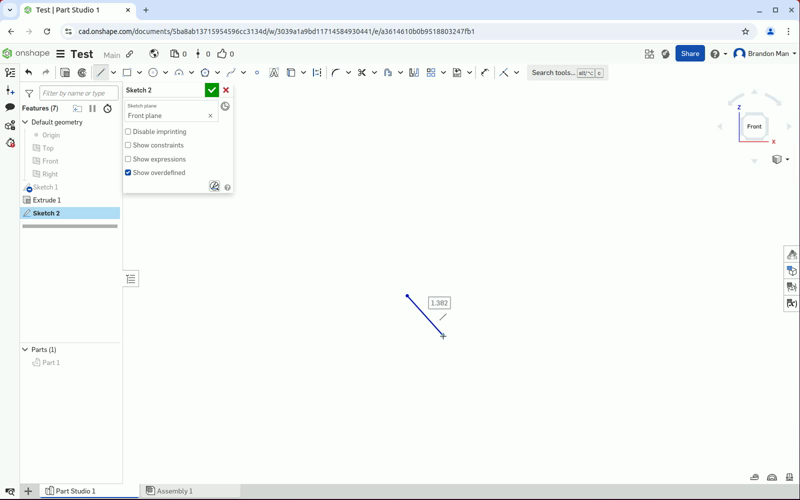
scroll(-6)
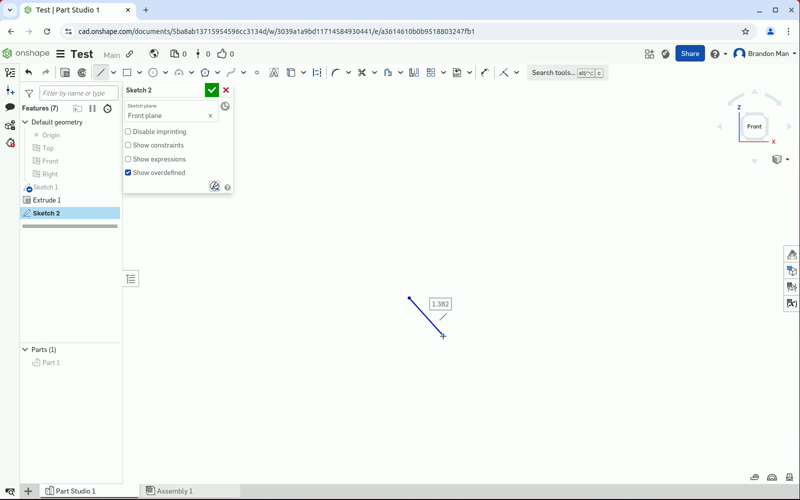
scroll(-6)
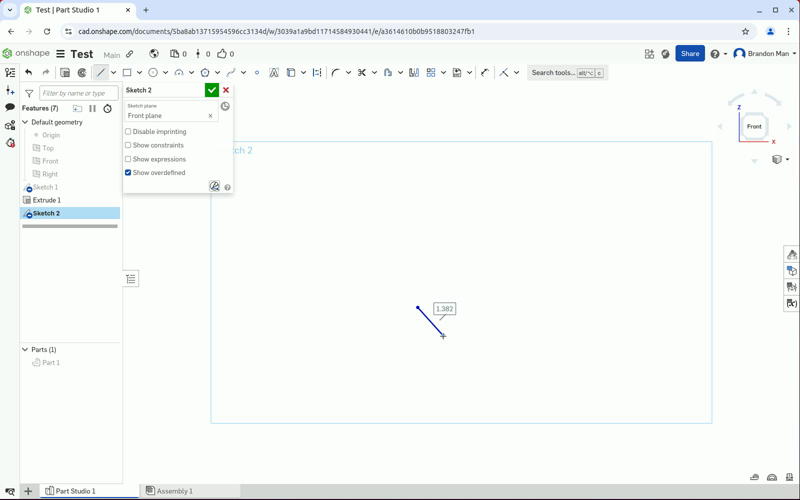
scroll(-6)
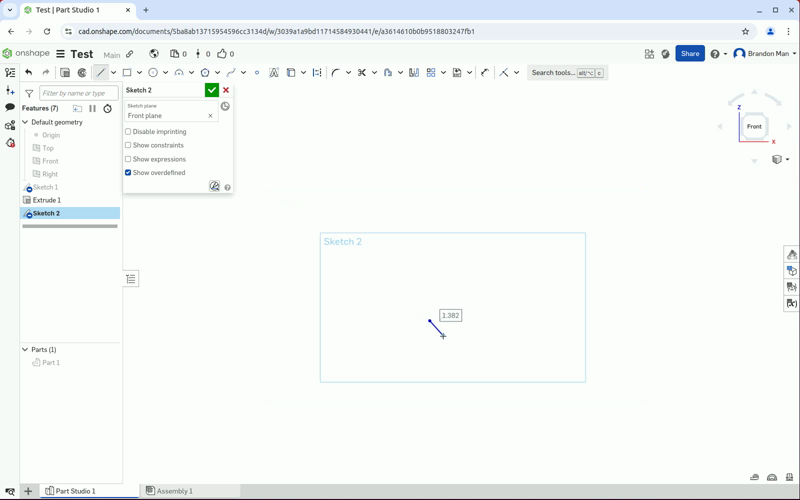
scroll(-6)
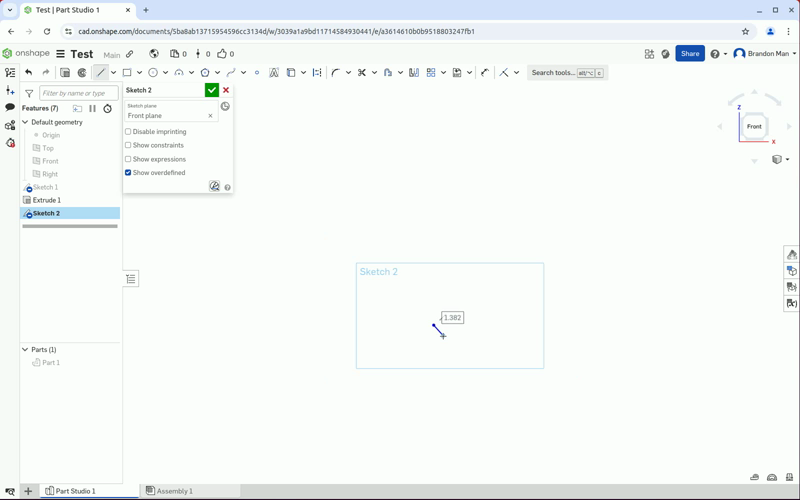
scroll(-6)
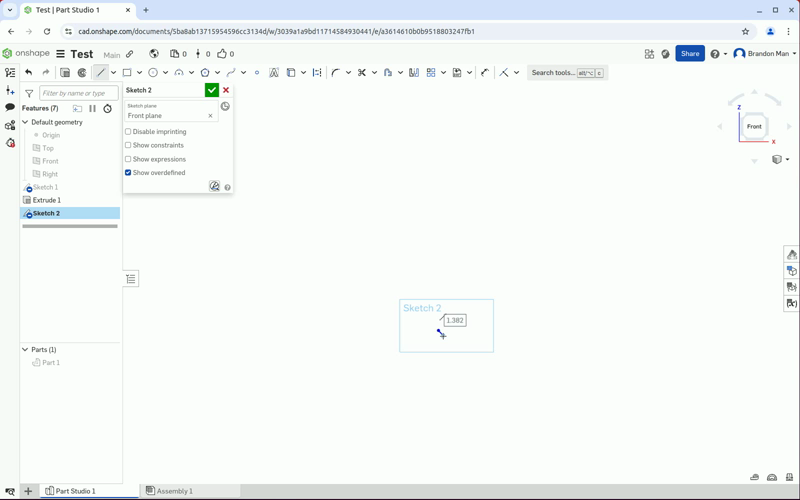
key_up(shift)
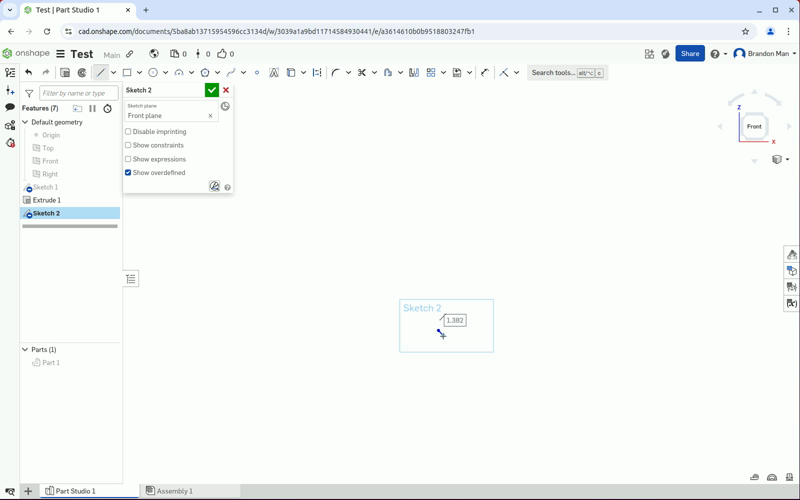
key_down(shift)
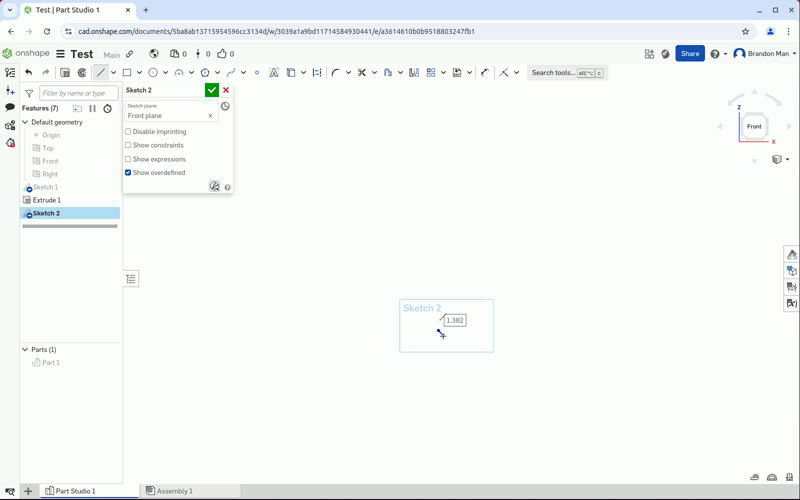
mouse_move(473, 335)
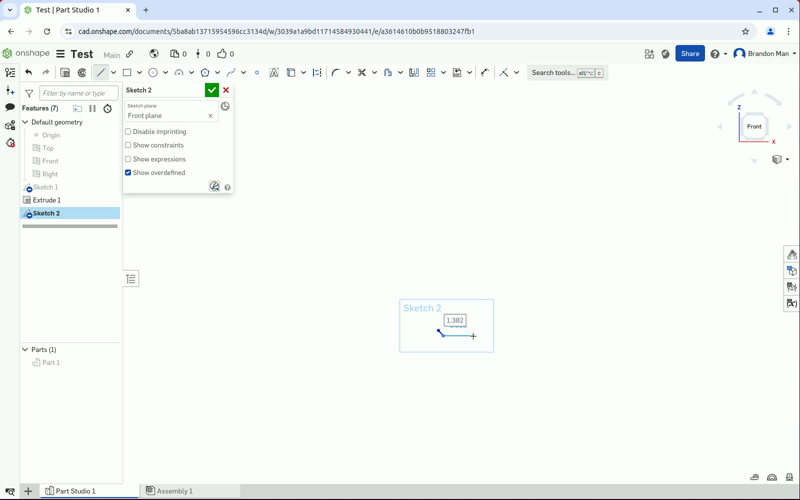
mouse_move(485, 294)
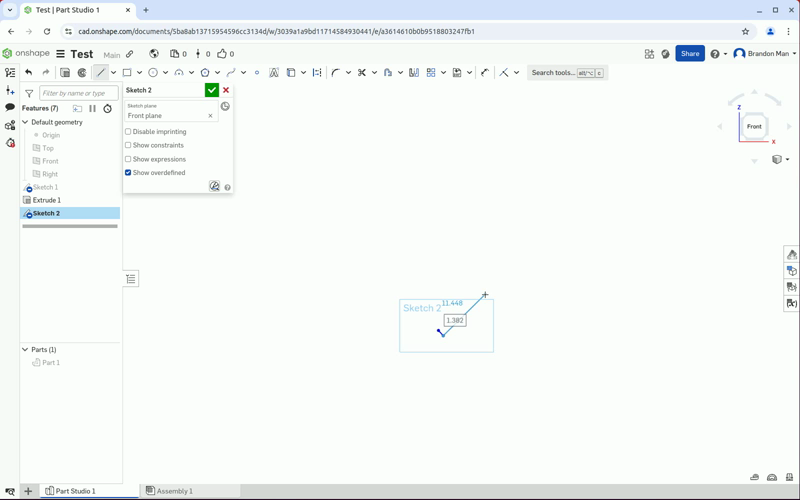
click(485, 294)
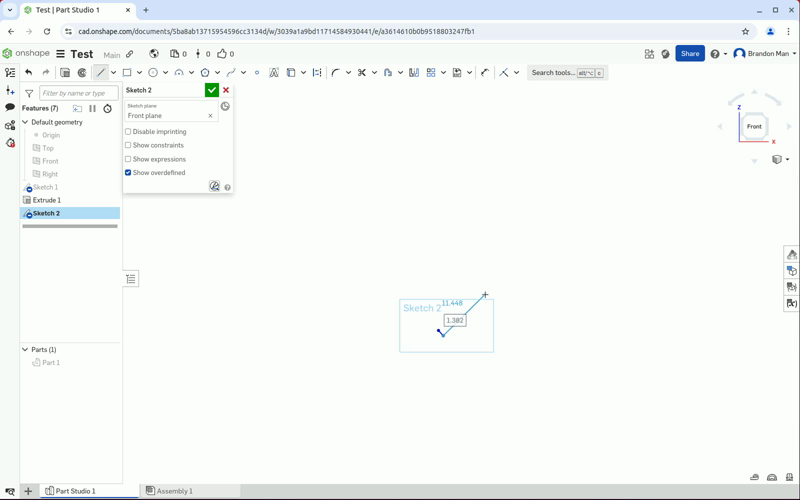
key_up(shift)
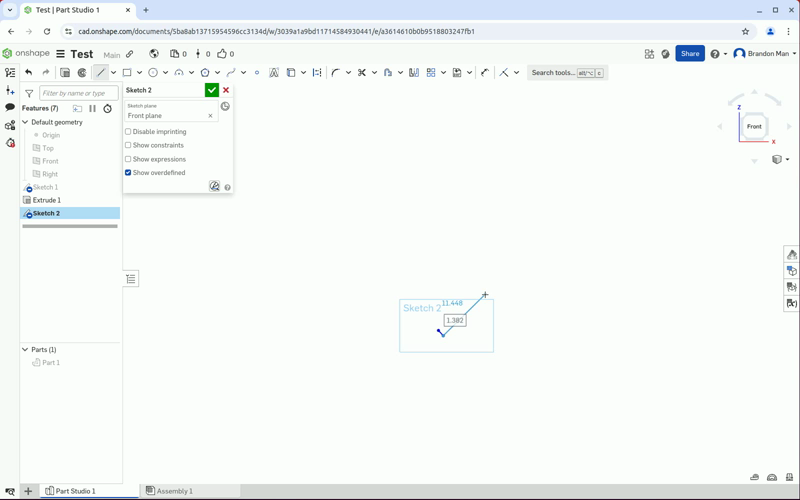
key_down(shift)
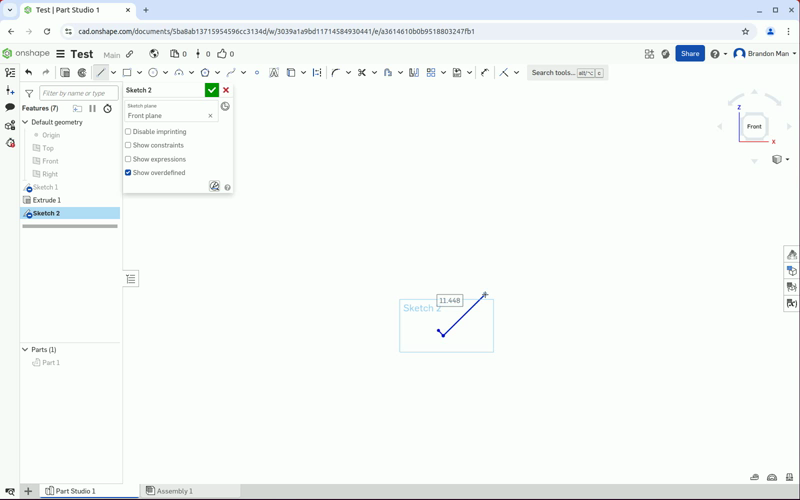
mouse_move(515, 294)
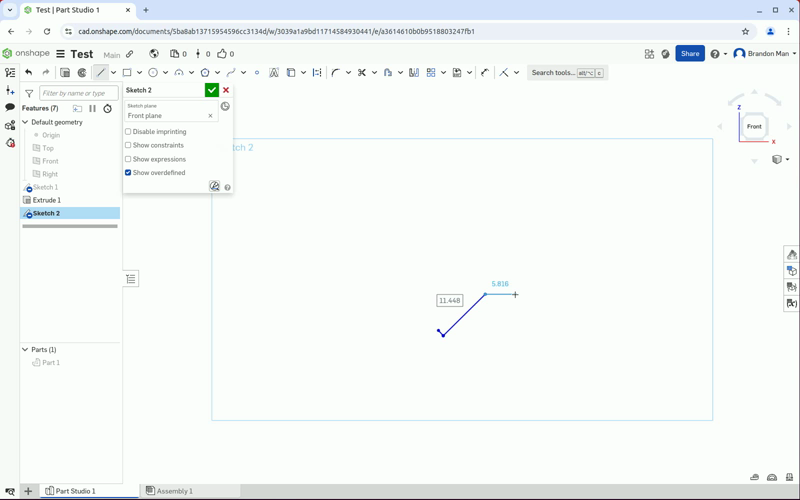
mouse_move(485, 284)
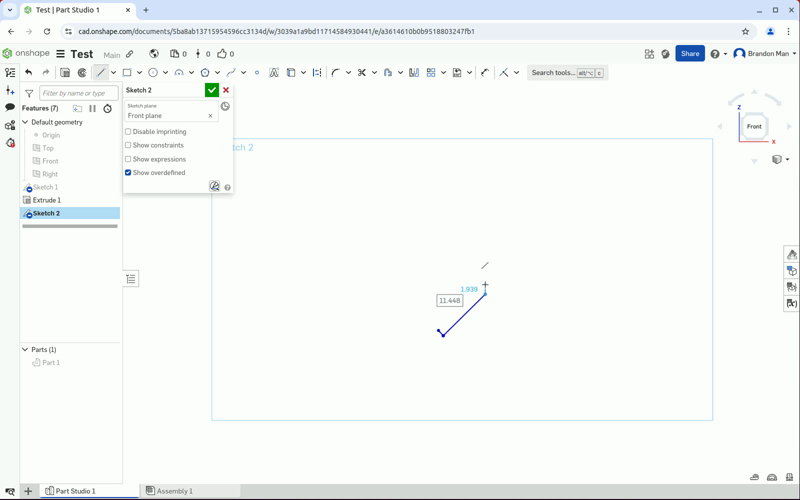
click(485, 284)
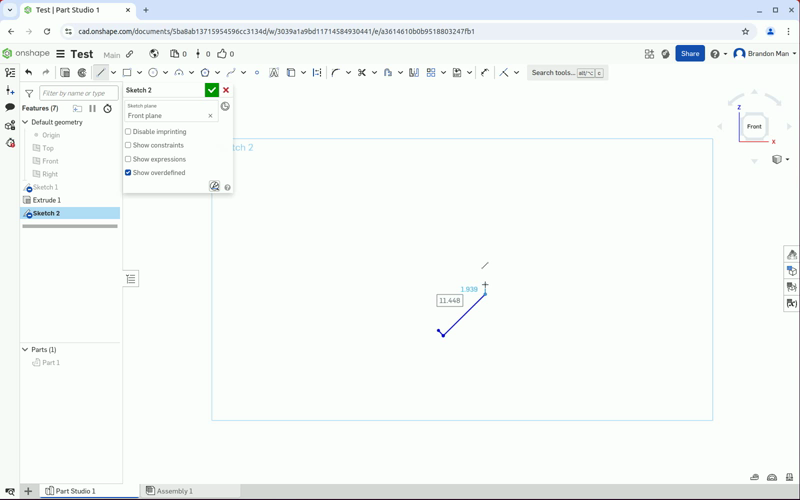
key_up(shift)
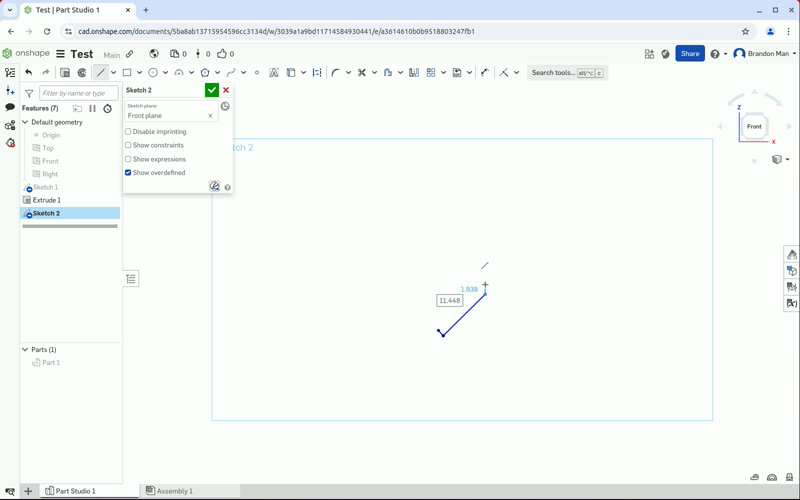
key_down(shift)
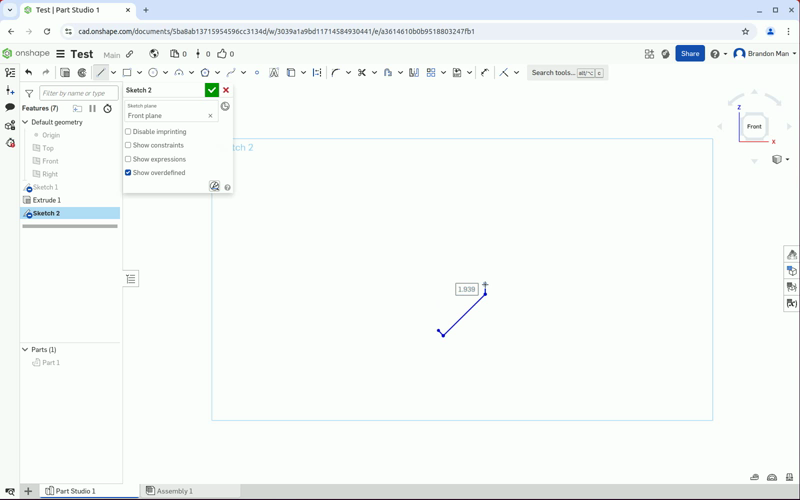
mouse_move(438, 330)
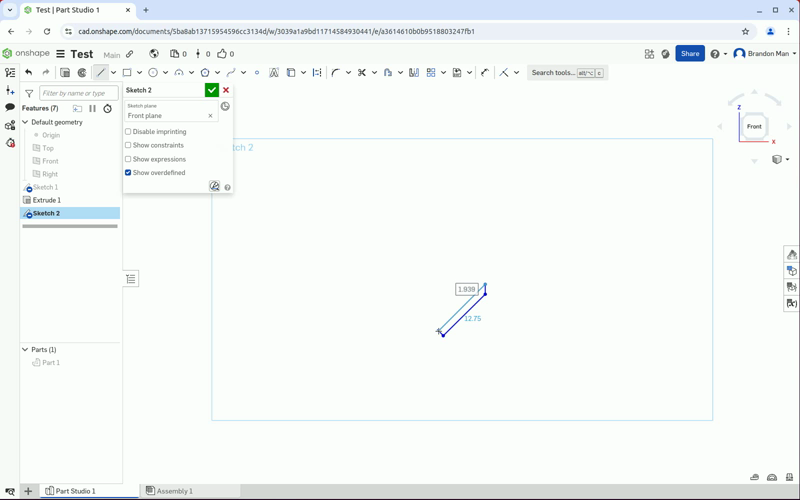
key_up(shift)
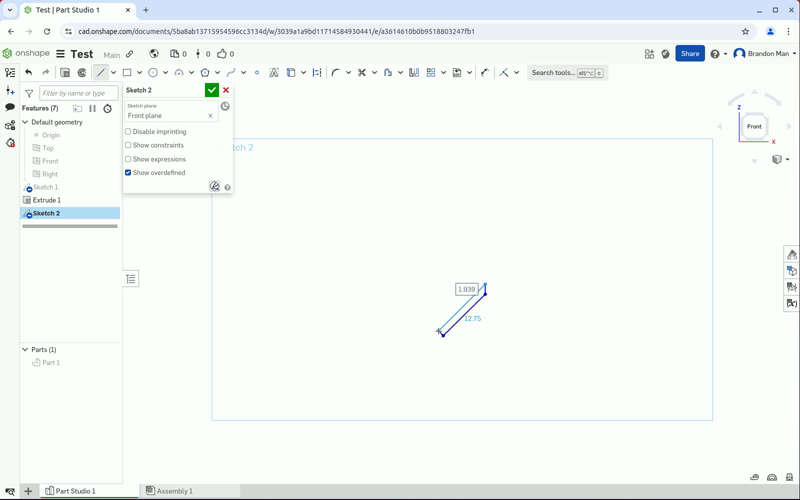
click(438, 330)
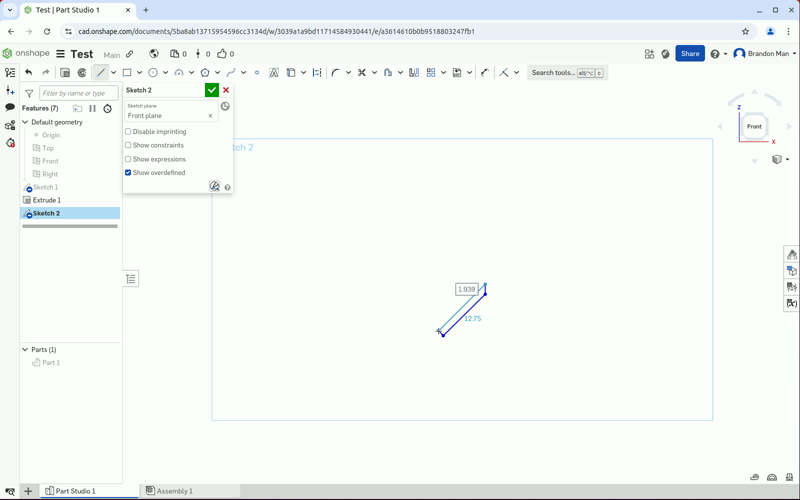
key(esc)
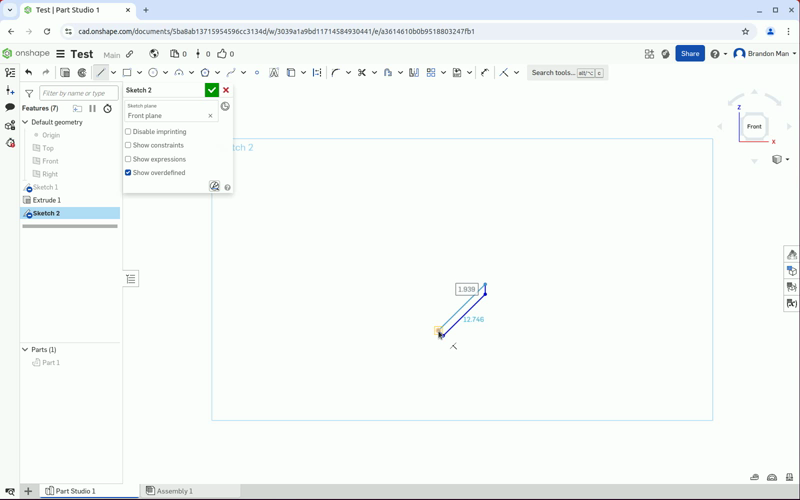
mouse_move(465, 306)
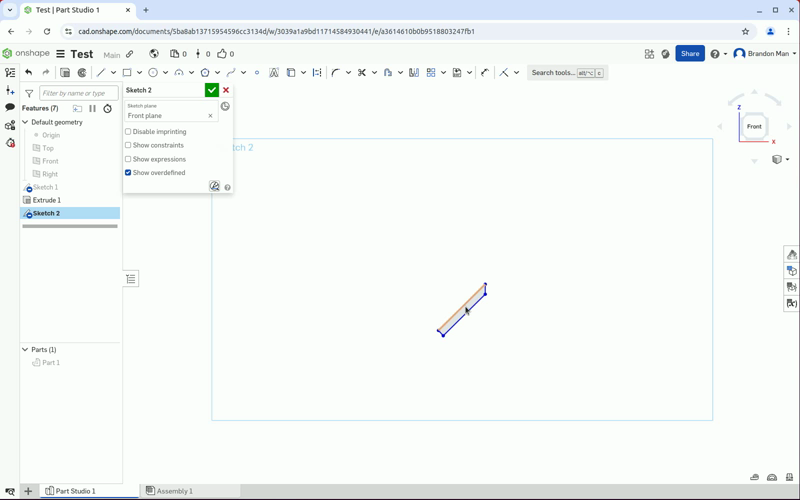
scroll(6)
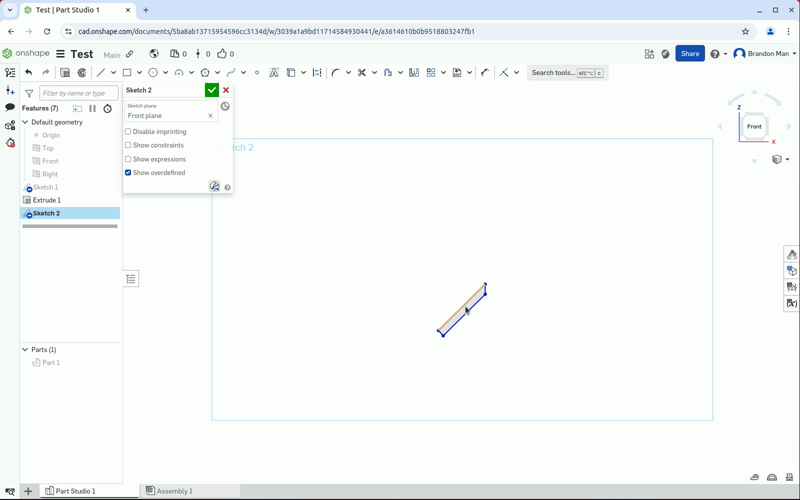
scroll(6)
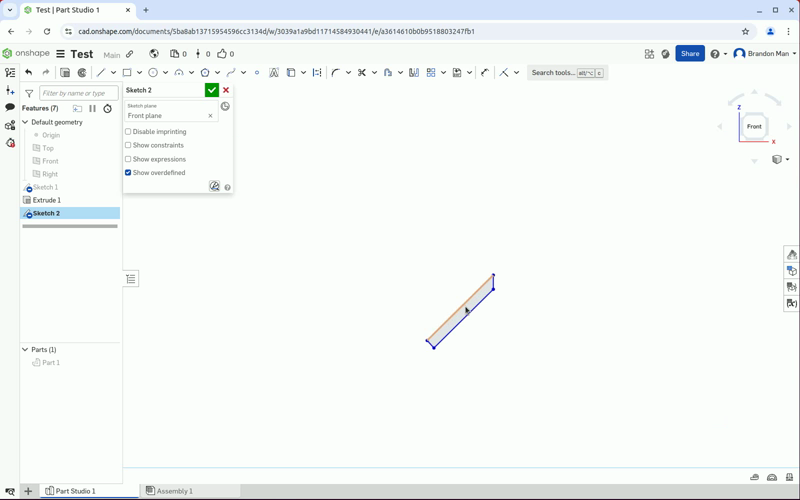
scroll(6)
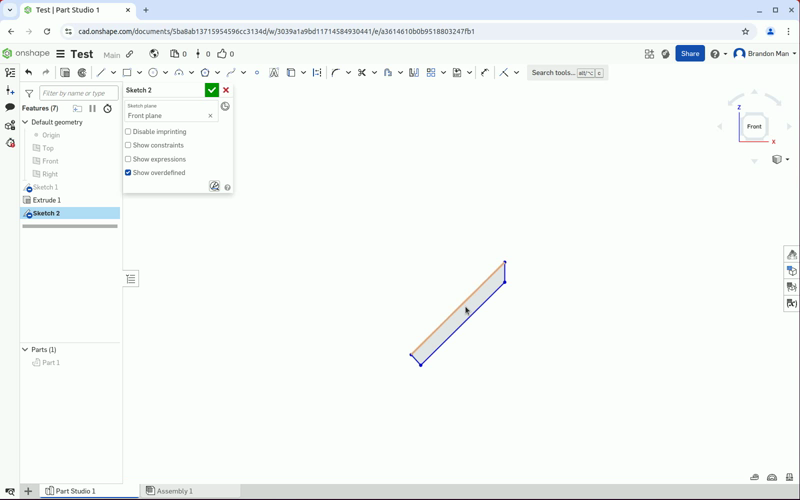
scroll(6)
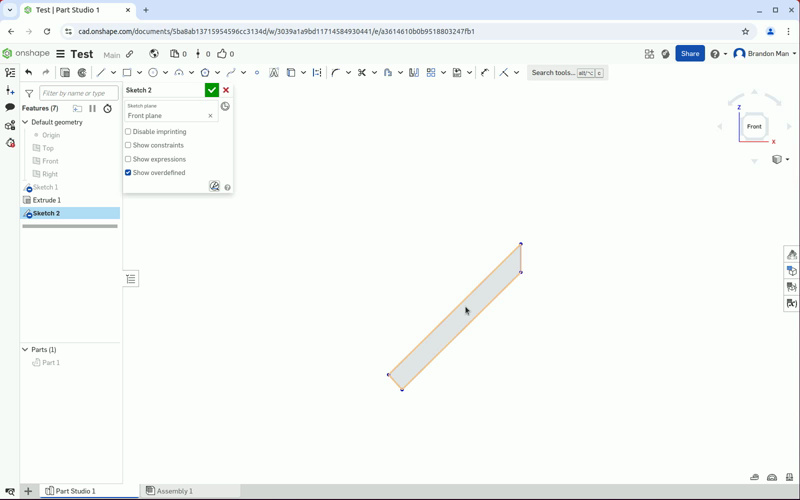
scroll(6)
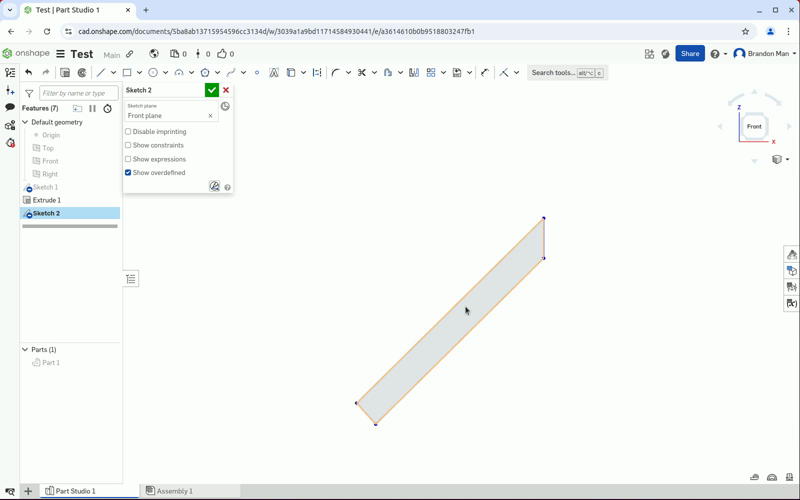
scroll(6)
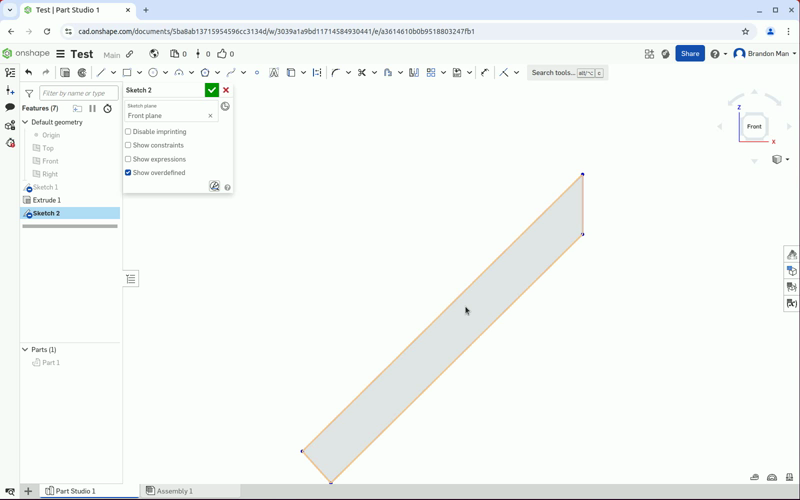
scroll(6)
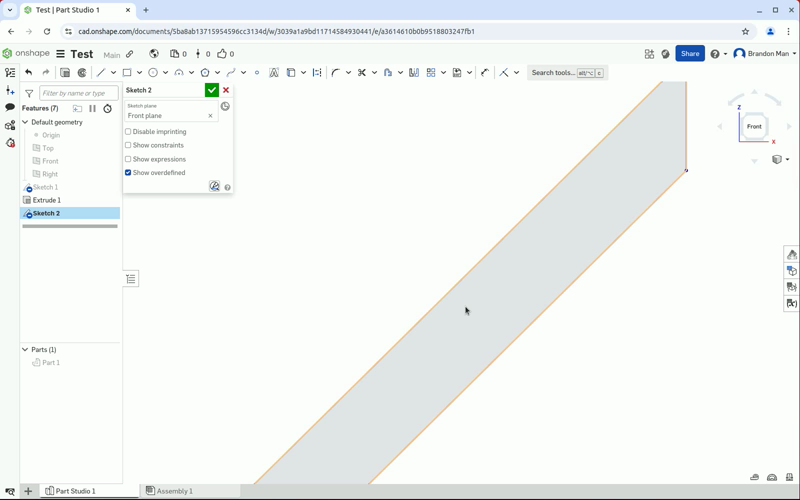
click(465, 306)
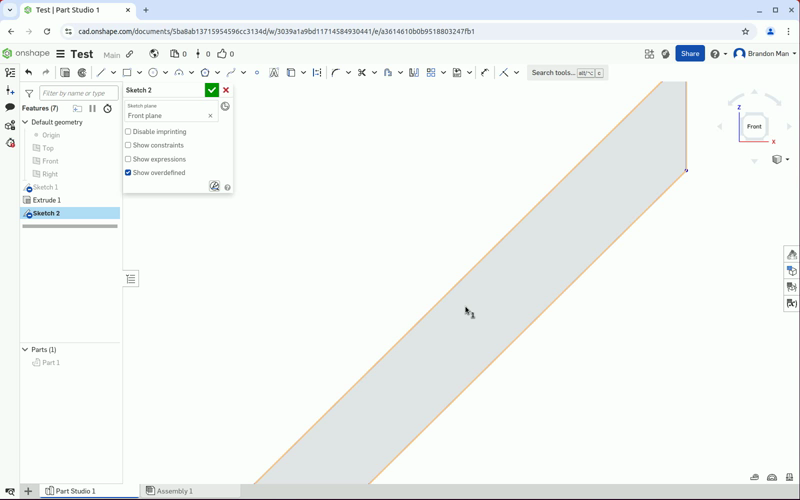
scroll(-6)
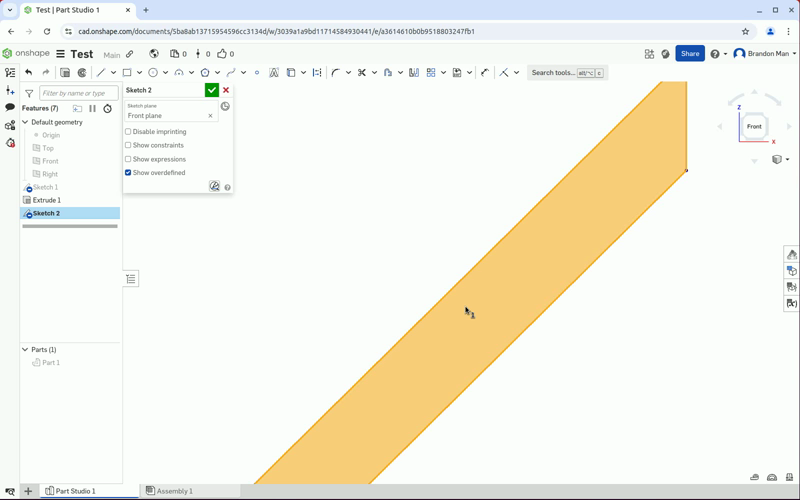
scroll(-6)
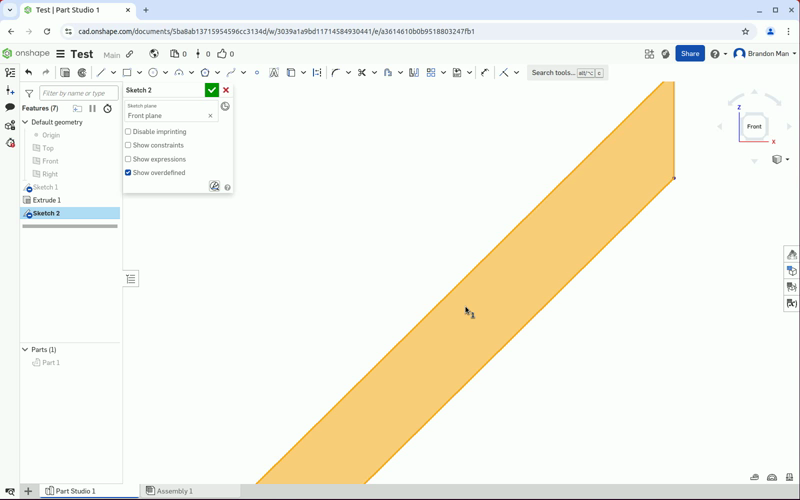
scroll(-6)
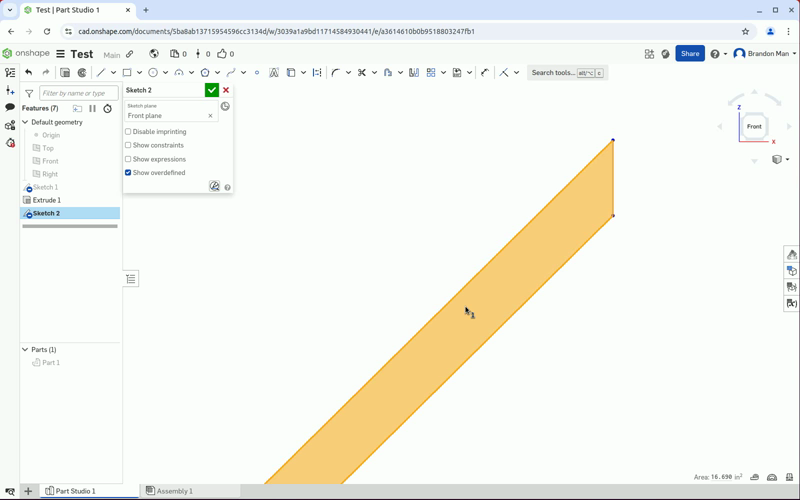
scroll(-6)
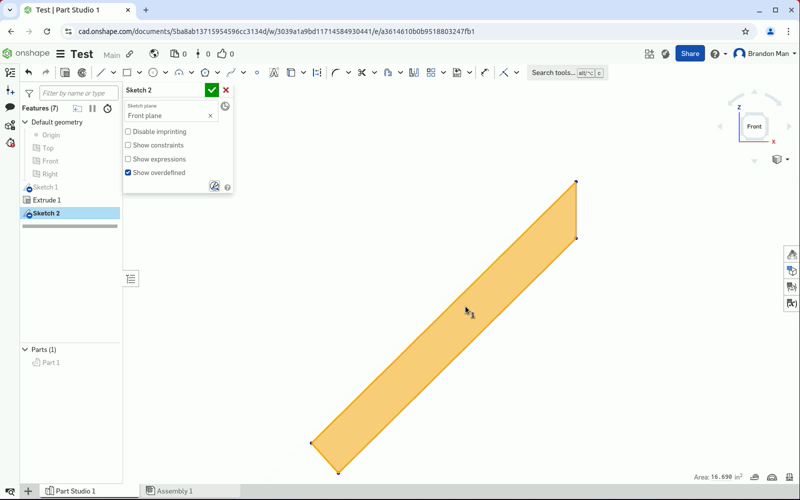
scroll(-6)
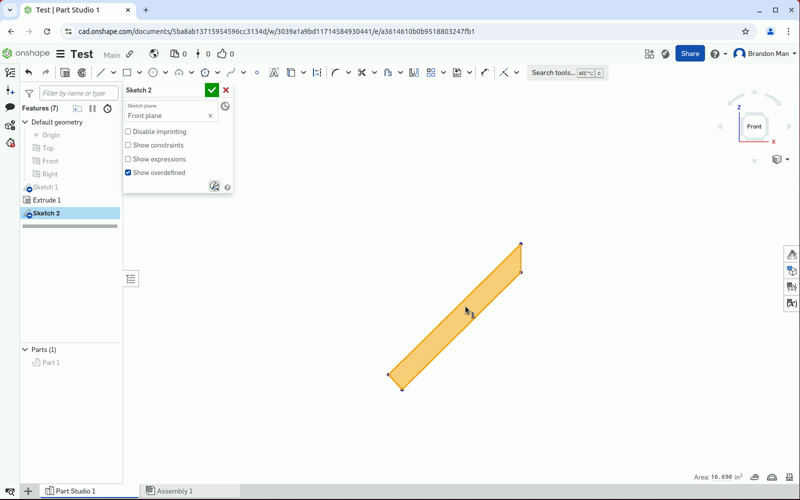
scroll(-6)
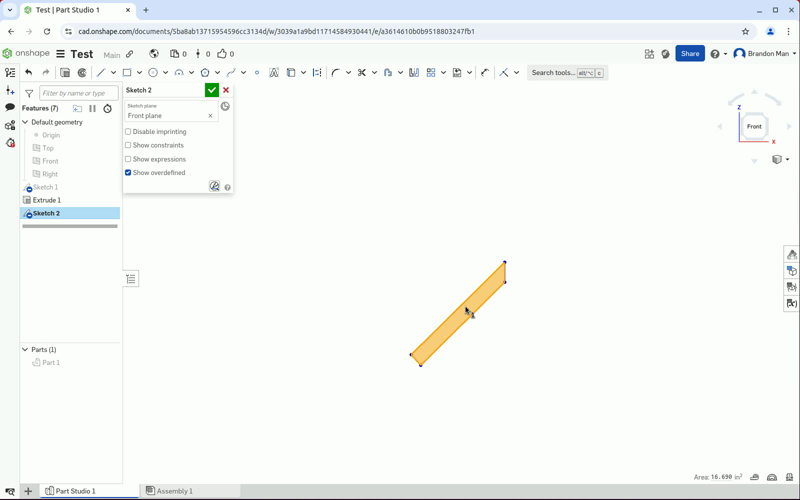
scroll(-6)
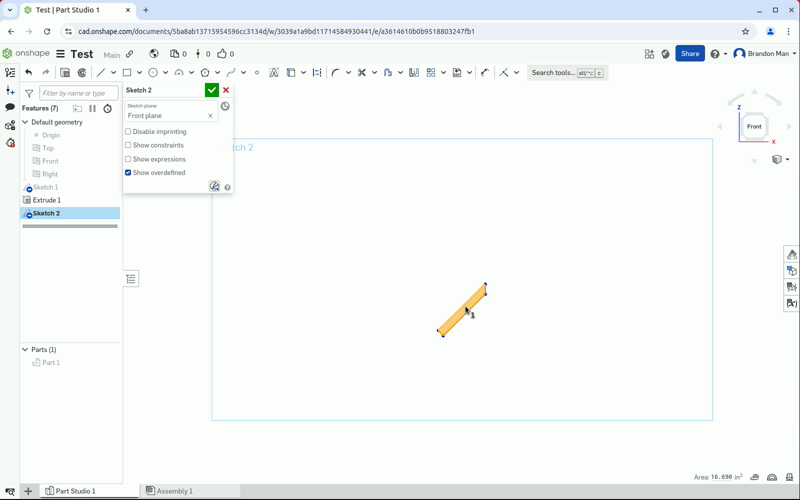
mouse_move(73, 352)
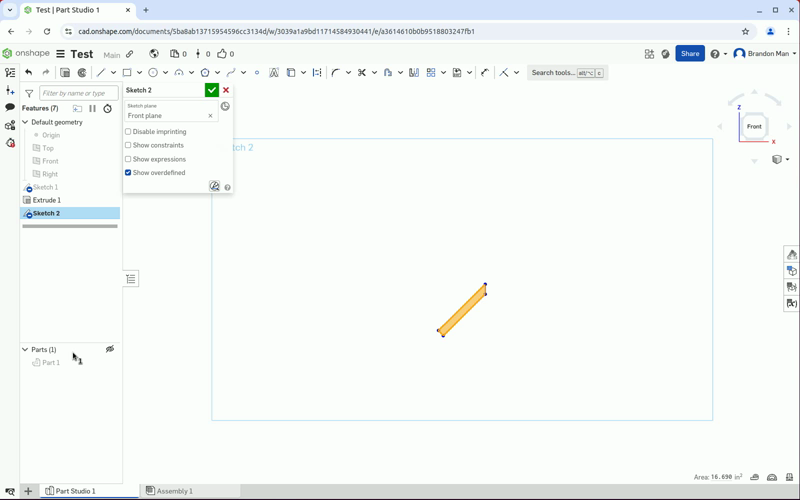
key(shift+y)
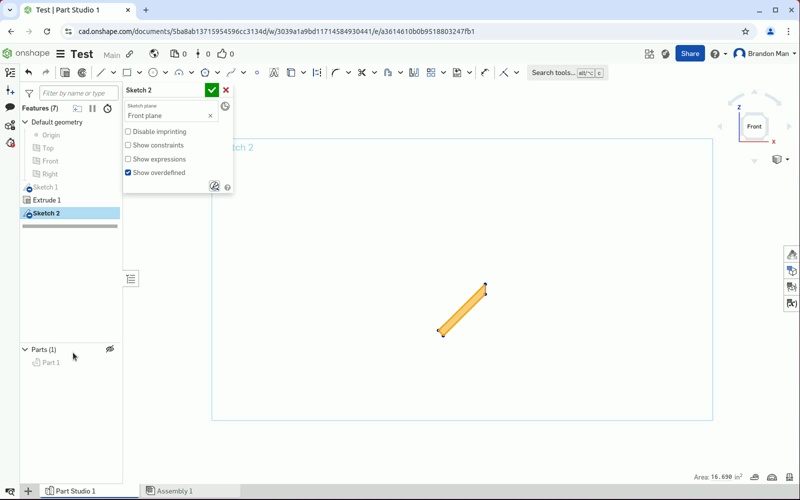
key(shift+e)
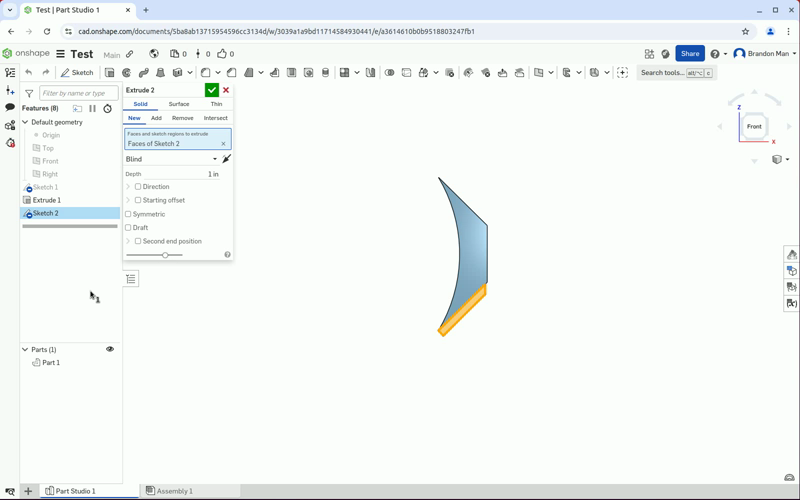
mouse_move(143, 106)
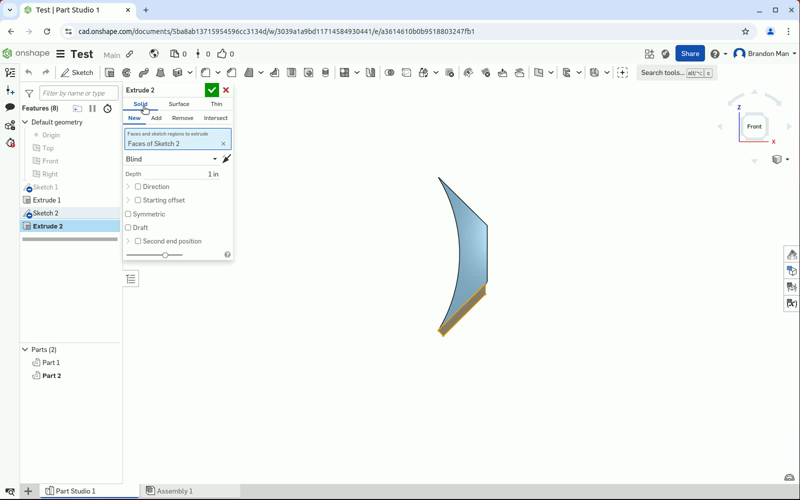
click(143, 106)
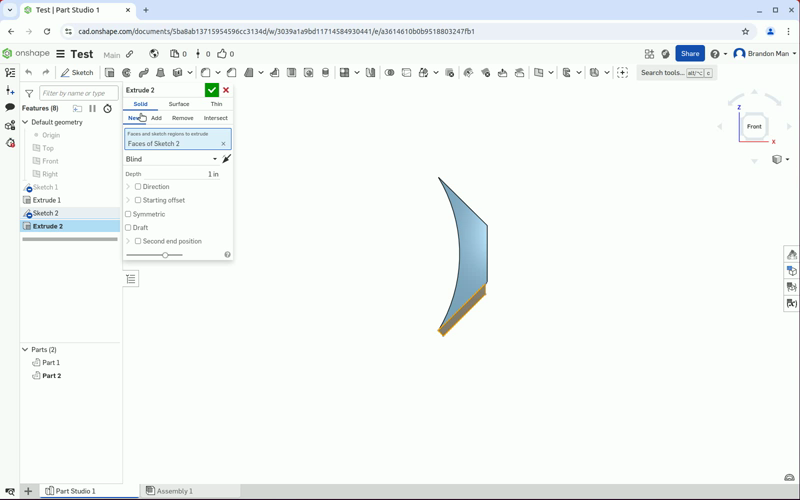
mouse_move(137, 120)
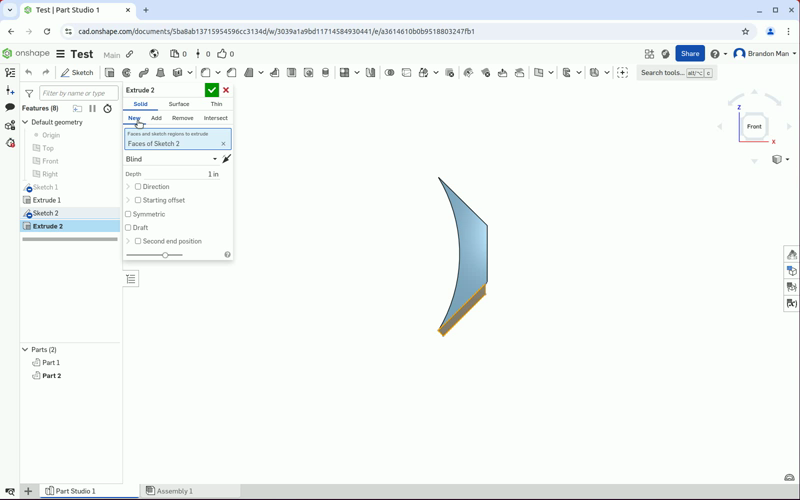
click(137, 120)
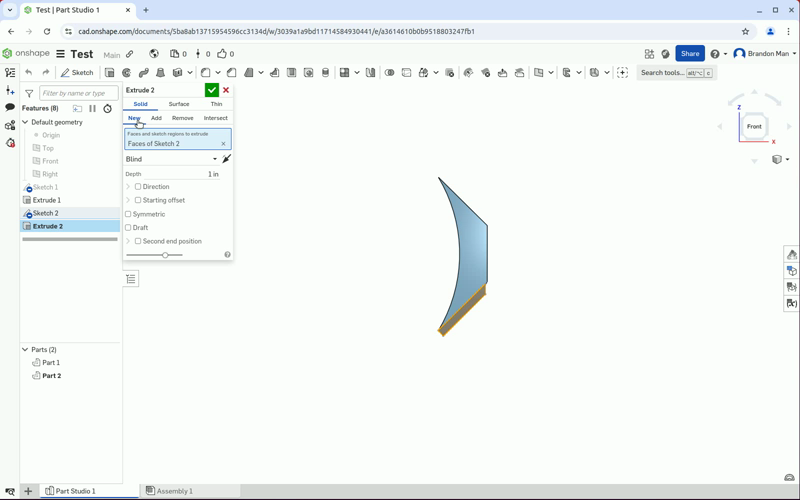
key(tab, 4)
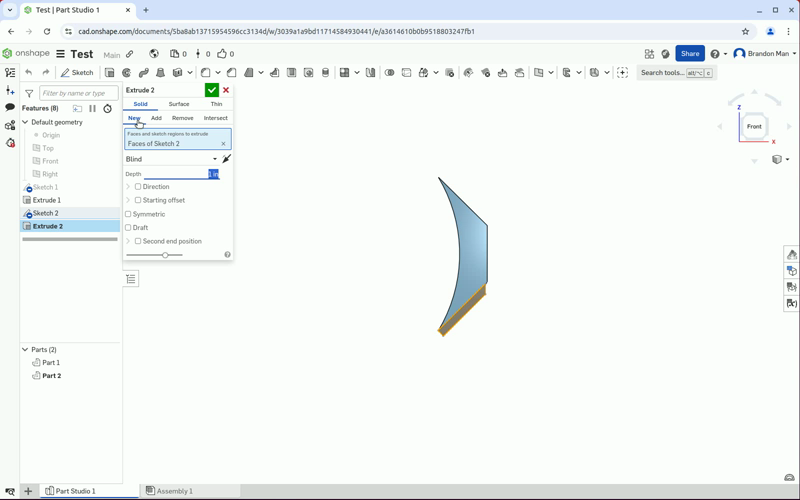
text(2.889)
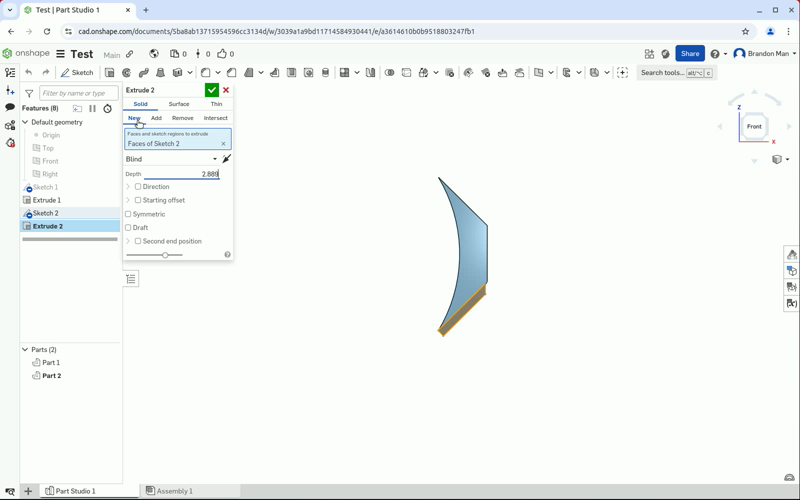
key(enter)
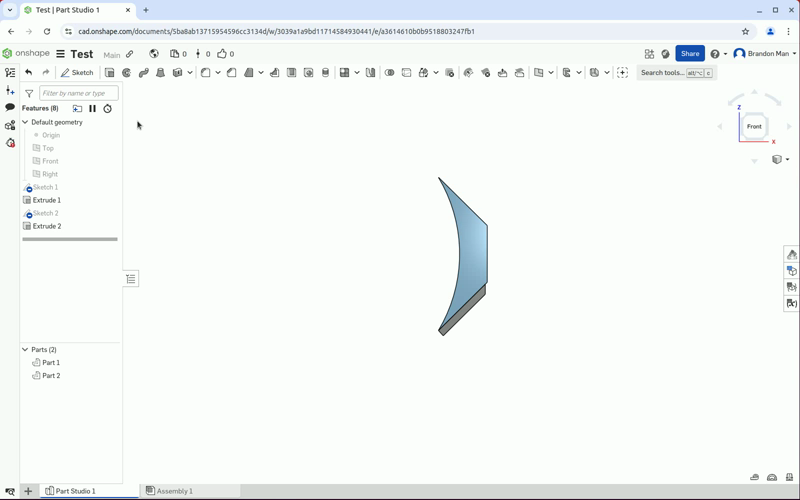
key(shift+h)
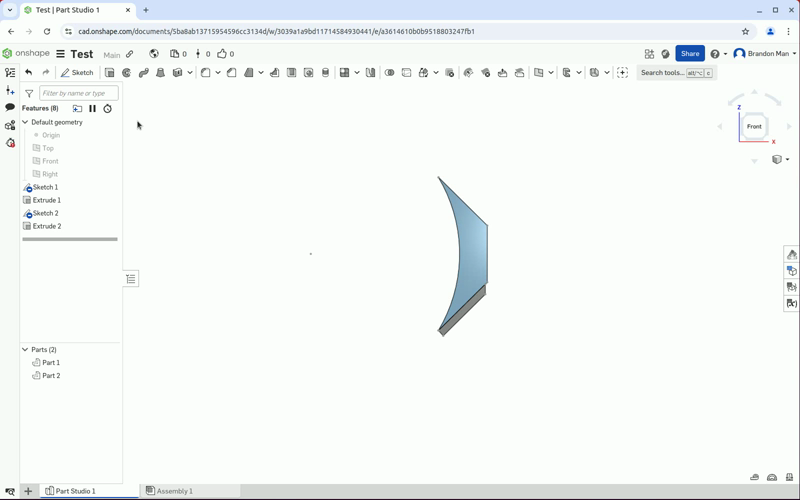
key(shift+h)
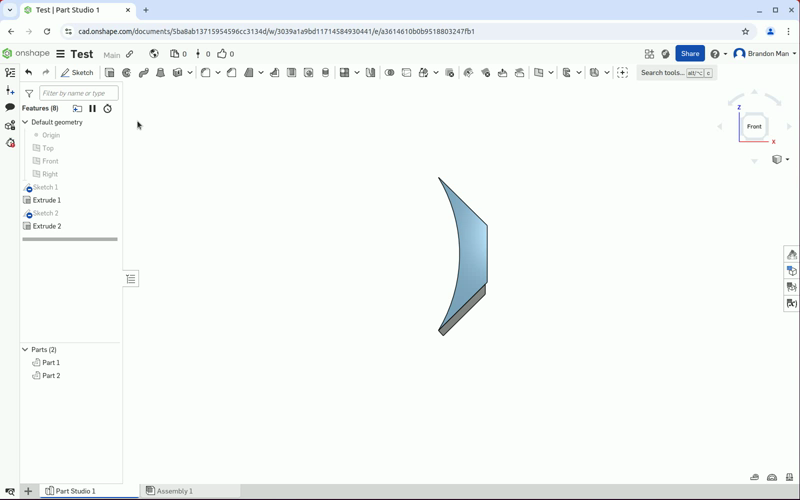
mouse_move(73, 189)
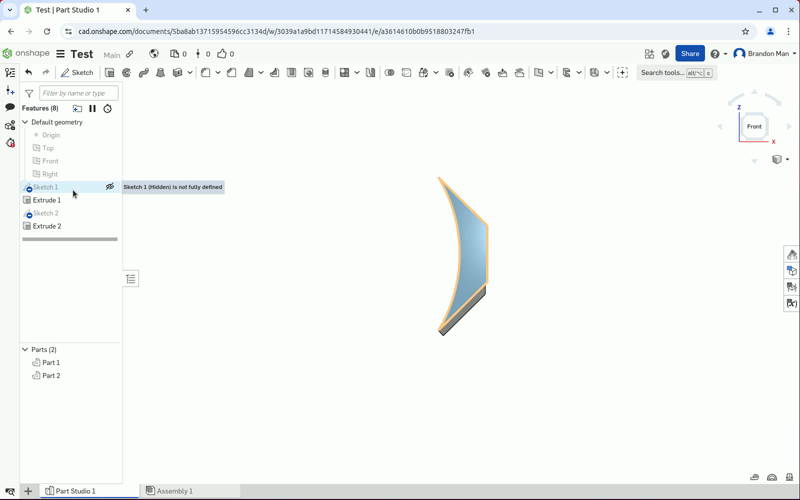
click(73, 189)
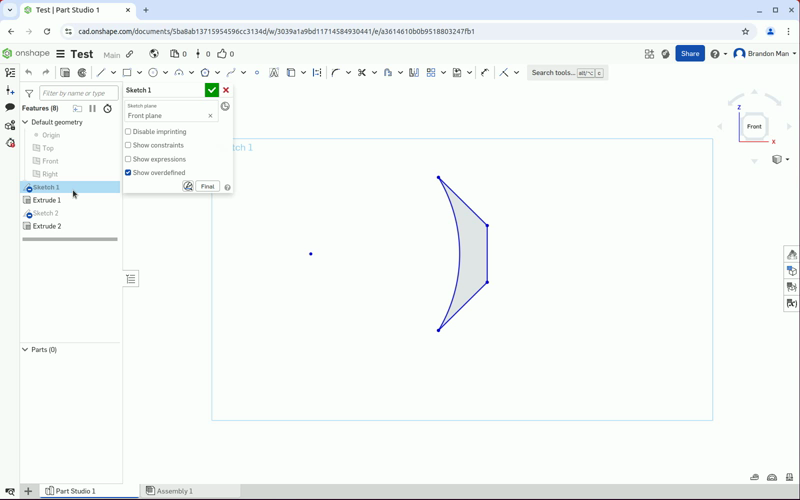
mouse_move(229, 92)
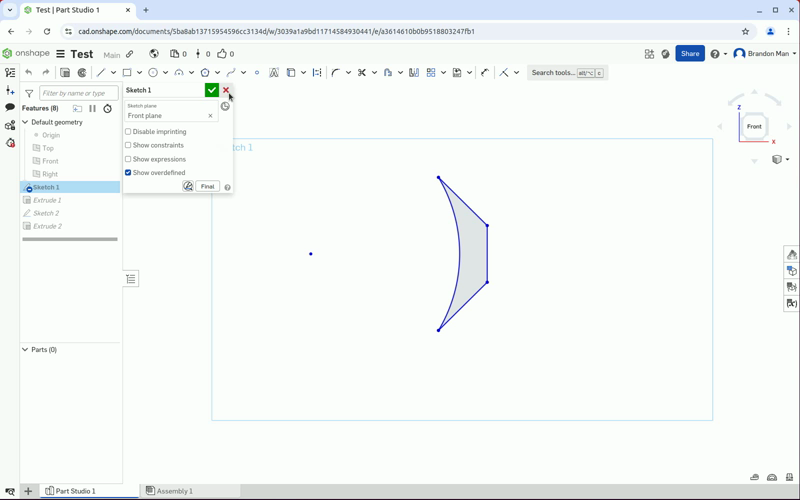
click(229, 92)
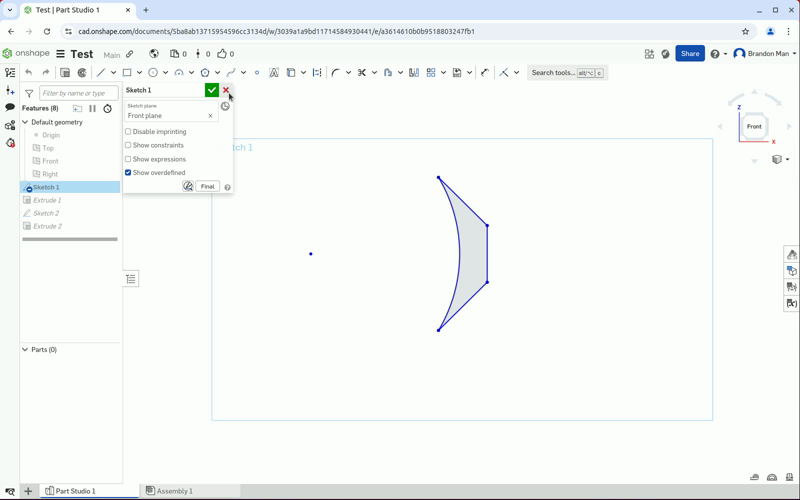
key(shift+s)
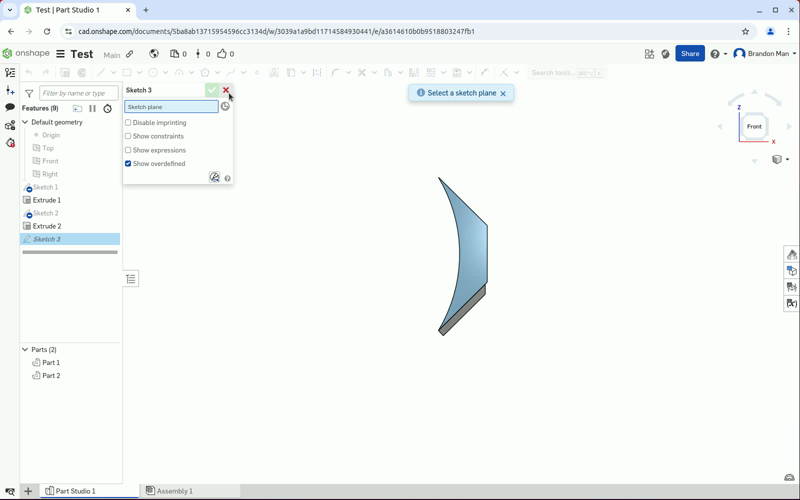
mouse_move(73, 163)
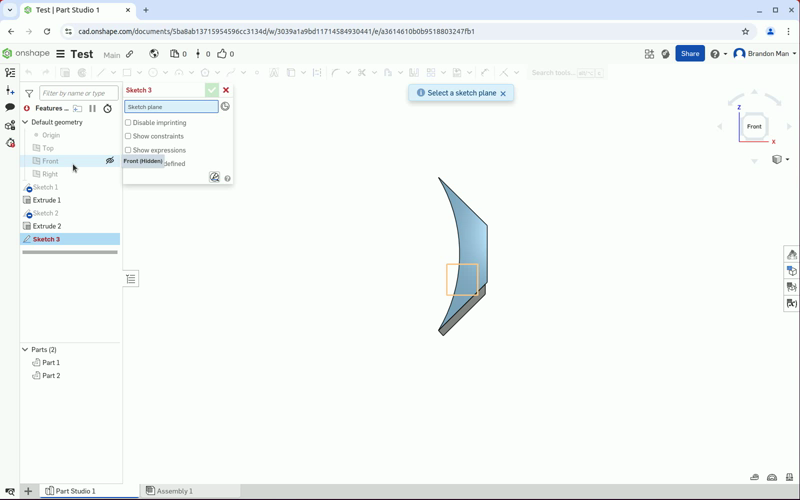
click(73, 163)
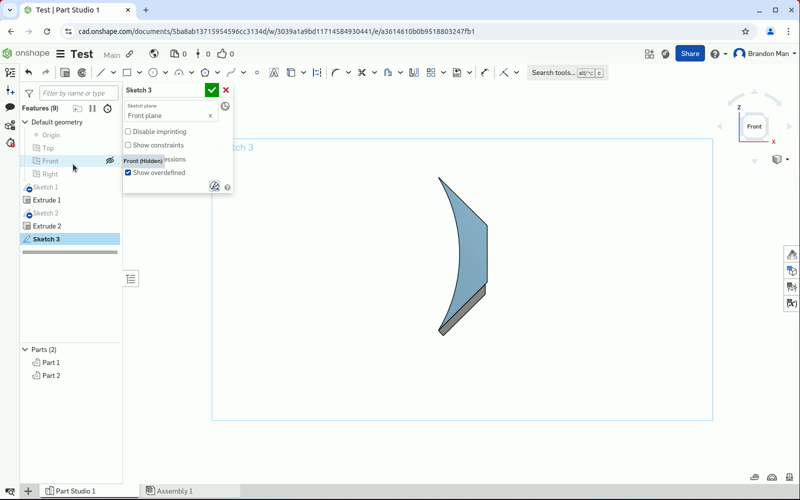
mouse_move(73, 352)
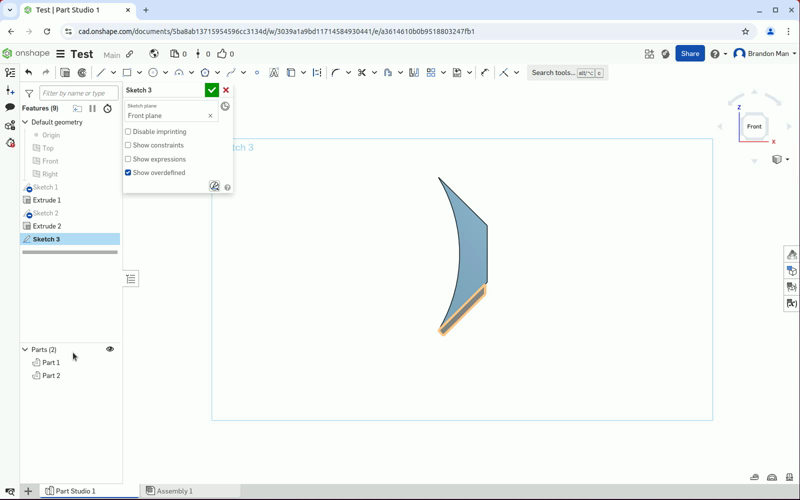
key(y)
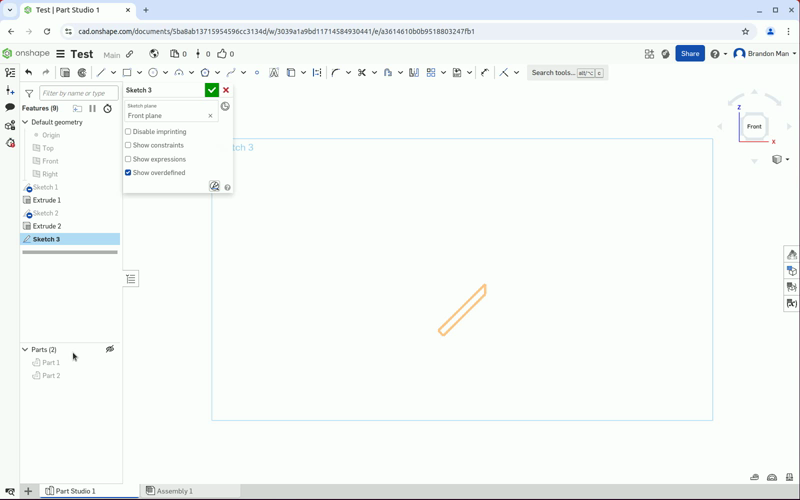
key(l)
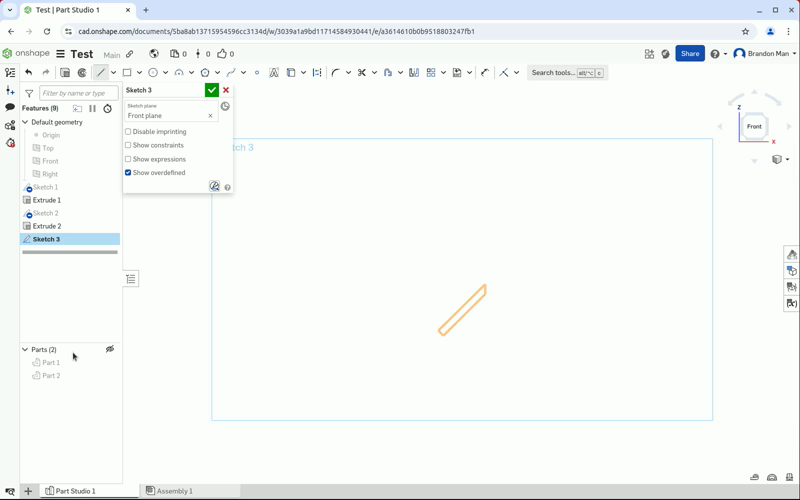
key_down(shift)
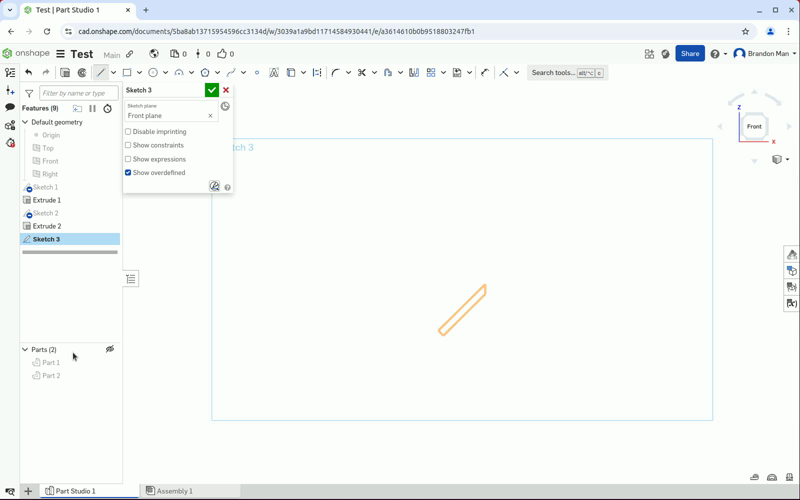
mouse_move(438, 186)
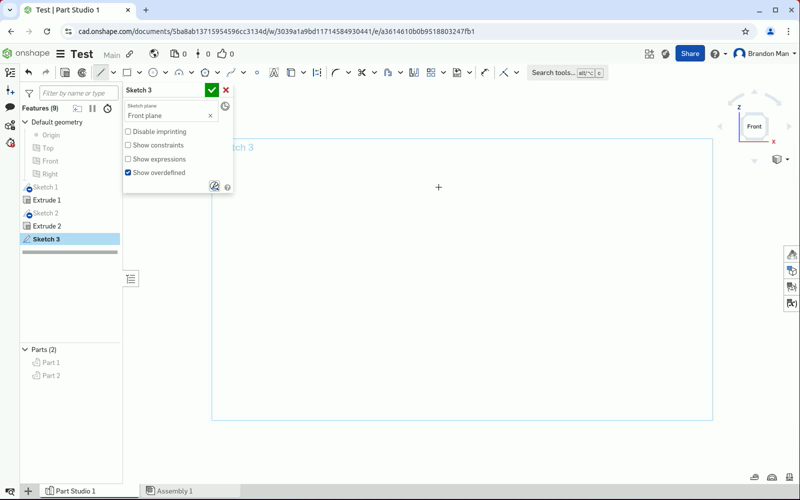
click(438, 186)
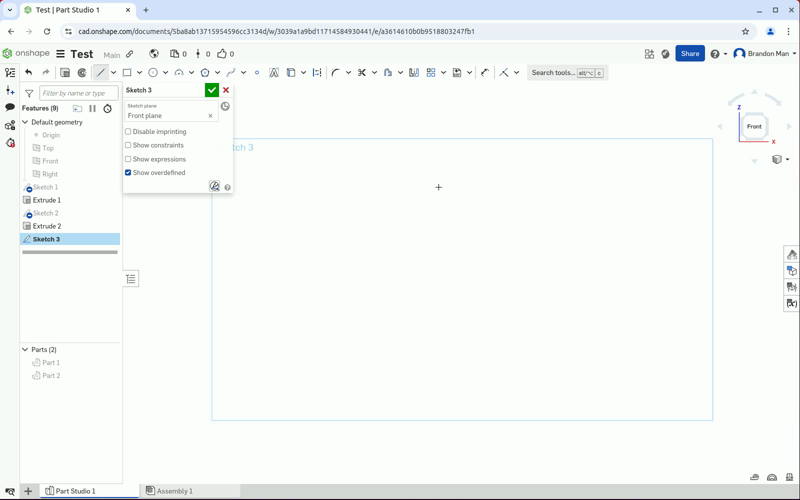
key_up(shift)
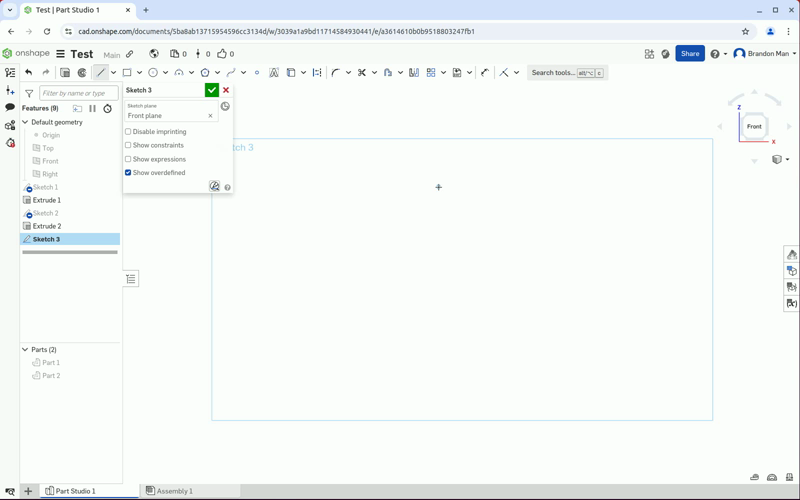
key_down(shift)
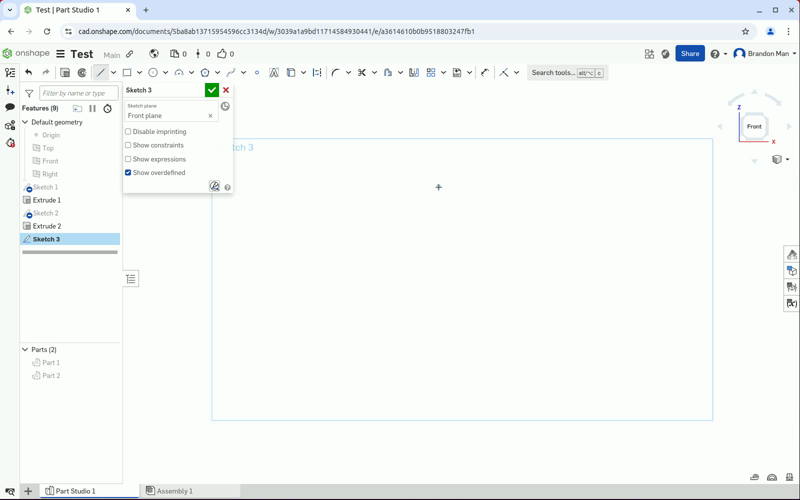
mouse_move(485, 233)
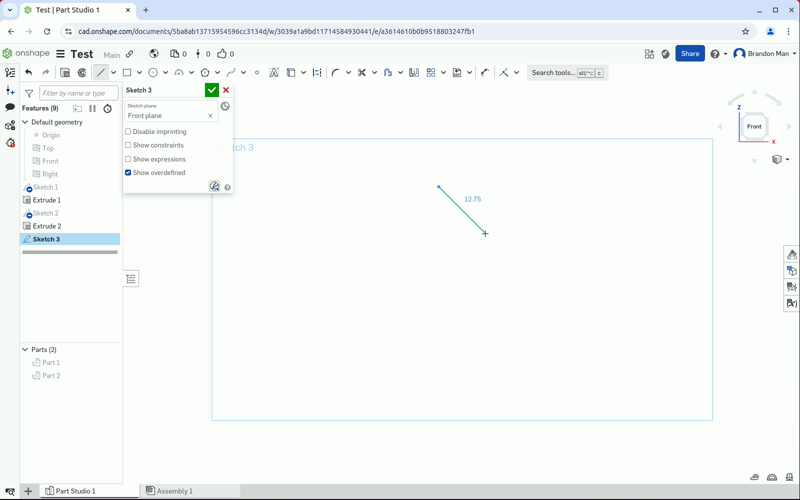
click(485, 233)
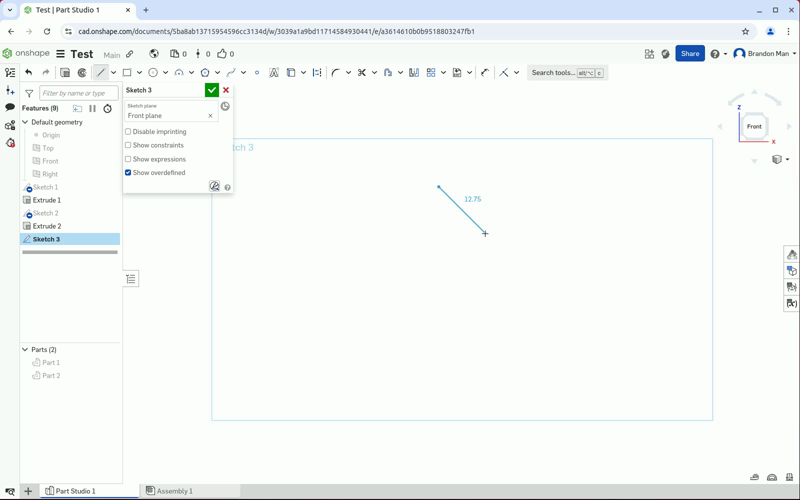
key_up(shift)
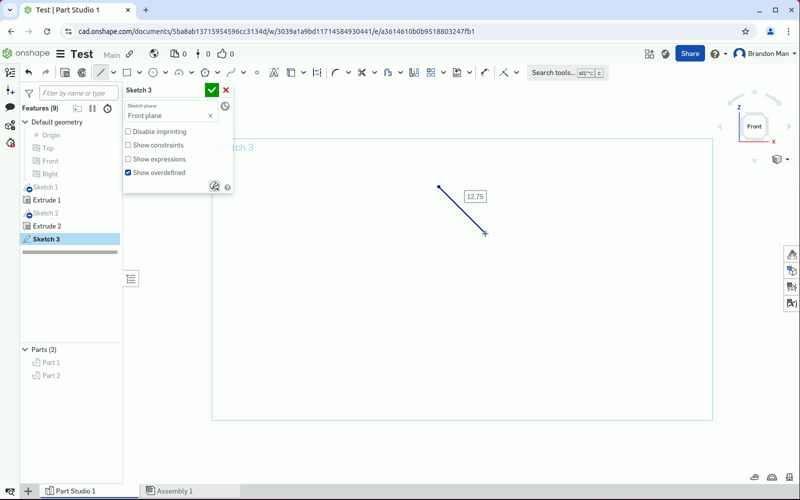
key_down(shift)
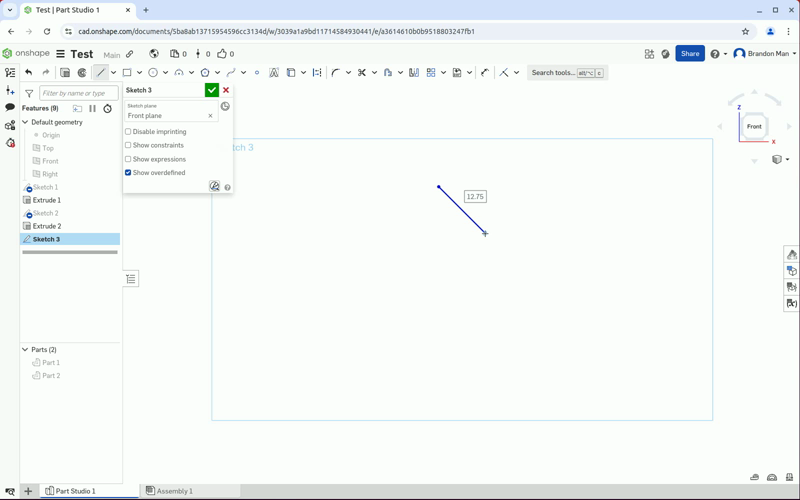
mouse_move(515, 233)
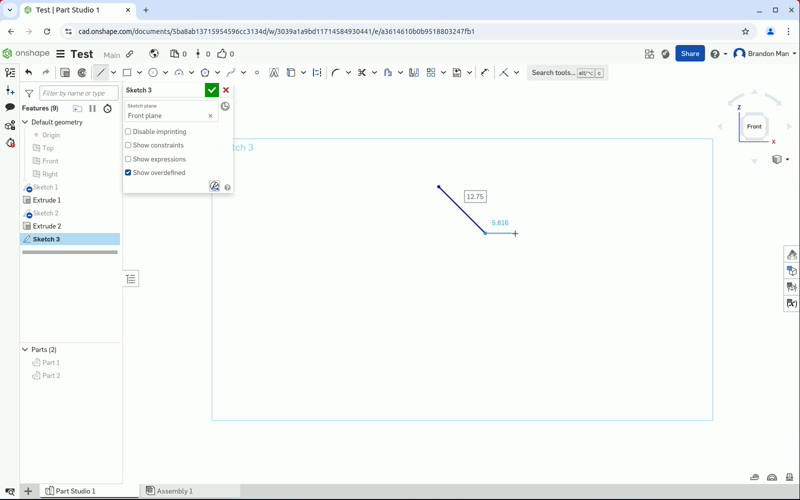
mouse_move(485, 223)
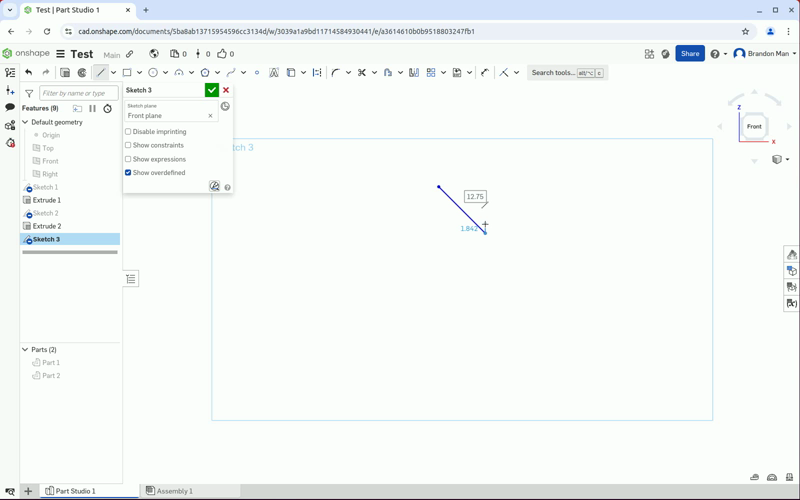
click(485, 223)
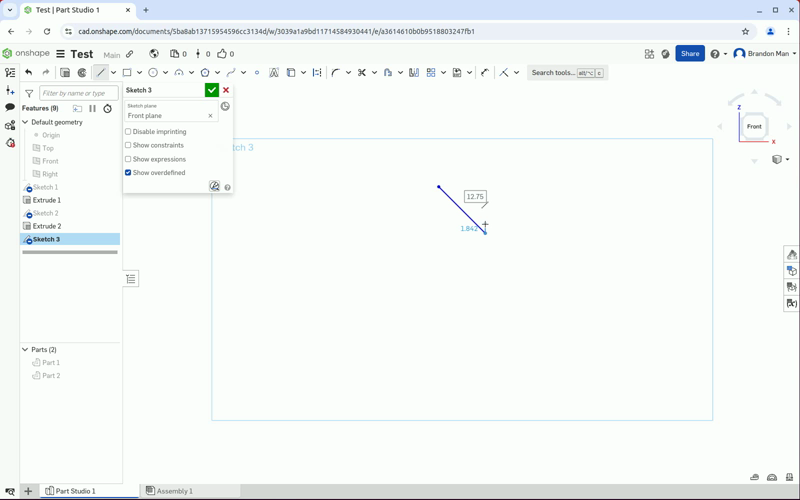
key_up(shift)
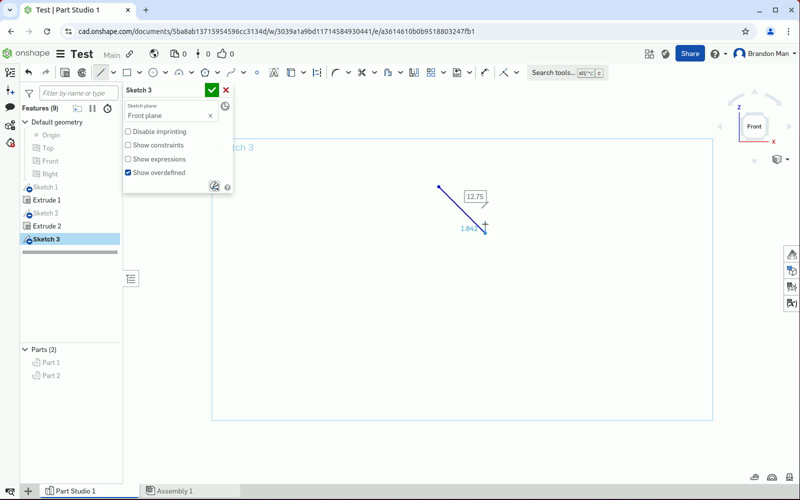
key_down(shift)
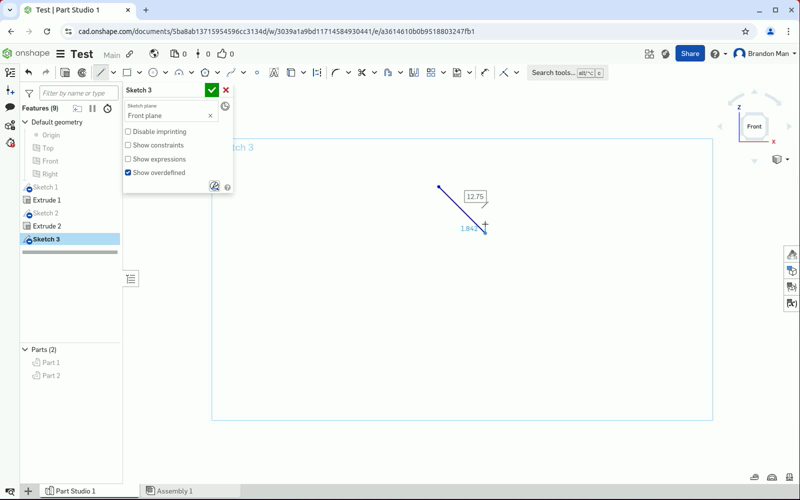
mouse_move(515, 223)
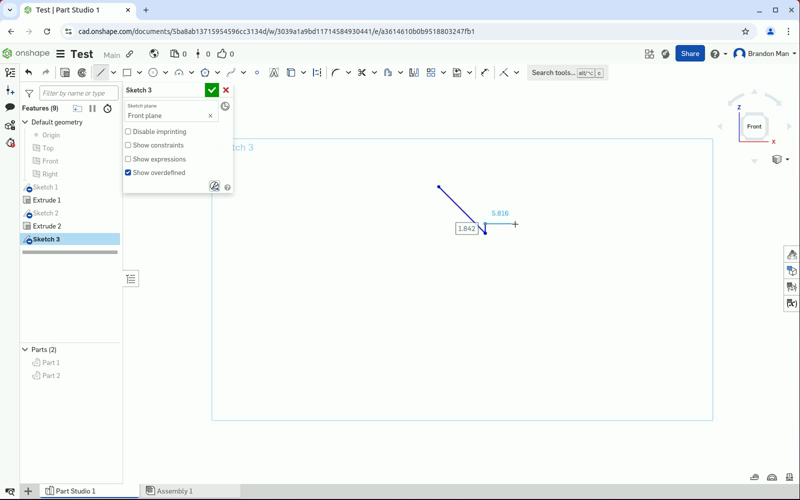
mouse_move(443, 181)
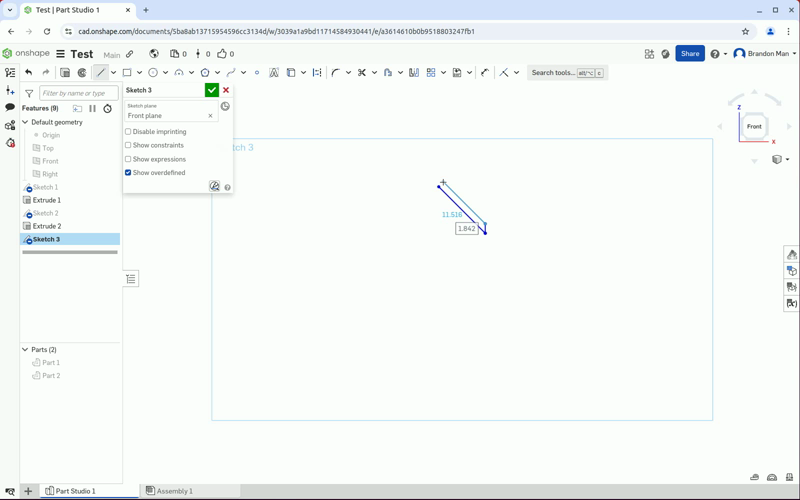
click(443, 181)
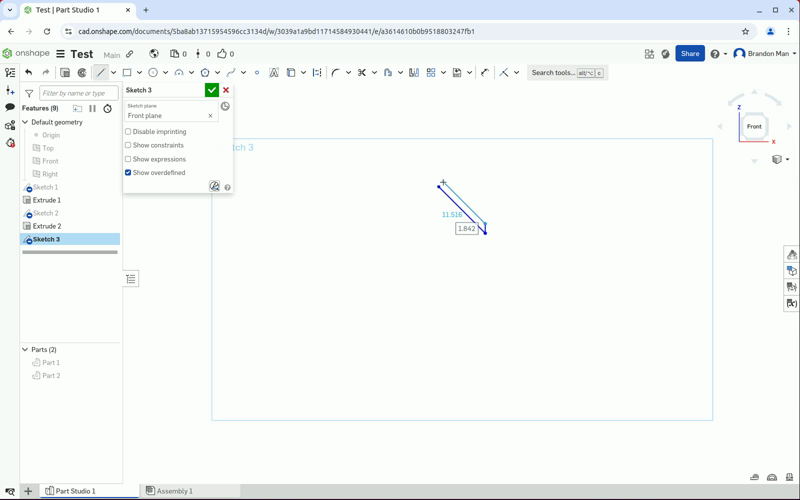
key_up(shift)
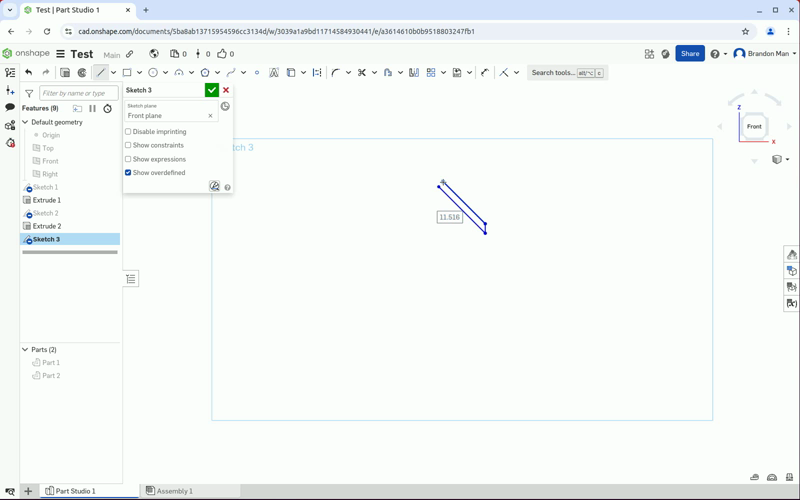
mouse_move(473, 181)
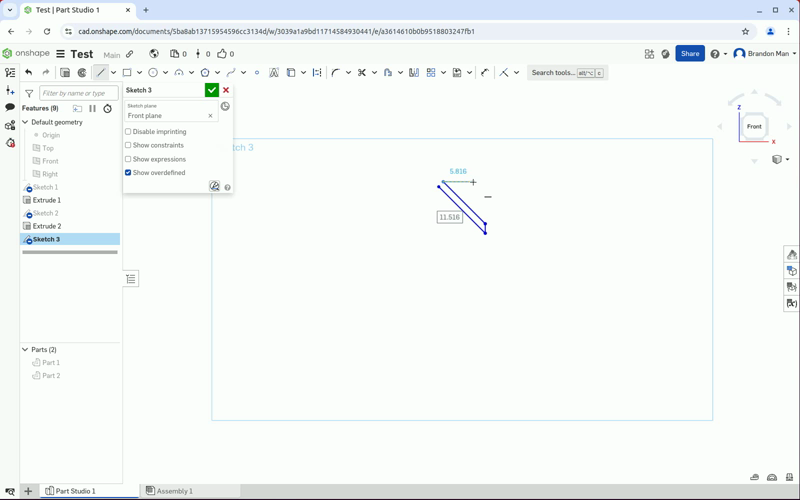
key_down(shift)
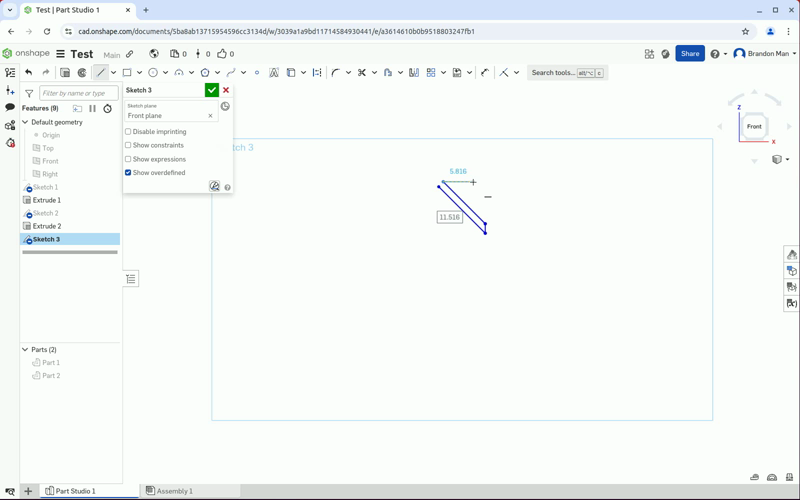
mouse_move(438, 186)
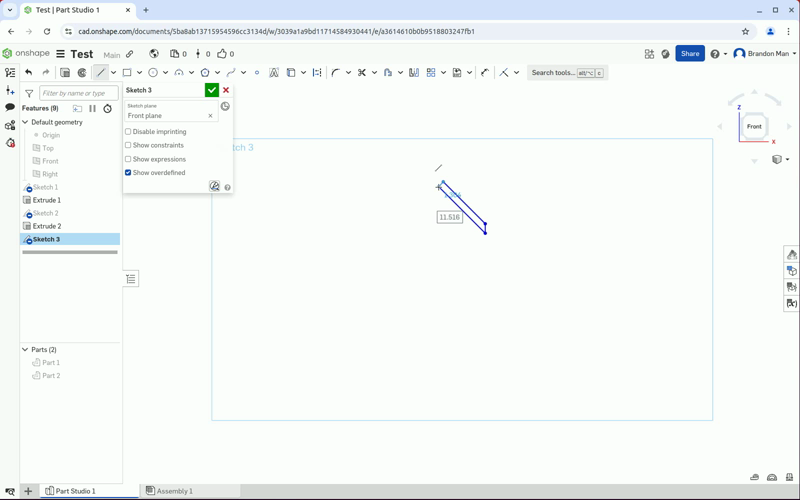
scroll(6)
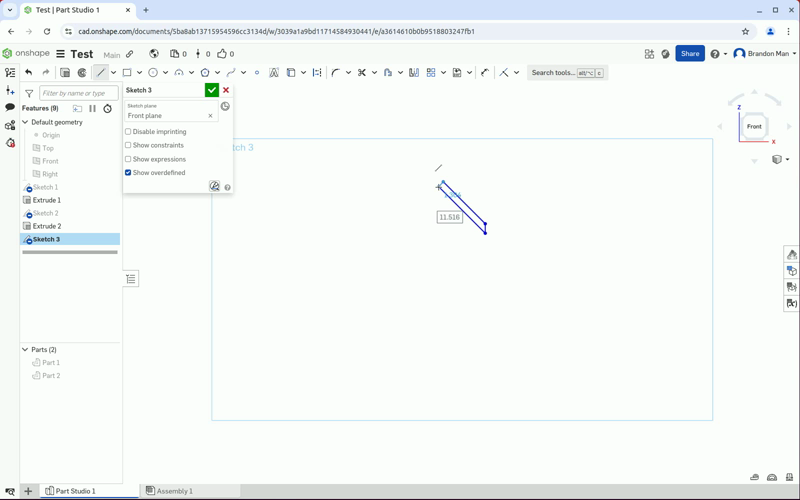
scroll(6)
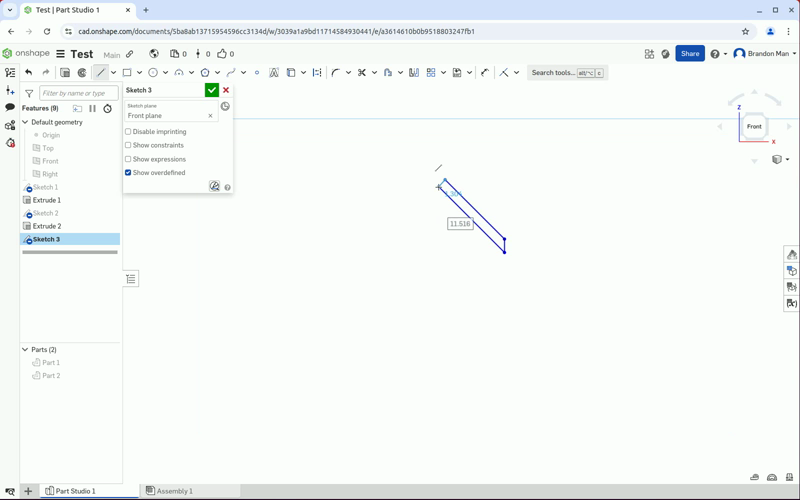
scroll(6)
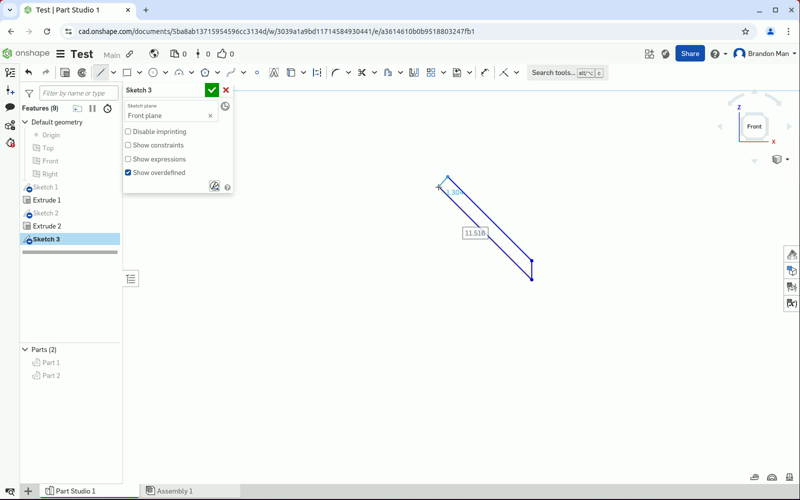
scroll(6)
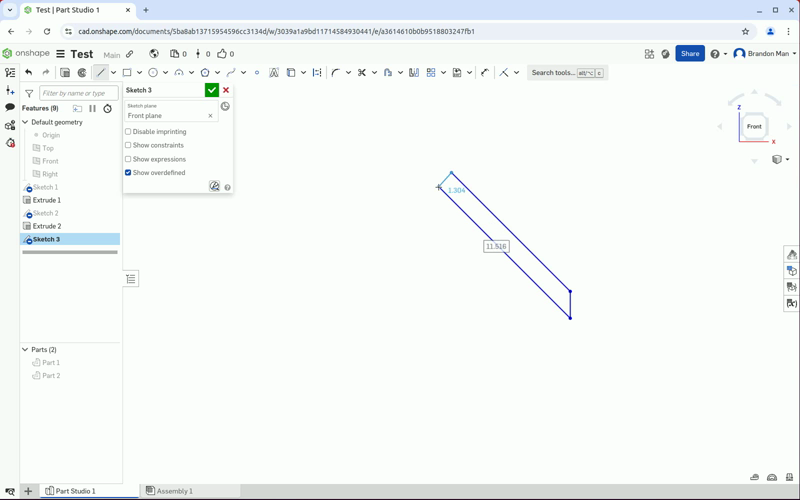
scroll(6)
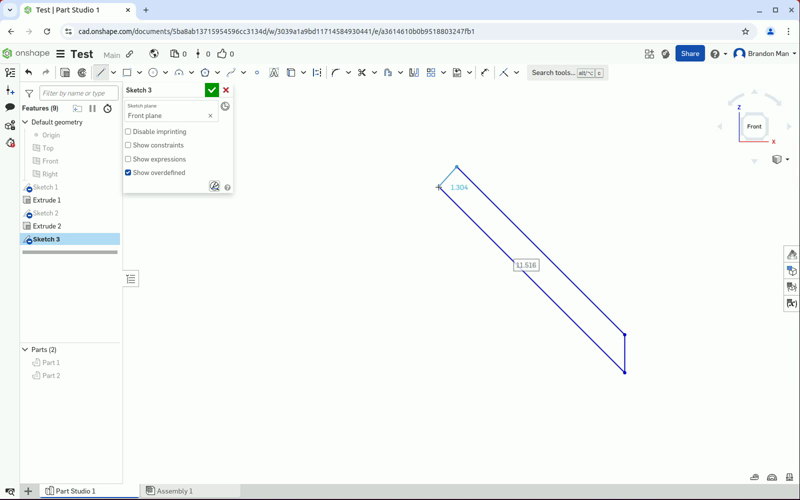
scroll(6)
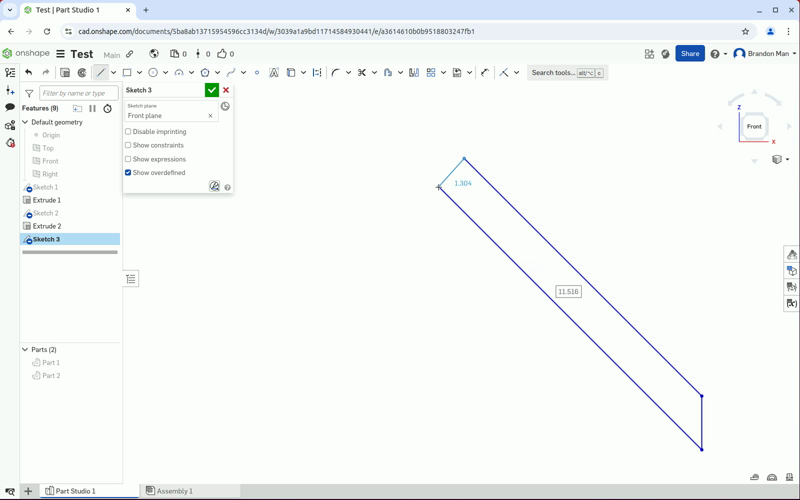
scroll(6)
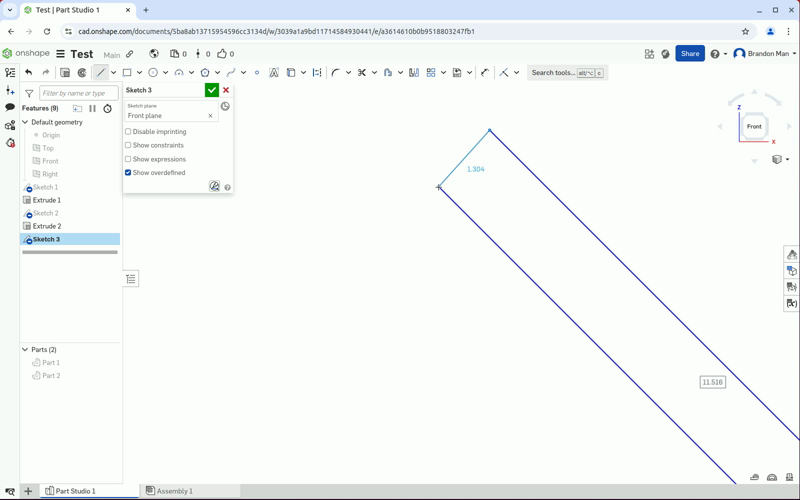
key_up(shift)
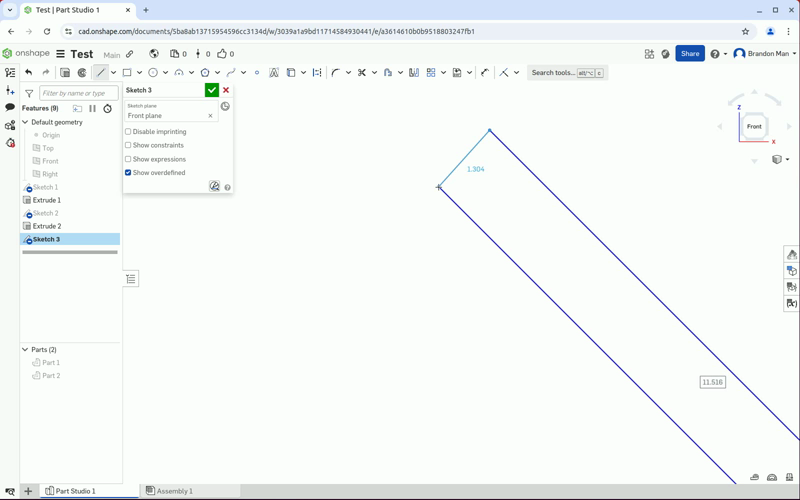
click(438, 186)
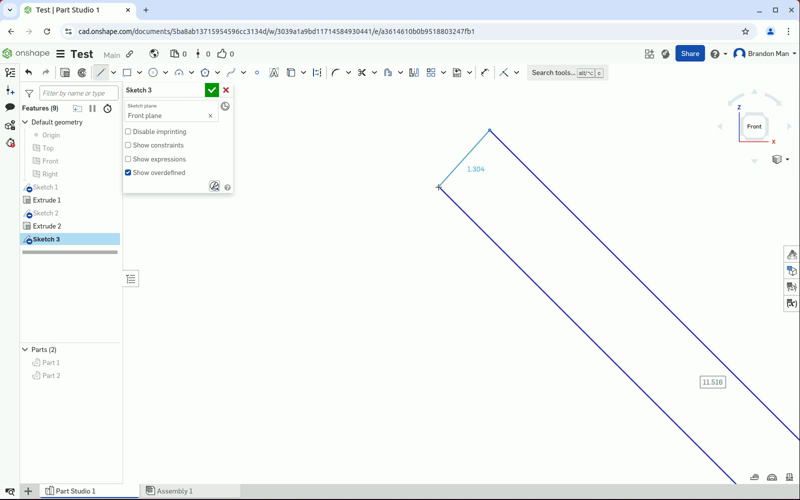
scroll(-6)
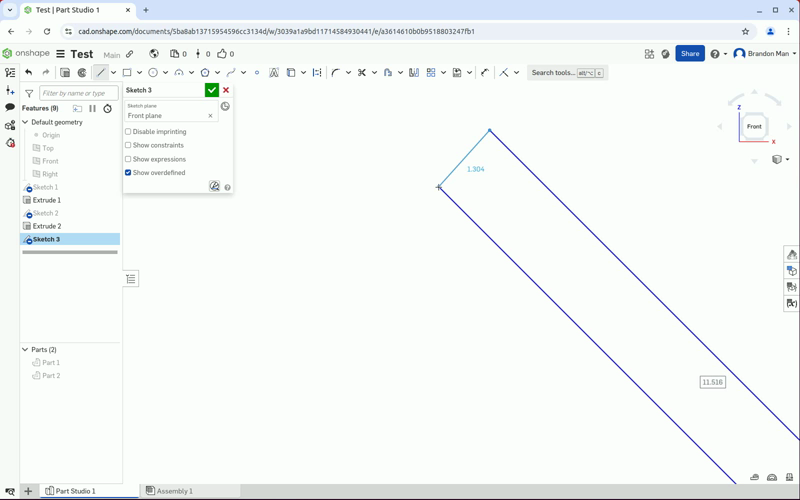
scroll(-6)
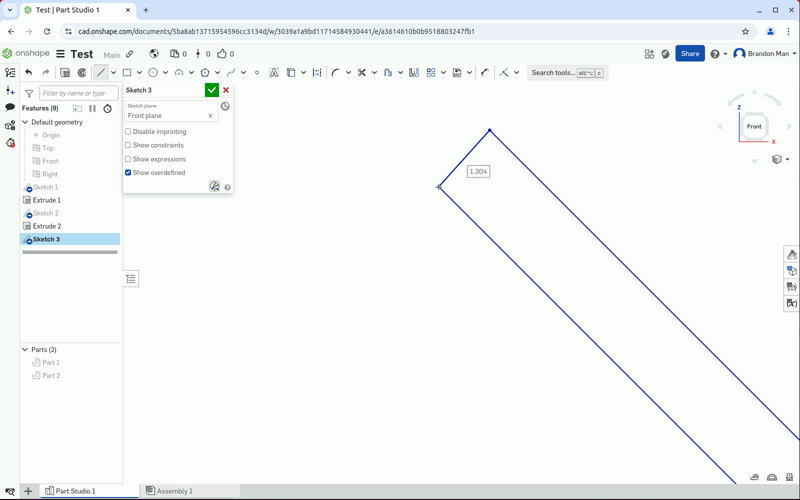
scroll(-6)
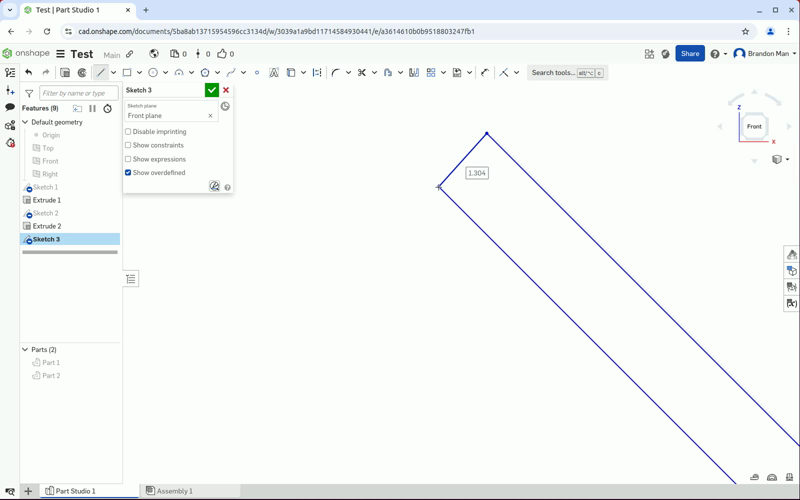
scroll(-6)
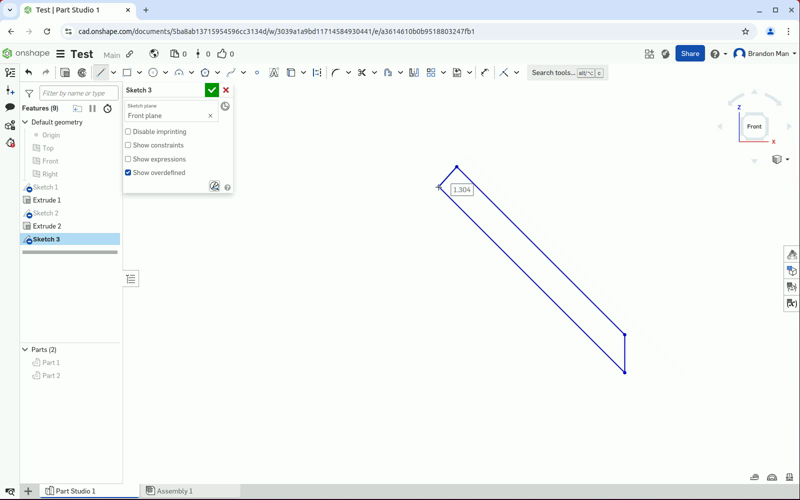
scroll(-6)
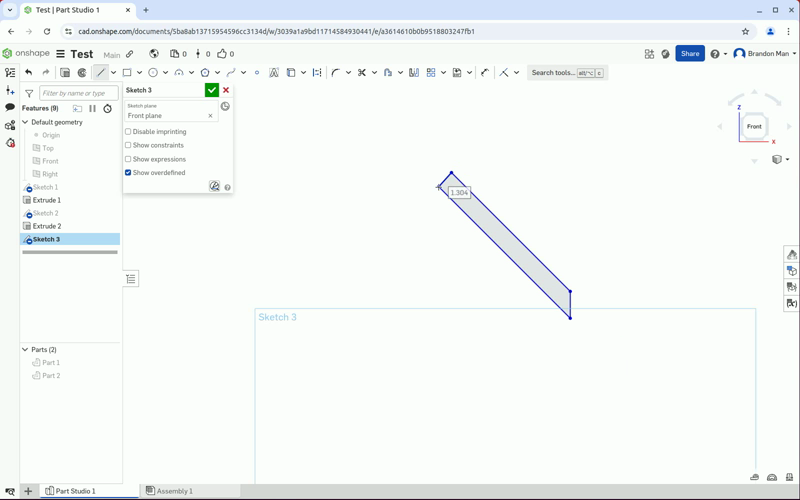
scroll(-6)
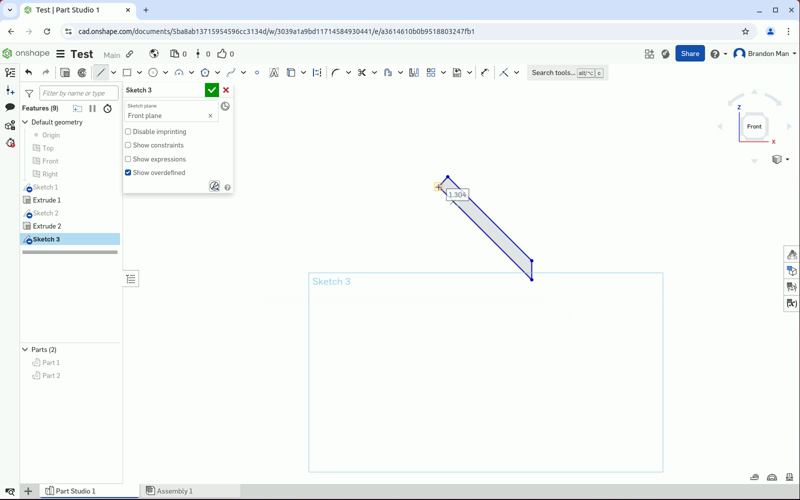
scroll(-6)
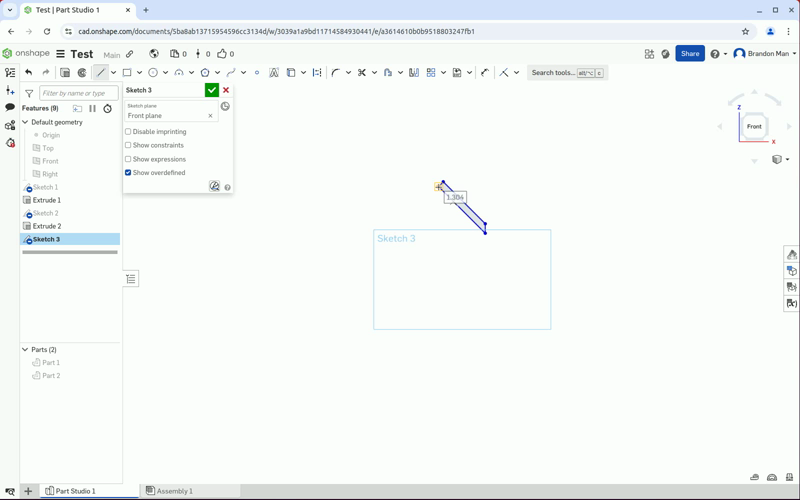
key(esc)
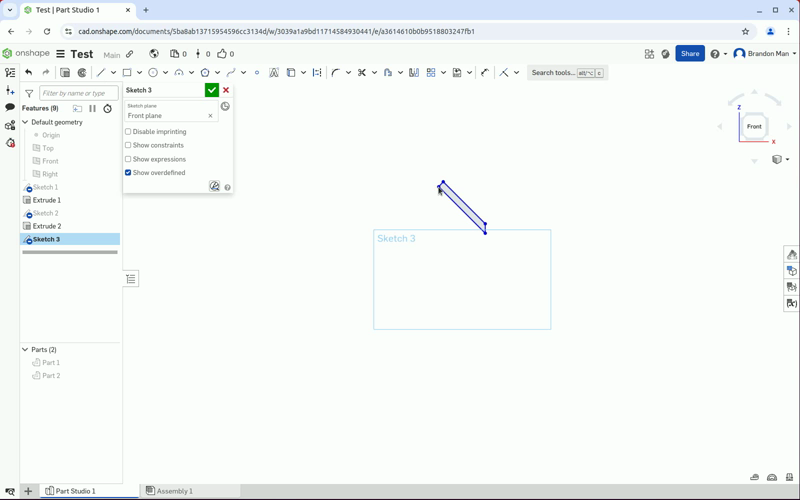
mouse_move(459, 204)
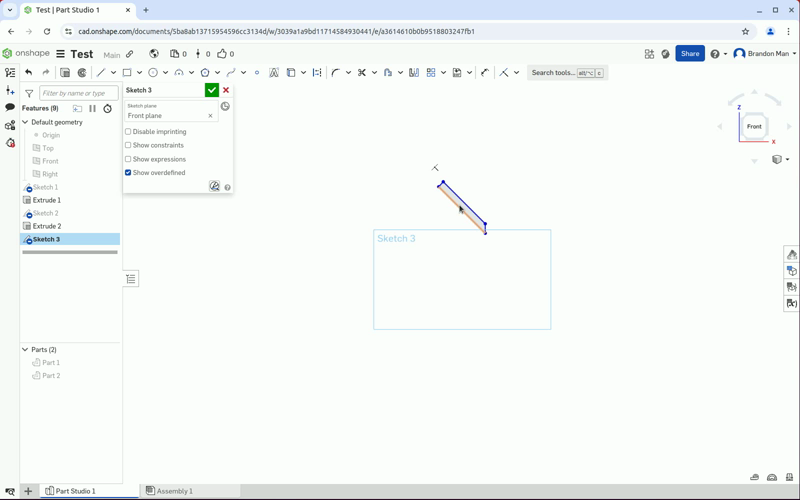
scroll(6)
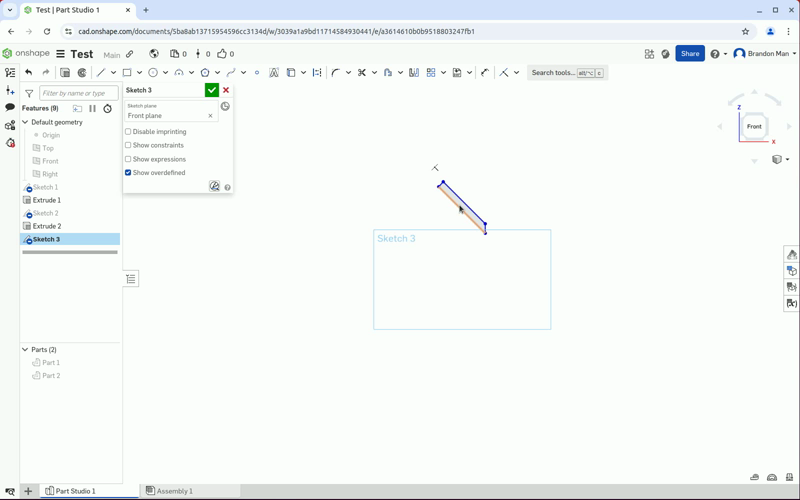
scroll(6)
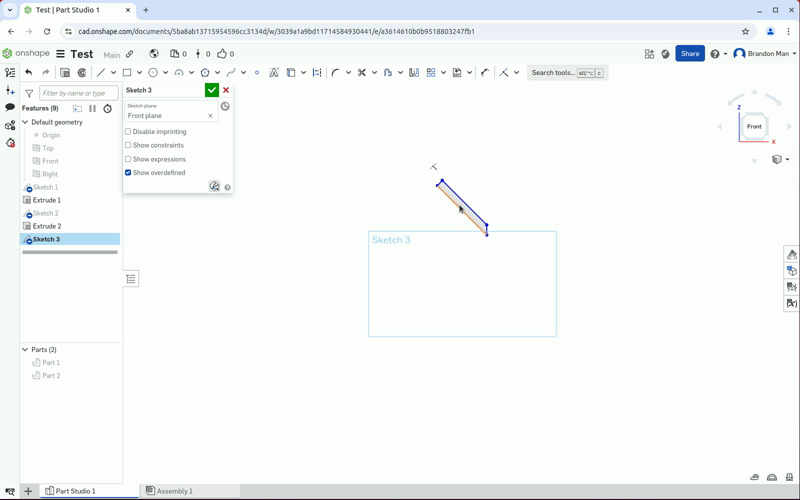
scroll(6)
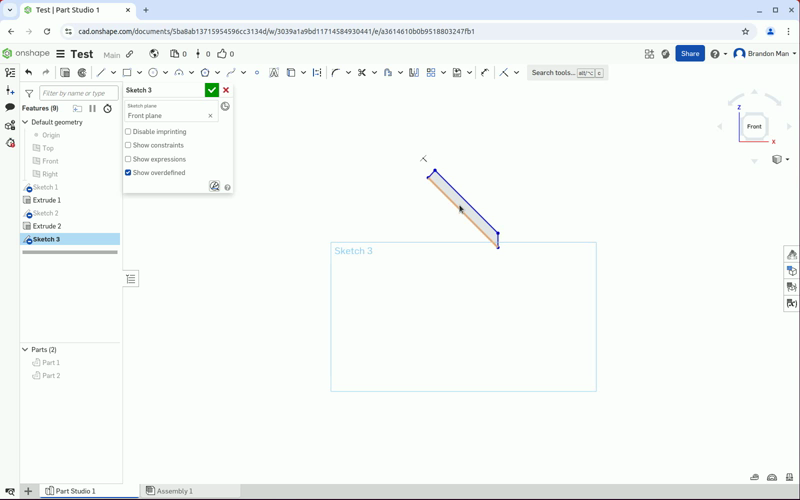
scroll(6)
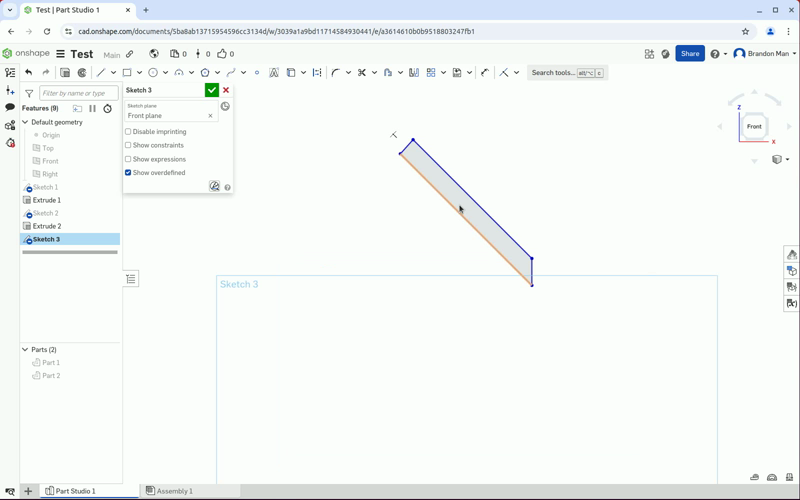
scroll(6)
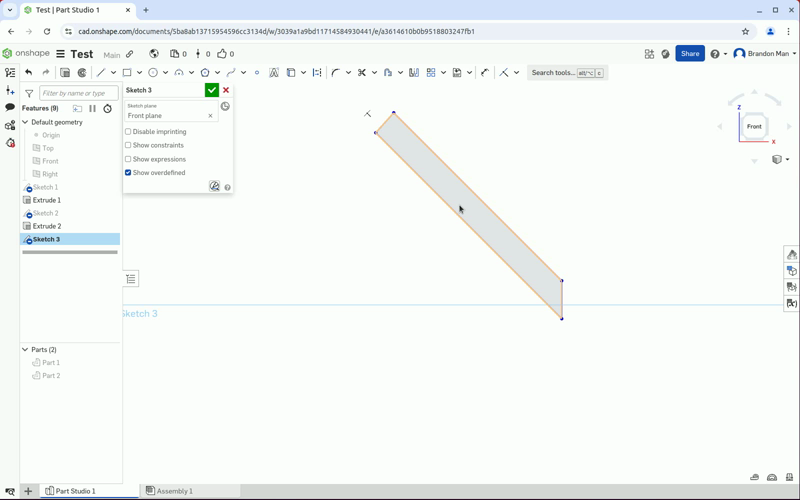
scroll(6)
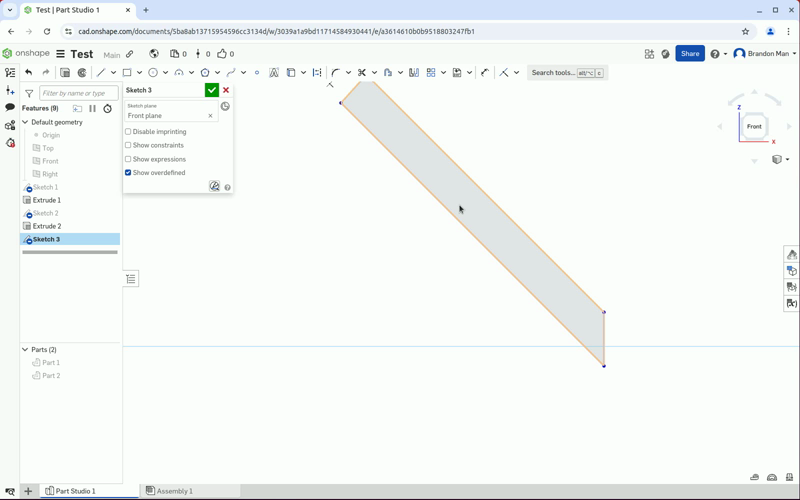
scroll(6)
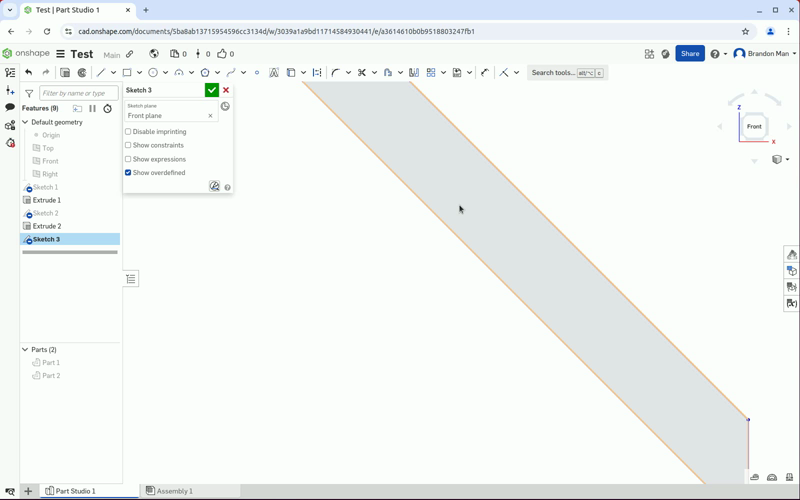
click(459, 204)
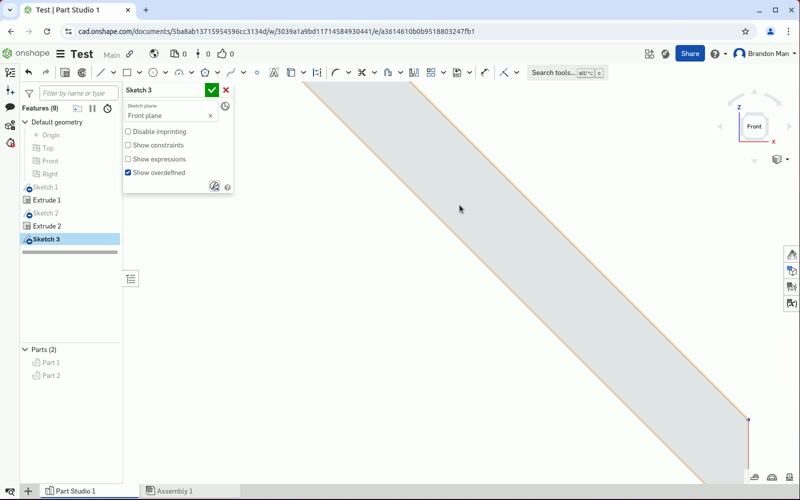
scroll(-6)
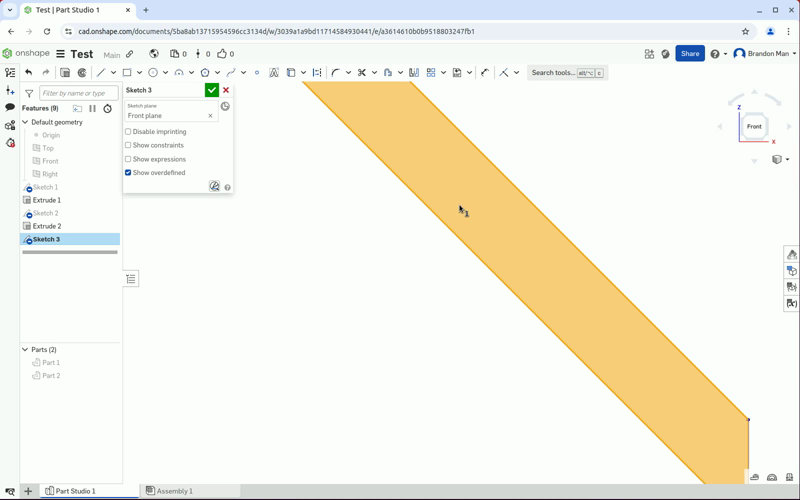
scroll(-6)
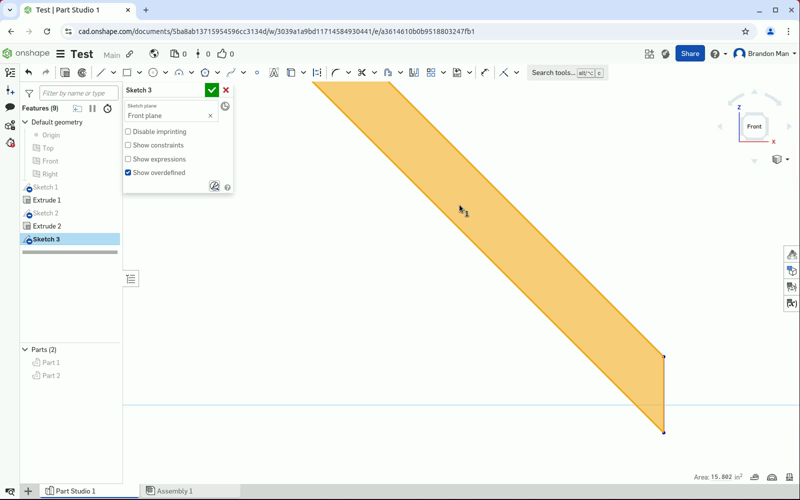
scroll(-6)
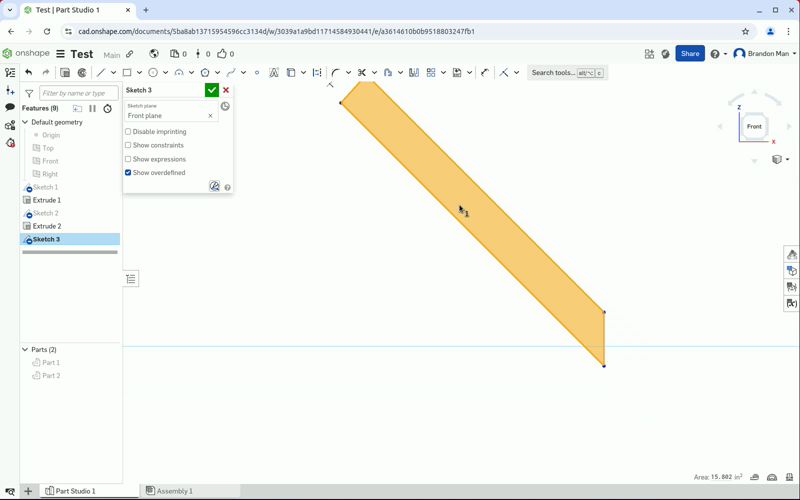
scroll(-6)
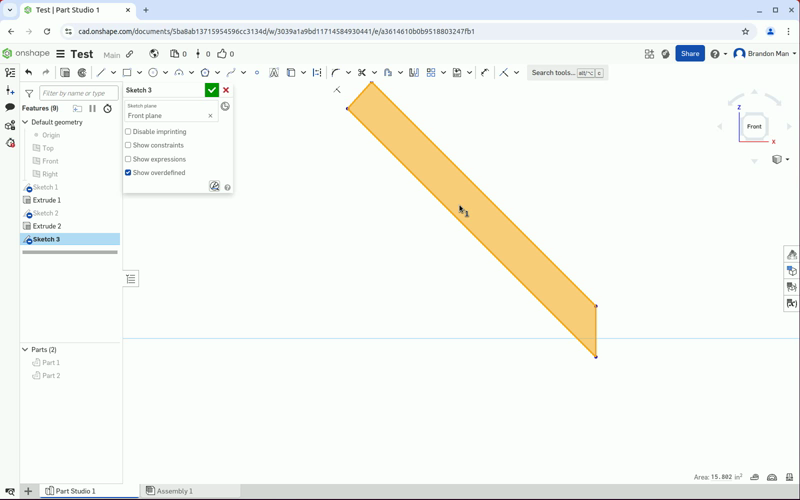
scroll(-6)
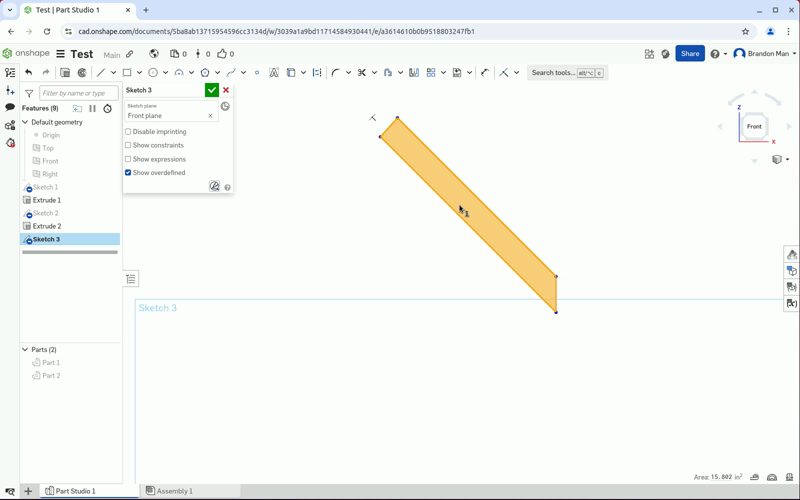
scroll(-6)
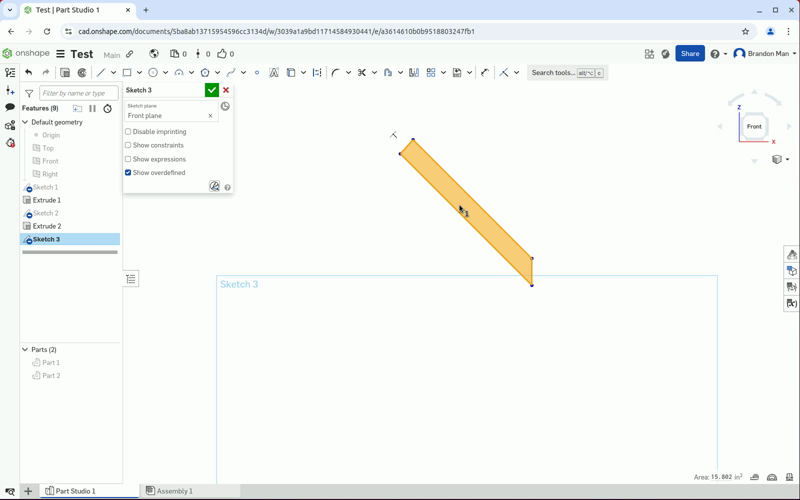
scroll(-6)
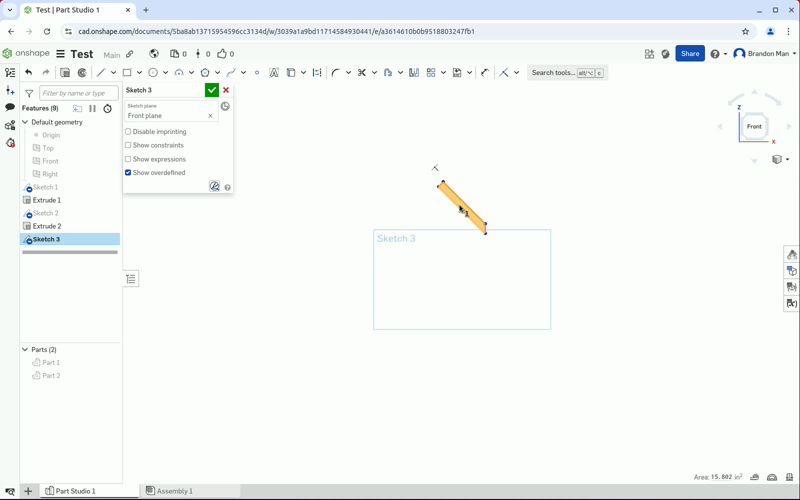
mouse_move(73, 352)
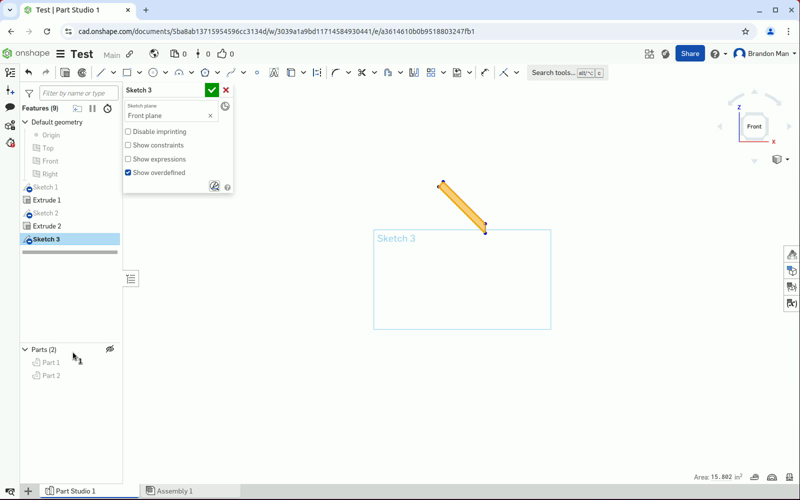
key(shift+y)
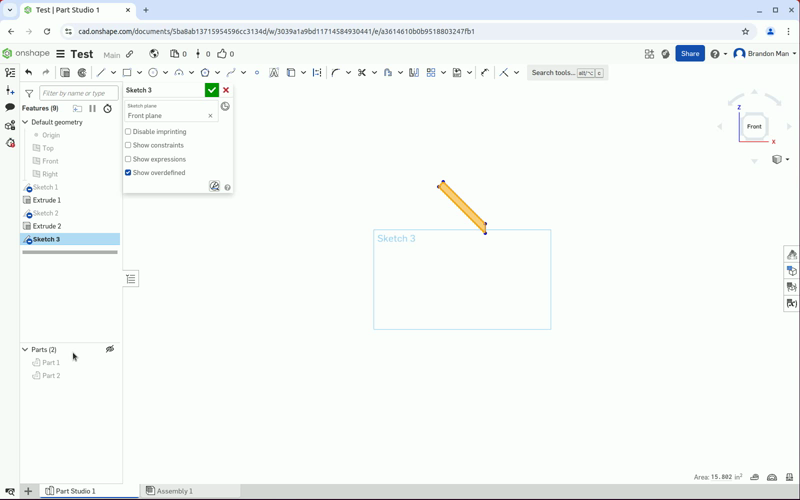
key(shift+e)
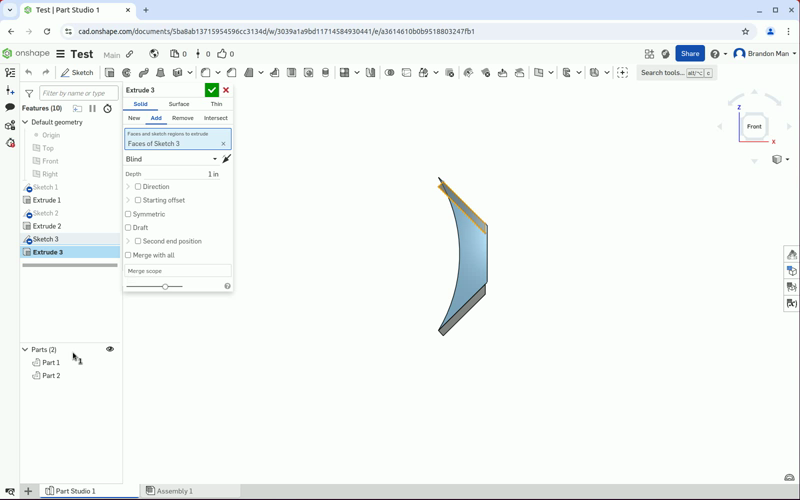
mouse_move(143, 106)
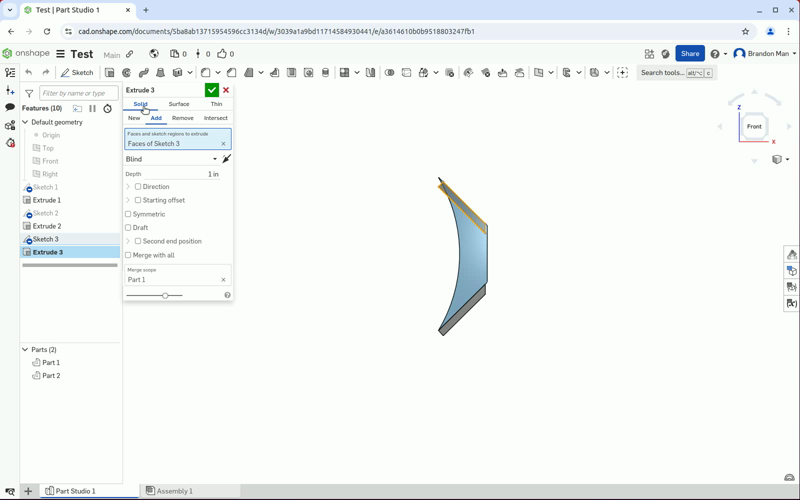
click(143, 106)
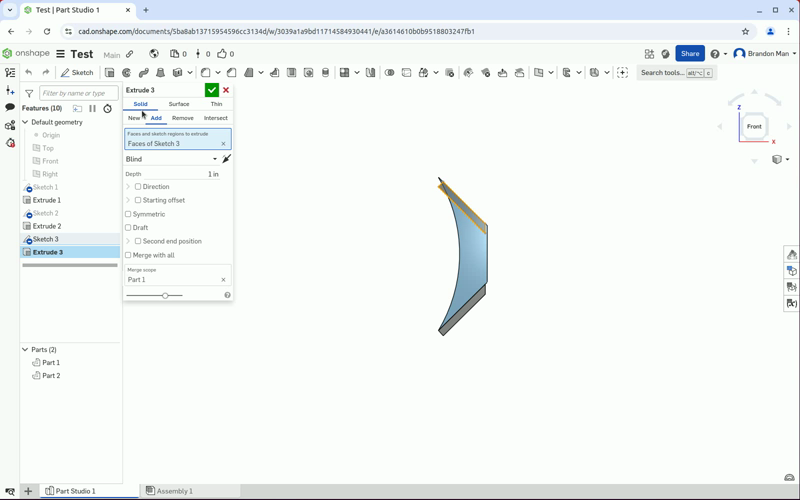
mouse_move(137, 120)
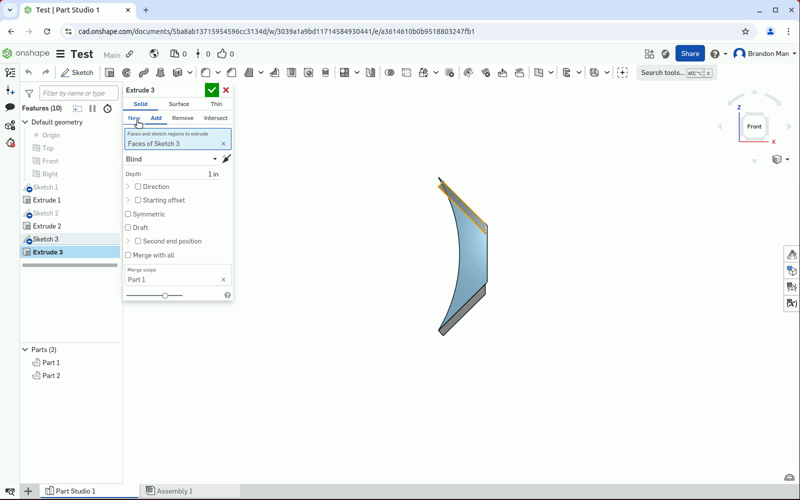
click(137, 120)
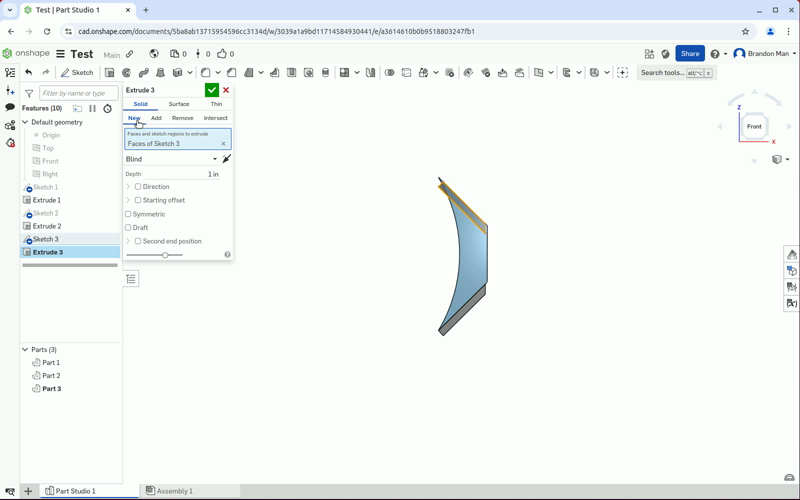
key(tab, 4)
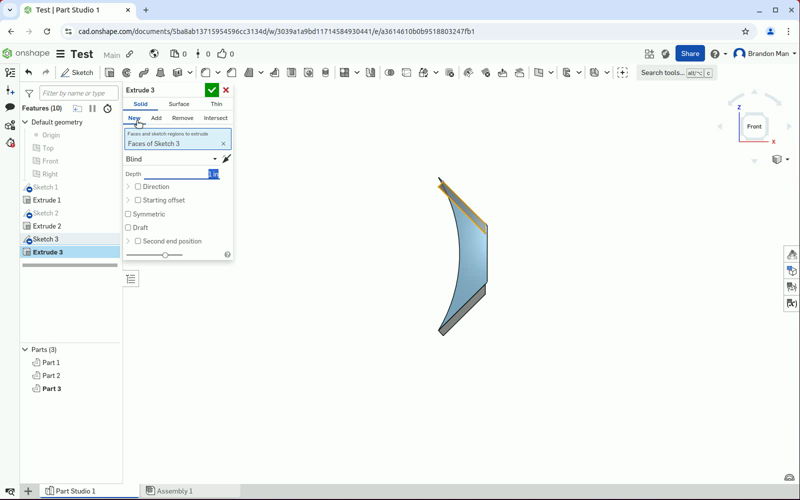
text(2.889)
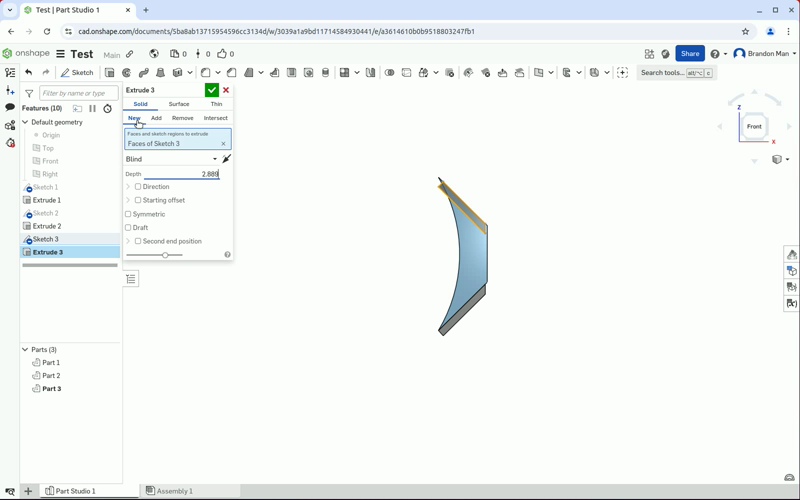
key(enter)
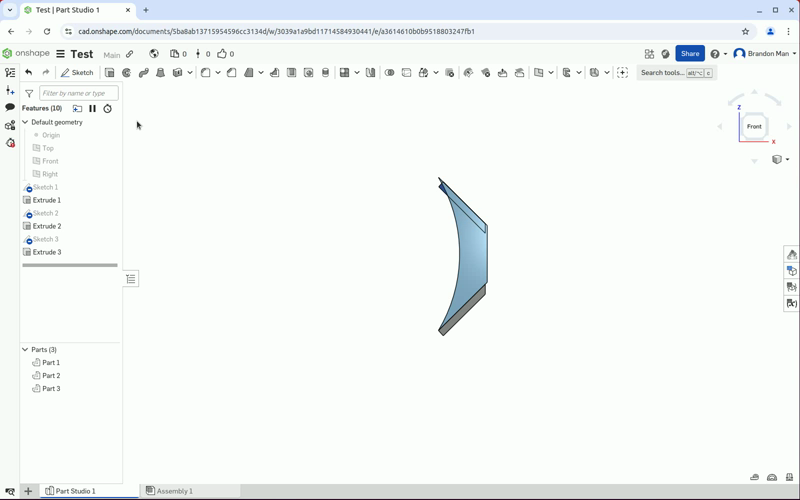
key(shift+h)
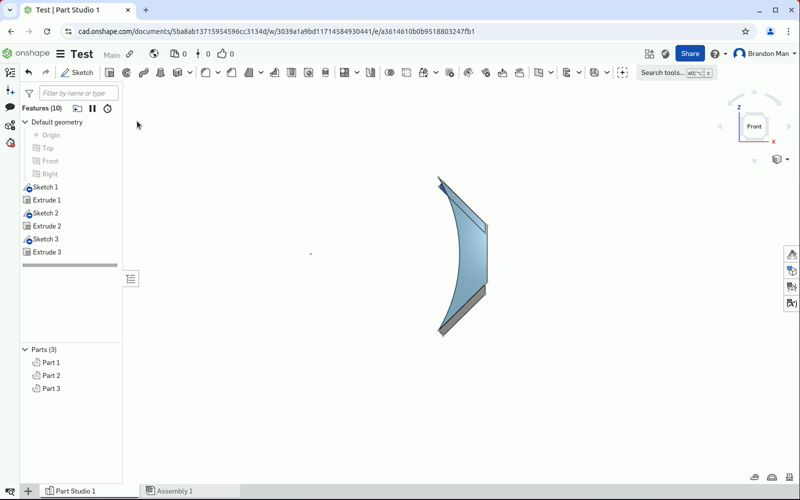
key(shift+h)
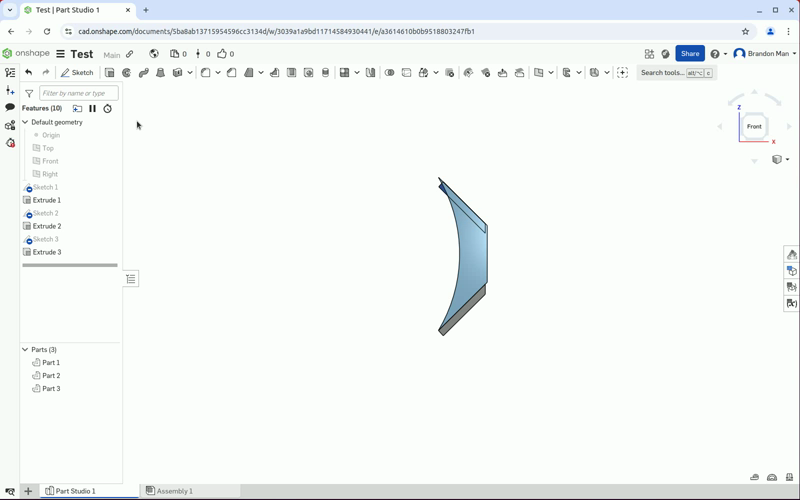
mouse_move(73, 189)
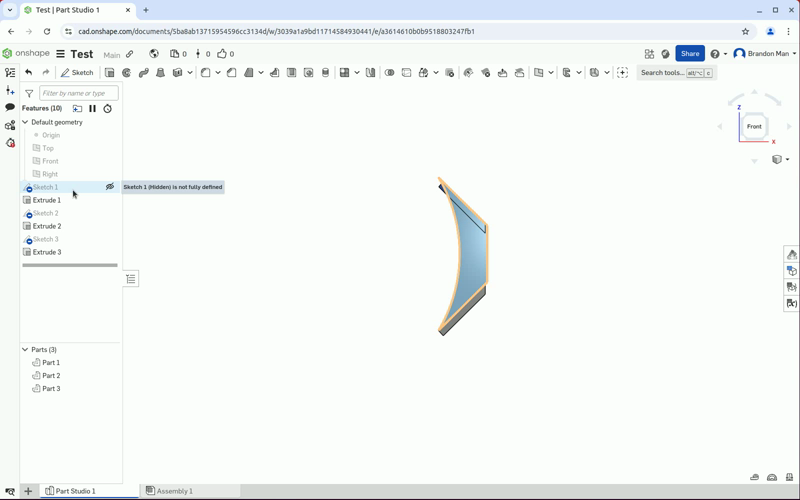
click(73, 189)
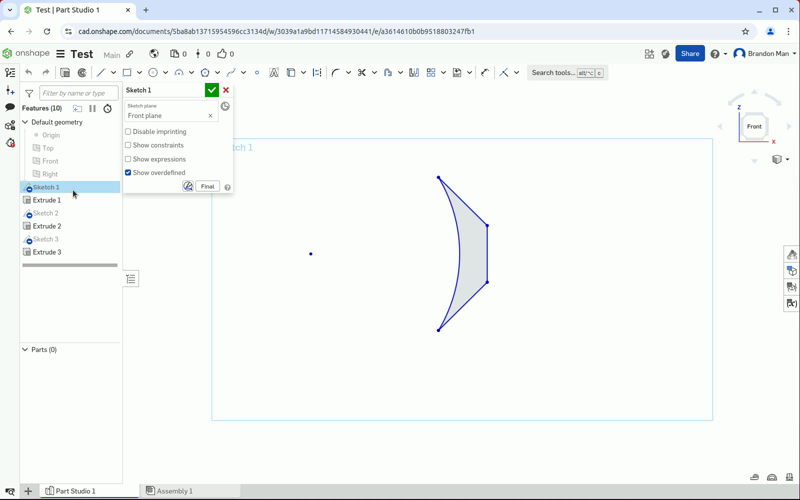
mouse_move(229, 92)
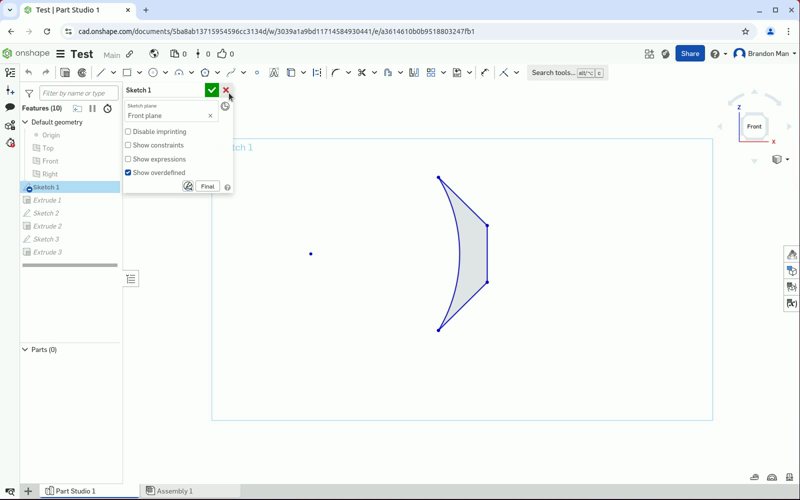
click(229, 92)
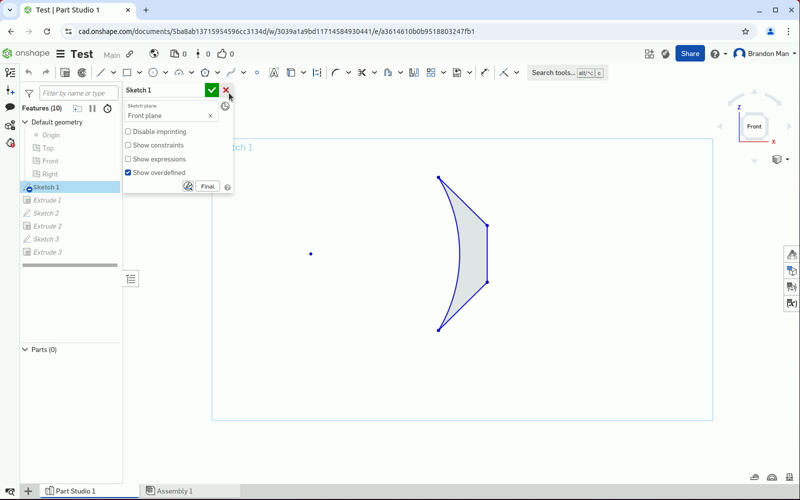
key(shift+s)
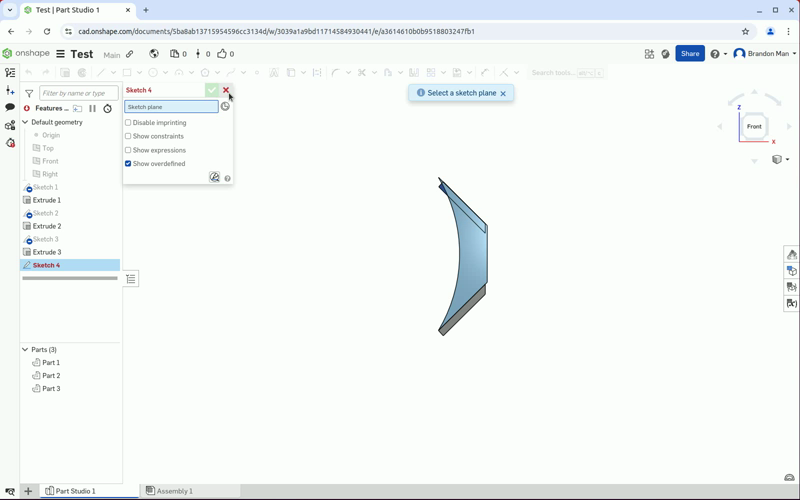
mouse_move(73, 163)
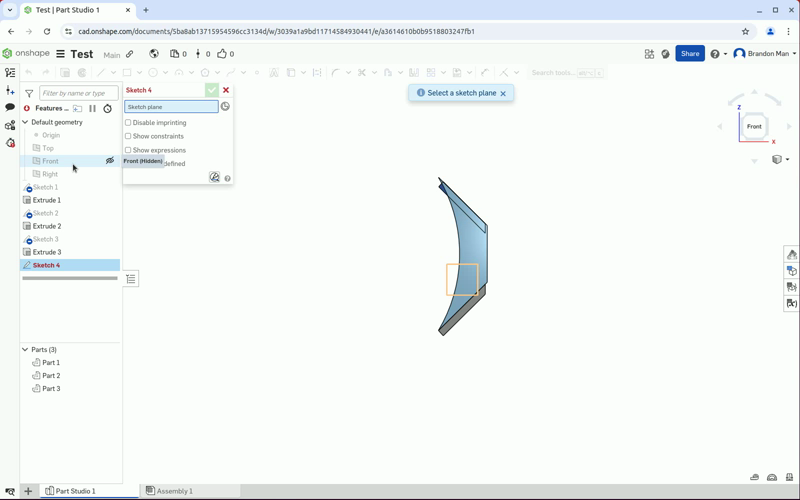
click(73, 163)
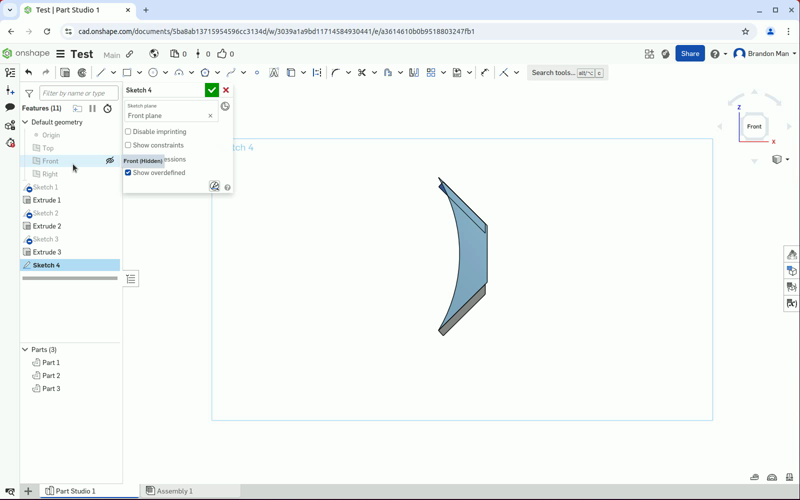
mouse_move(73, 352)
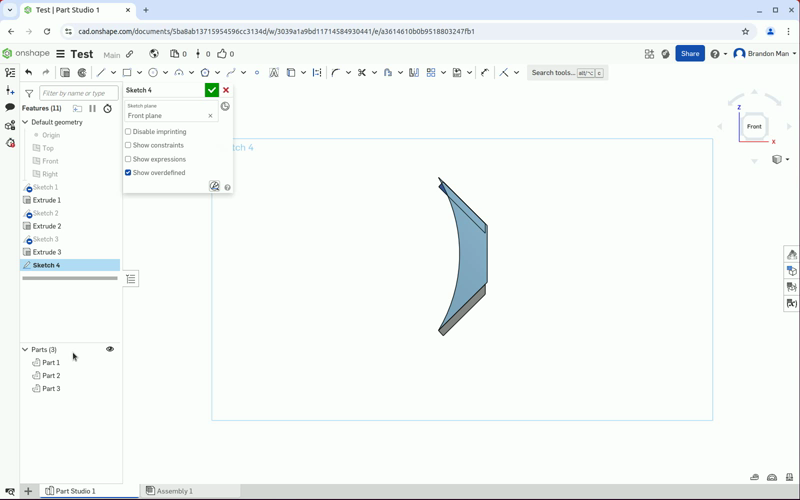
key(y)
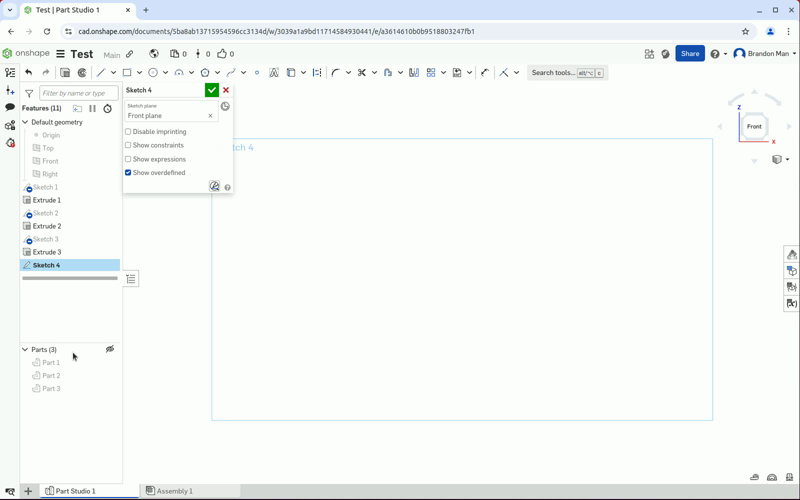
key(l)
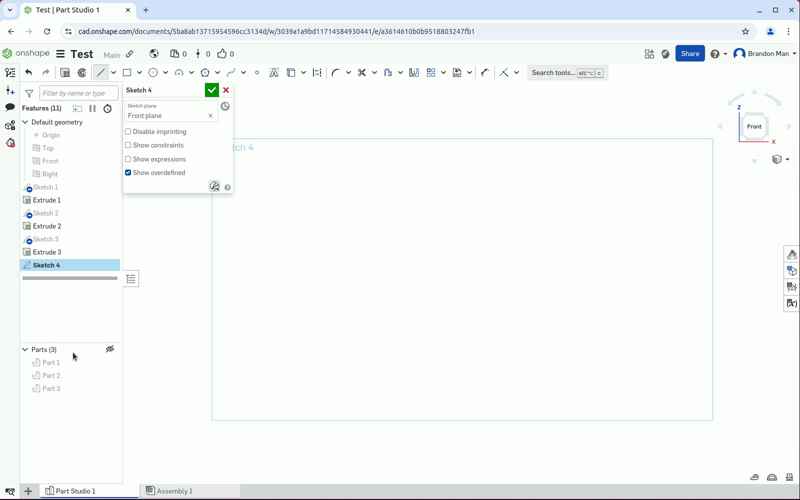
key_down(shift)
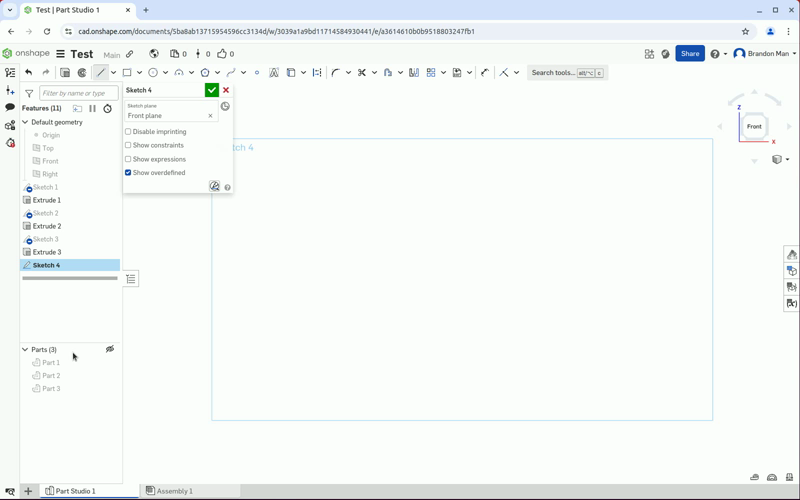
mouse_move(443, 182)
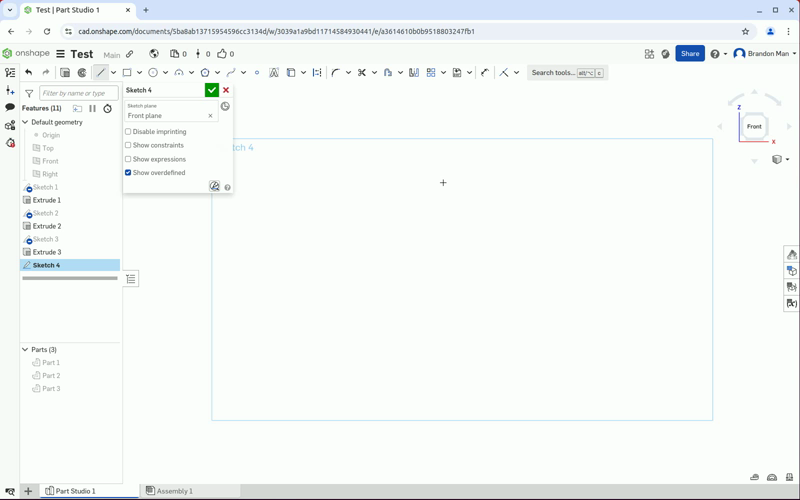
click(443, 182)
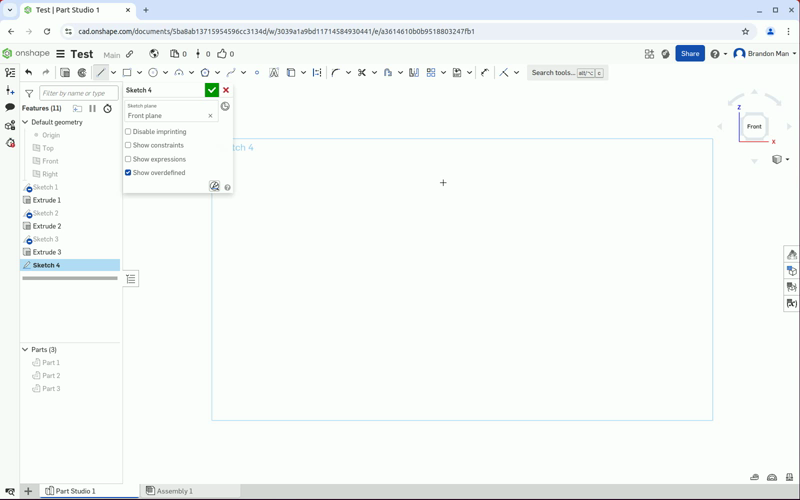
key_up(shift)
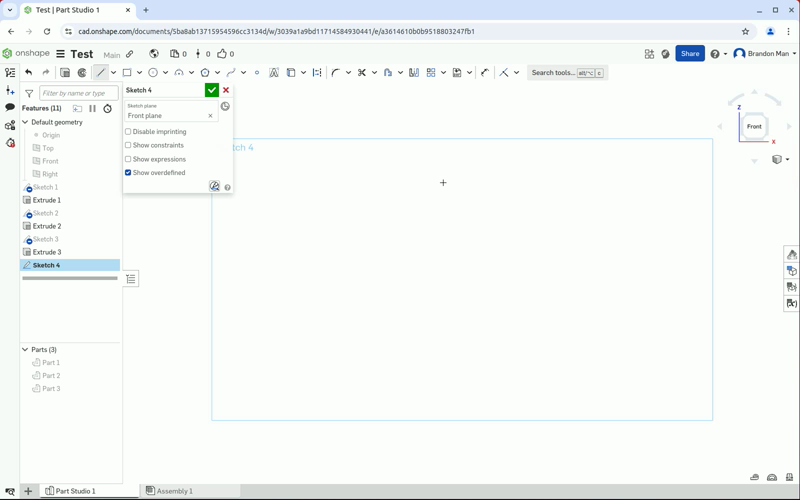
key_down(shift)
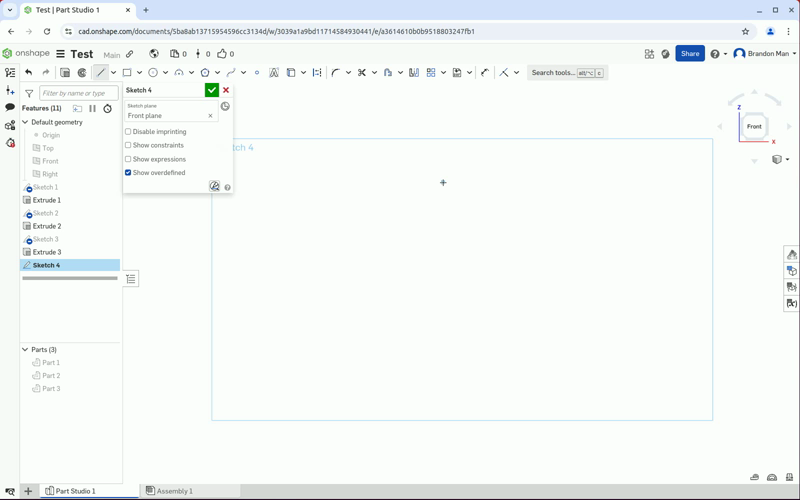
mouse_move(473, 182)
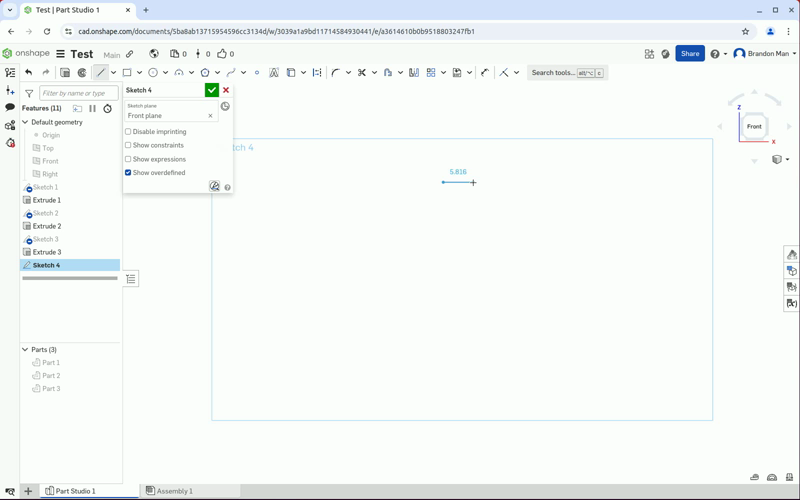
mouse_move(485, 223)
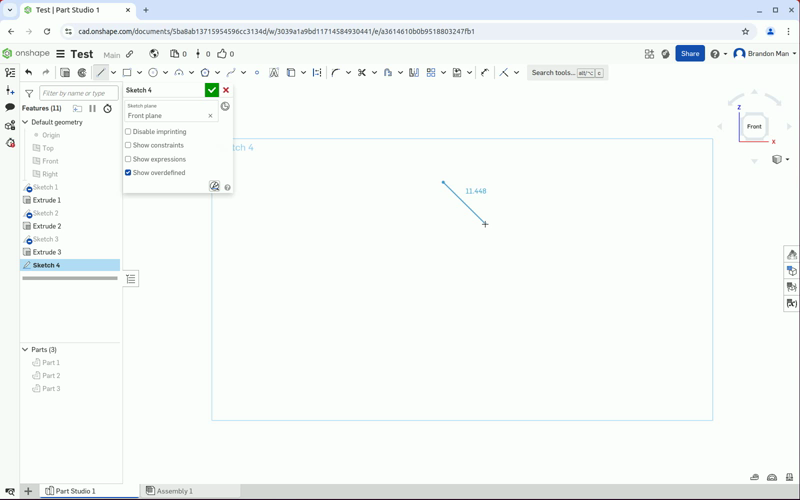
click(485, 223)
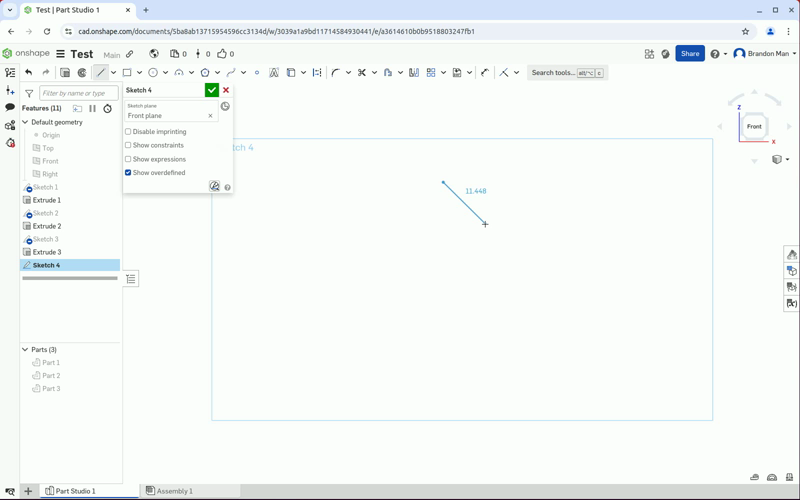
key_up(shift)
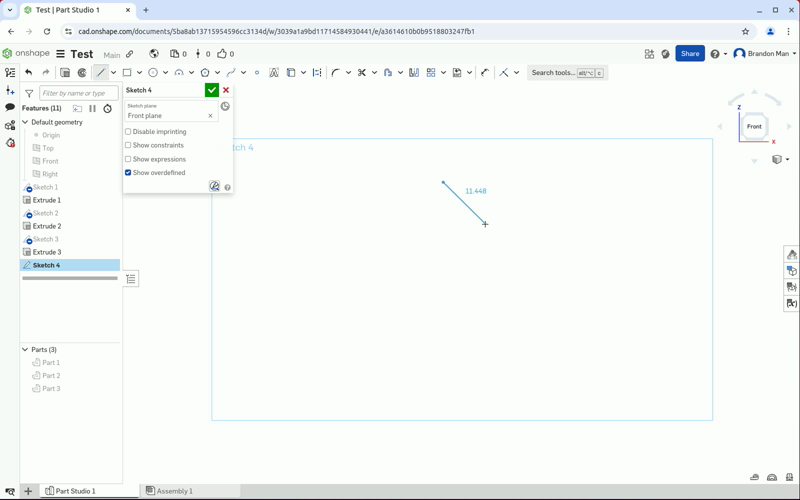
key_down(shift)
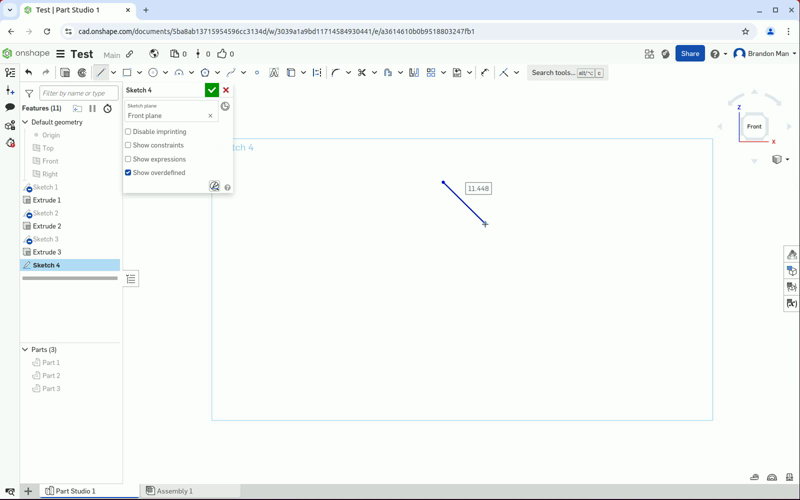
mouse_move(515, 223)
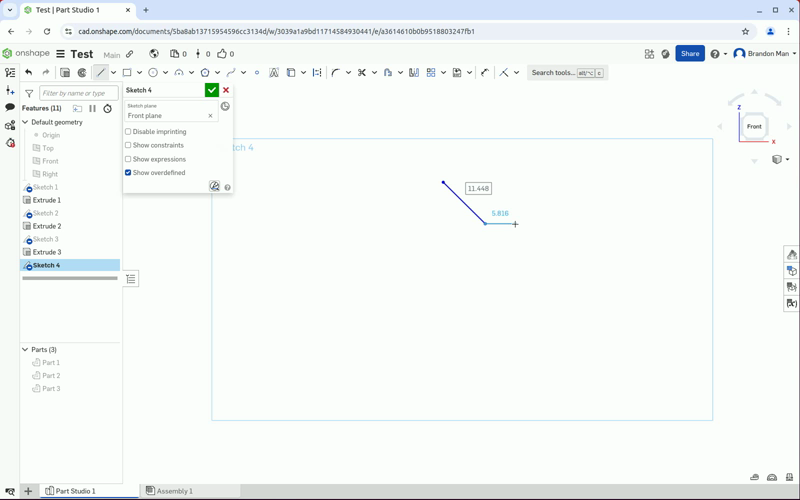
mouse_move(485, 200)
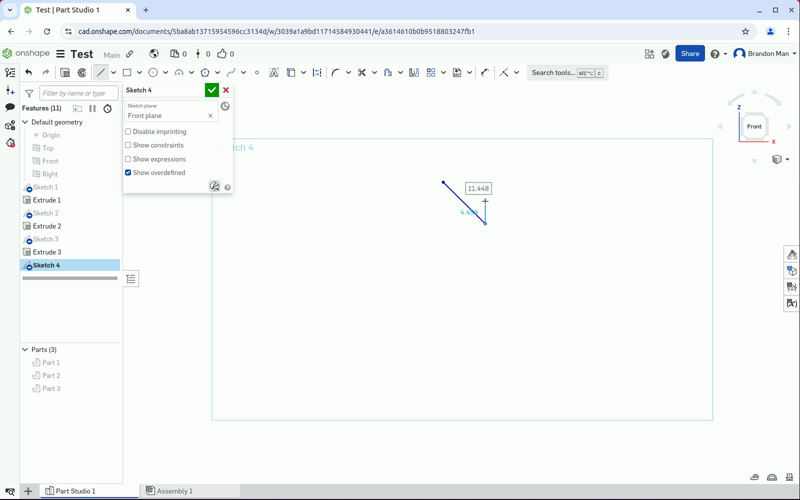
click(485, 200)
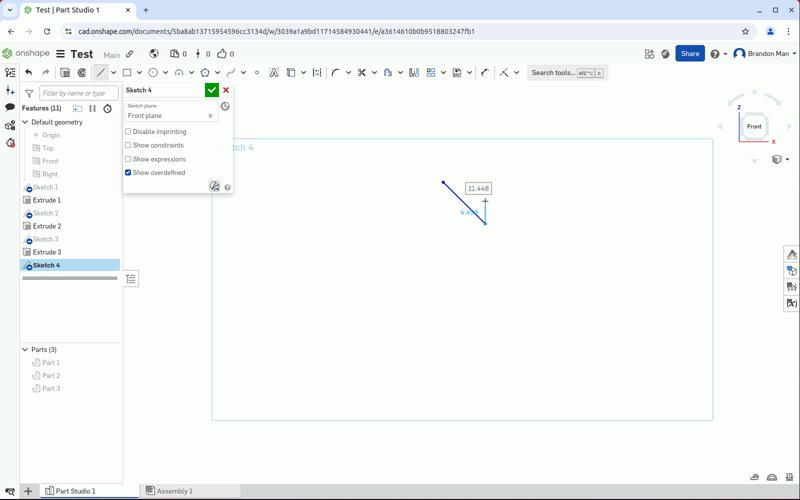
key_up(shift)
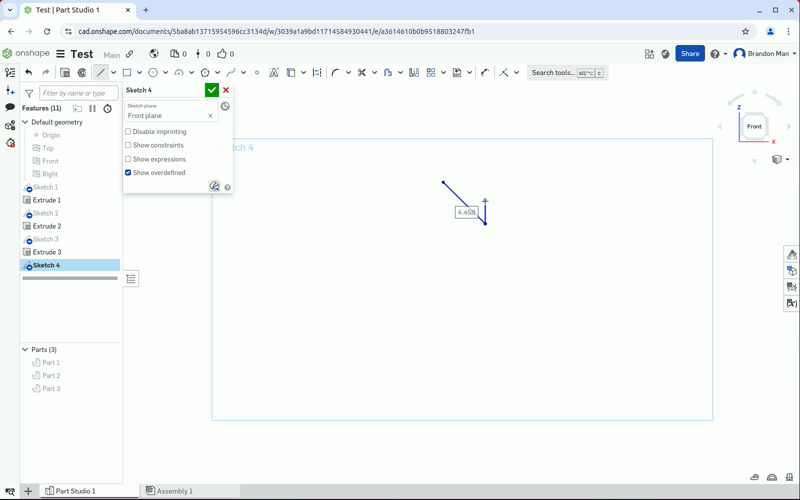
key_down(shift)
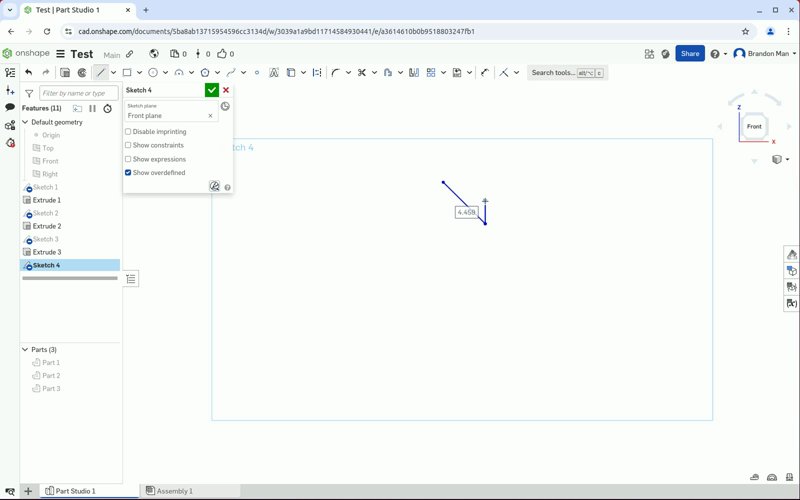
mouse_move(515, 200)
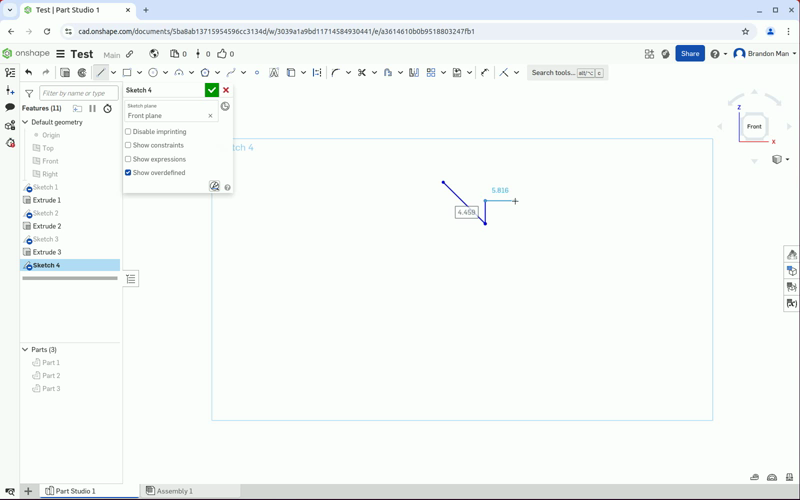
mouse_move(454, 170)
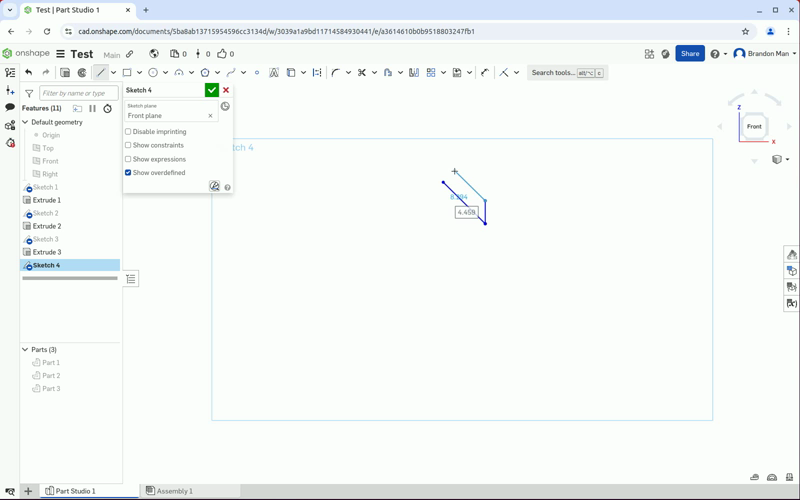
click(454, 170)
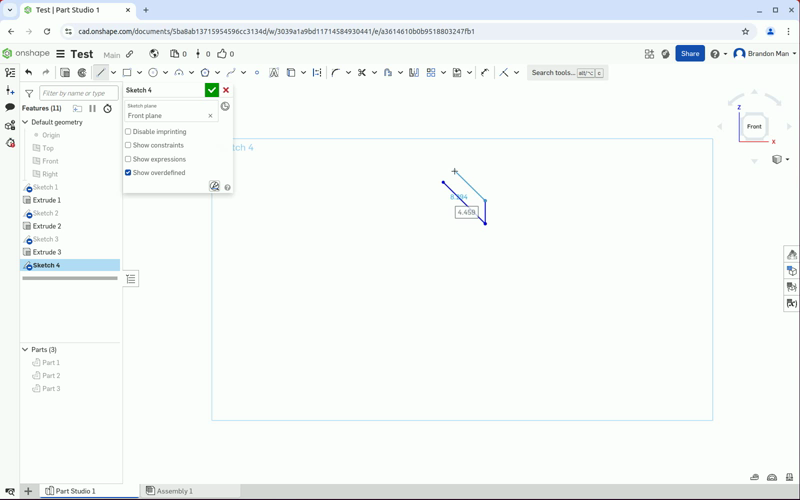
key_up(shift)
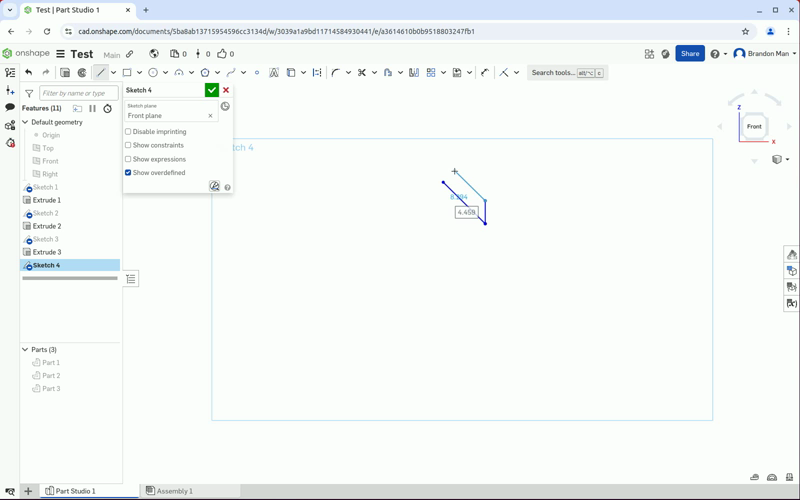
mouse_move(484, 170)
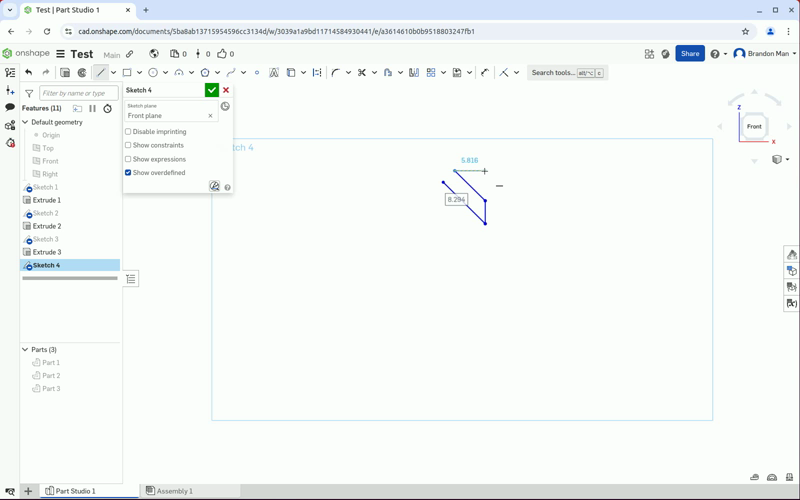
key_down(shift)
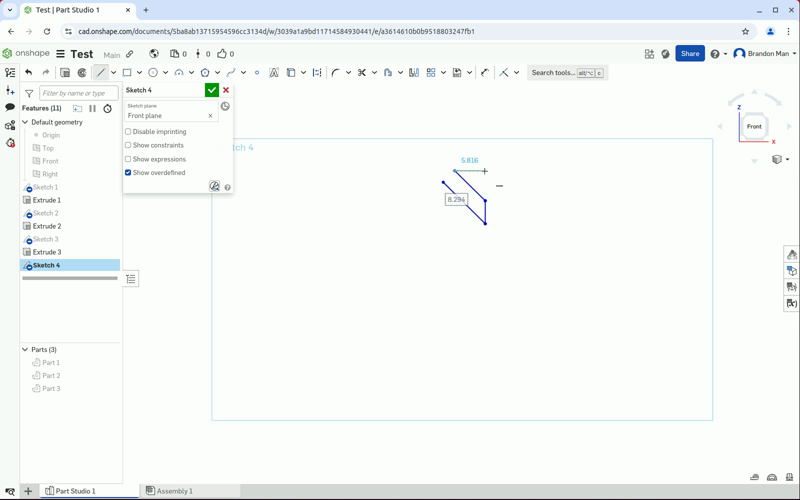
mouse_move(443, 182)
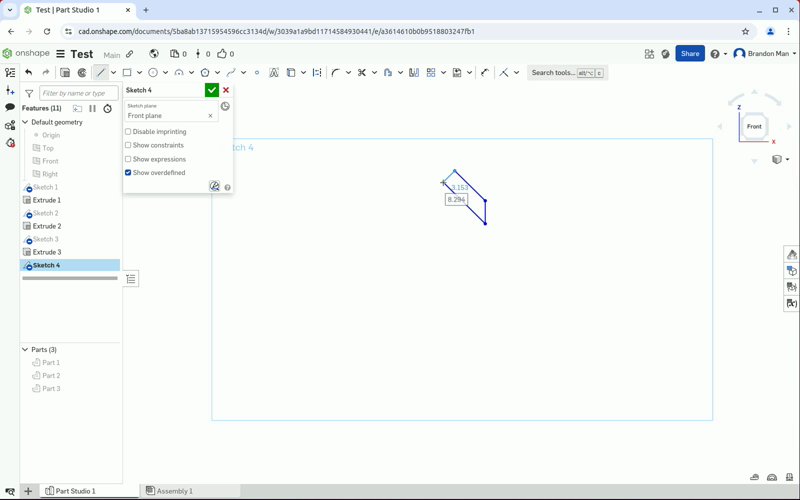
key_up(shift)
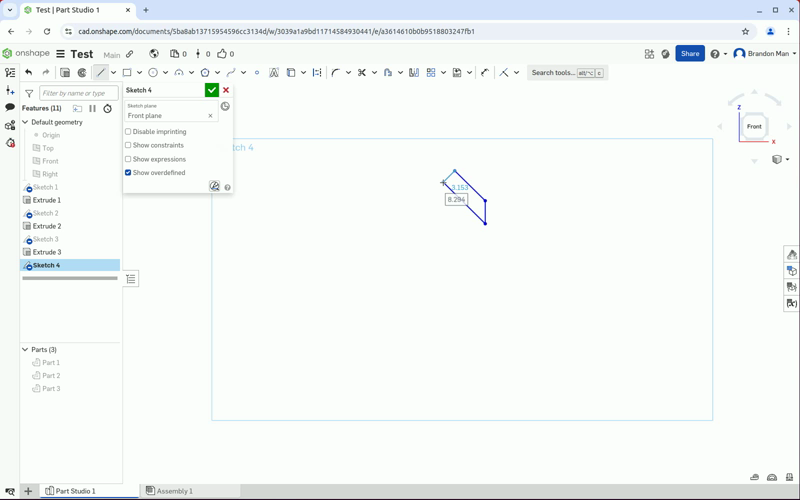
click(443, 182)
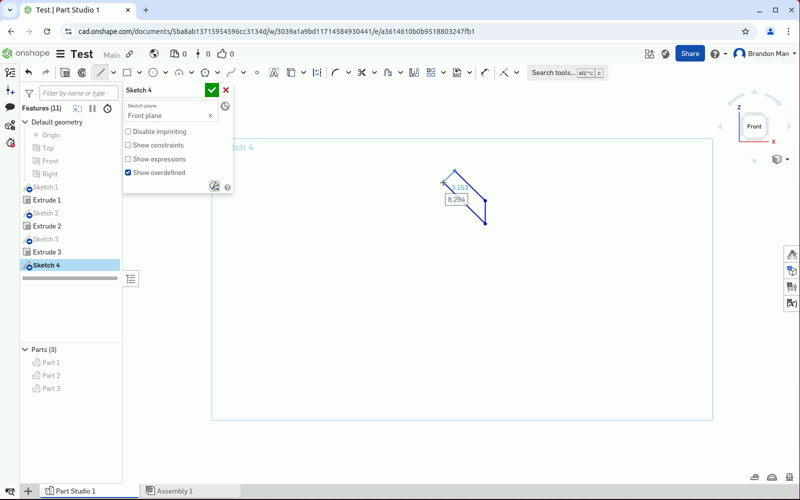
key(esc)
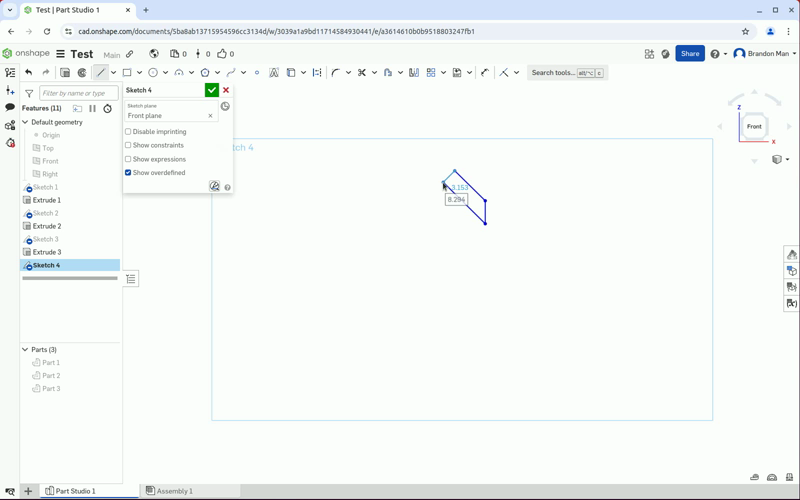
mouse_move(474, 208)
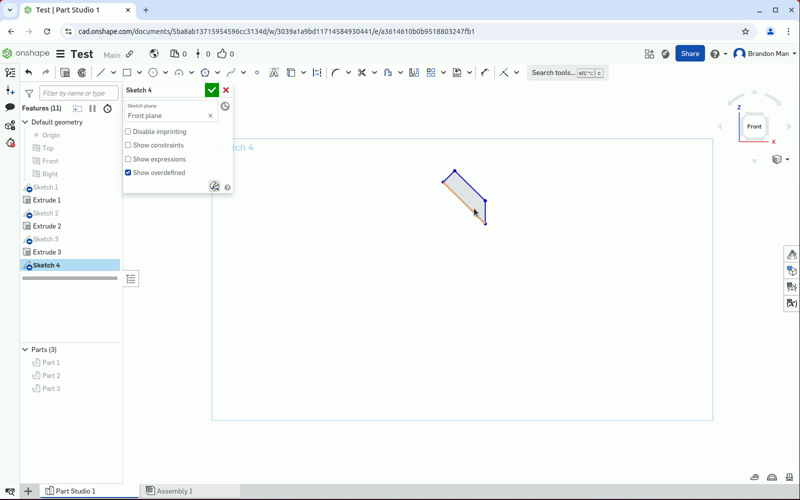
scroll(6)
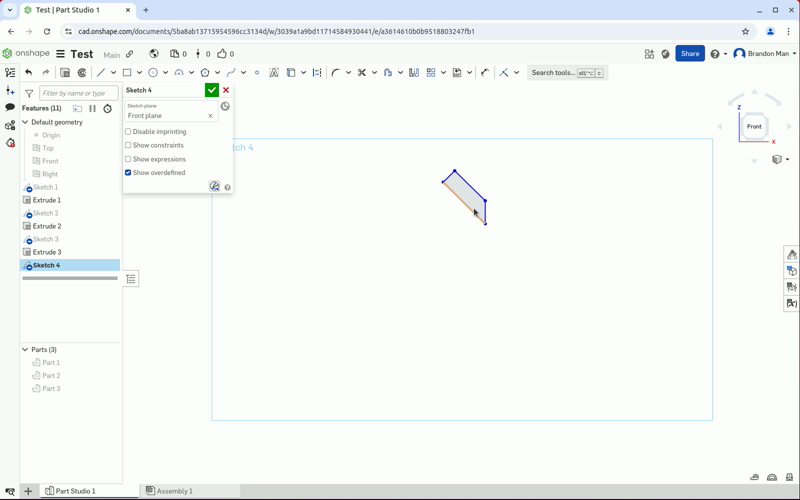
scroll(6)
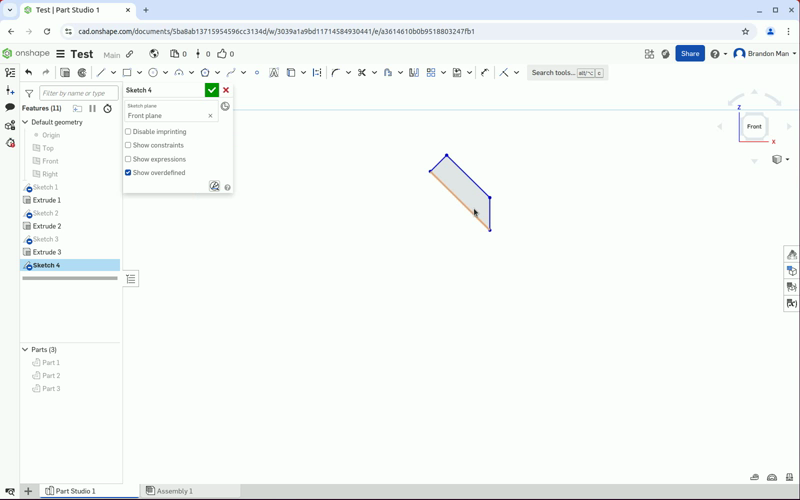
scroll(6)
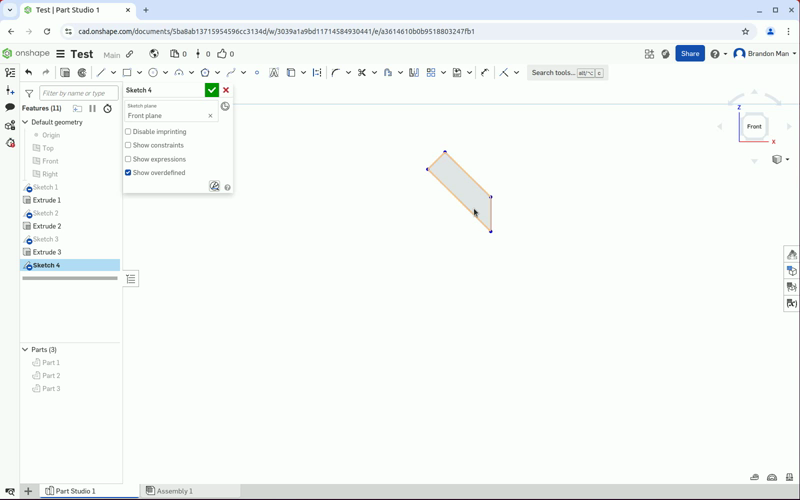
scroll(6)
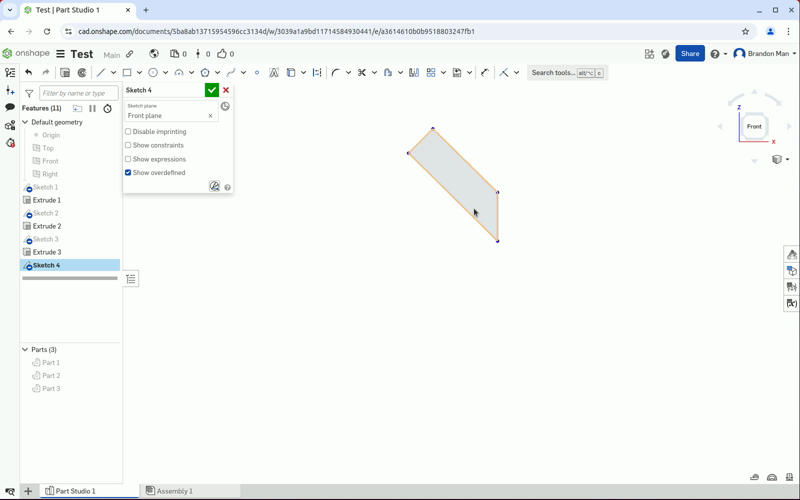
scroll(6)
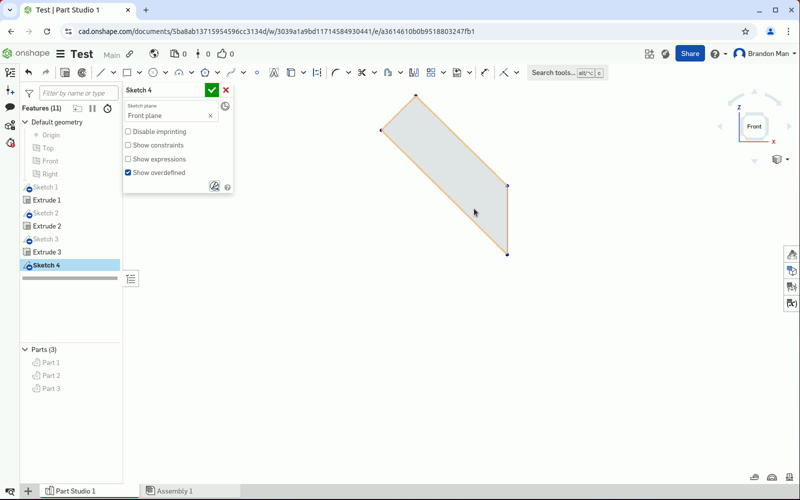
scroll(6)
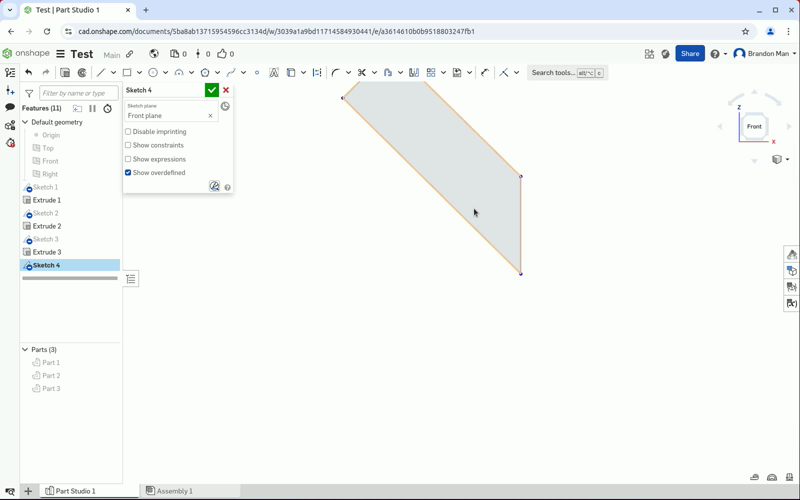
scroll(6)
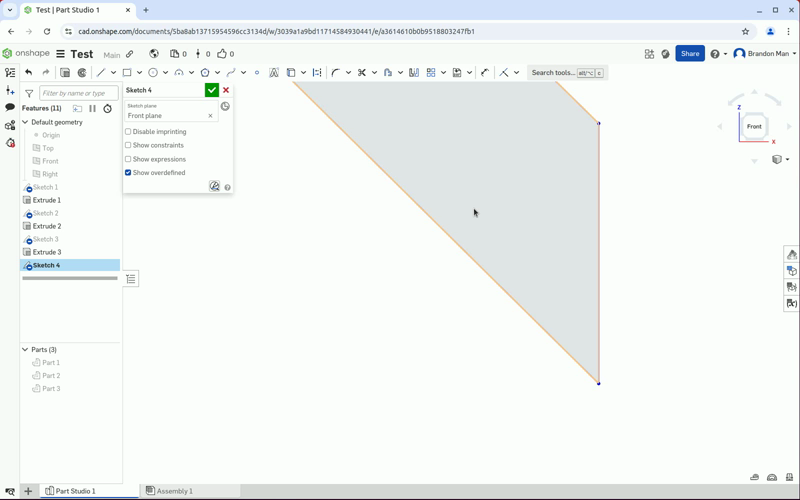
click(474, 208)
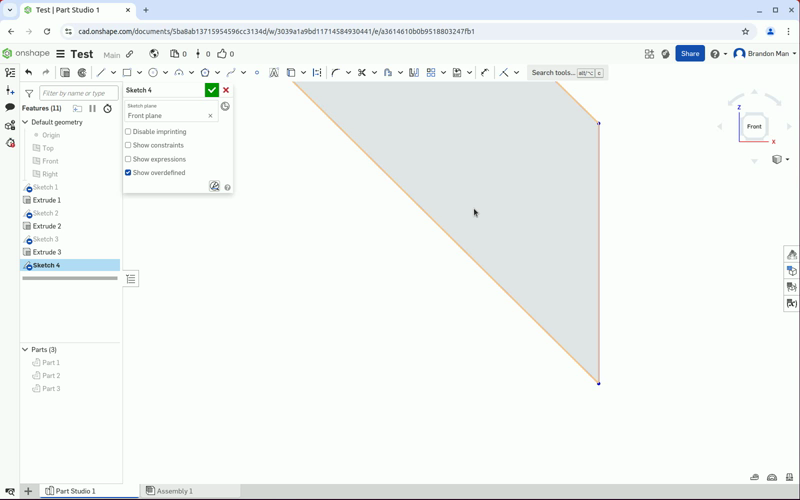
scroll(-6)
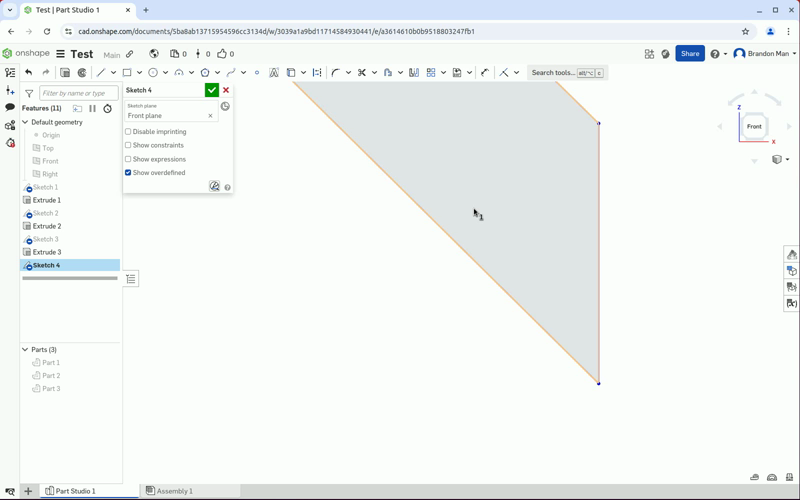
scroll(-6)
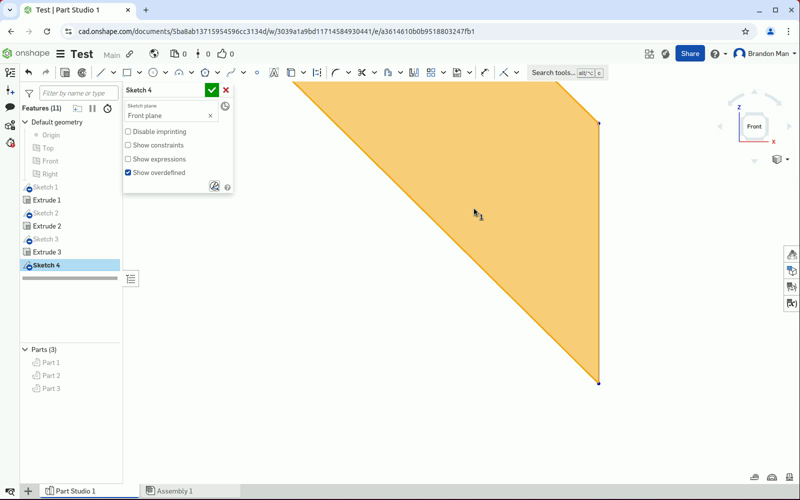
scroll(-6)
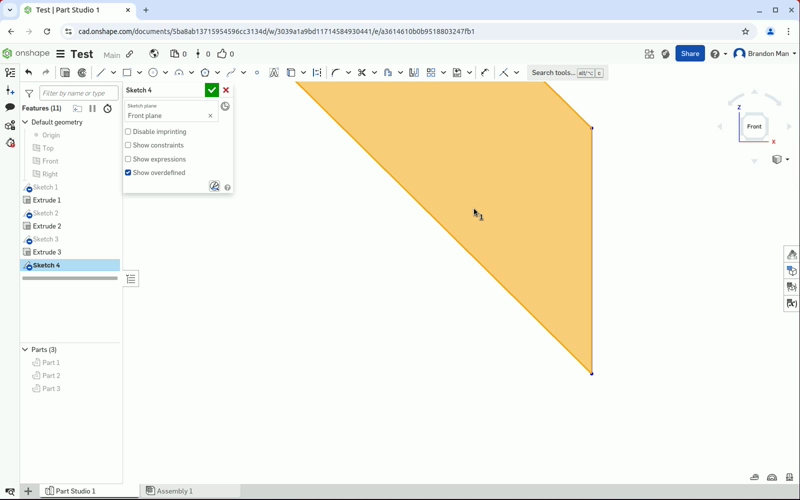
scroll(-6)
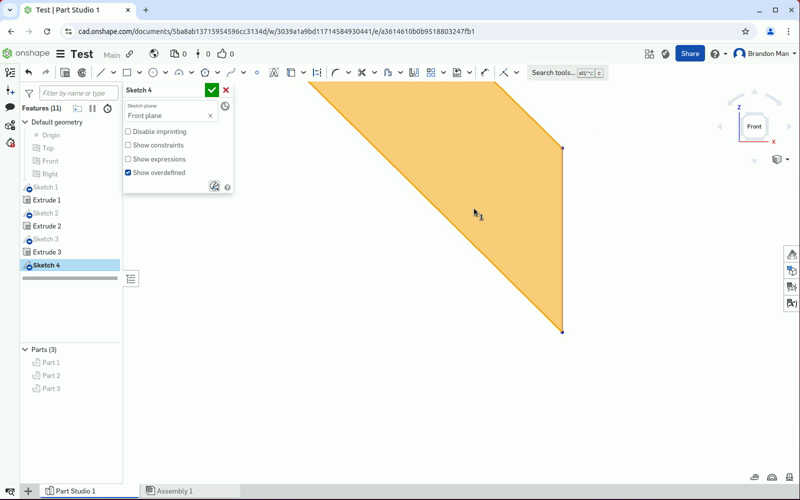
scroll(-6)
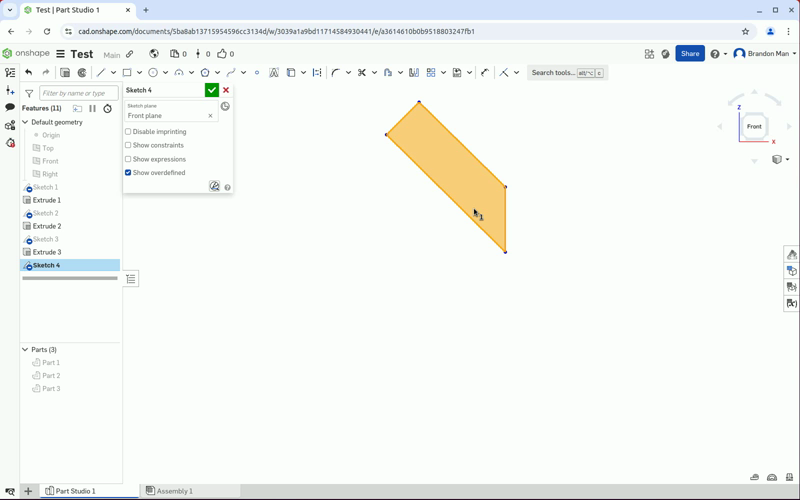
scroll(-6)
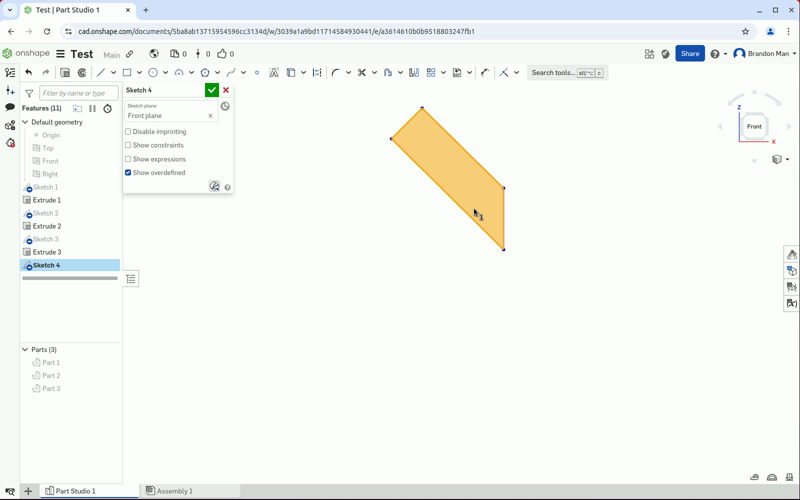
scroll(-6)
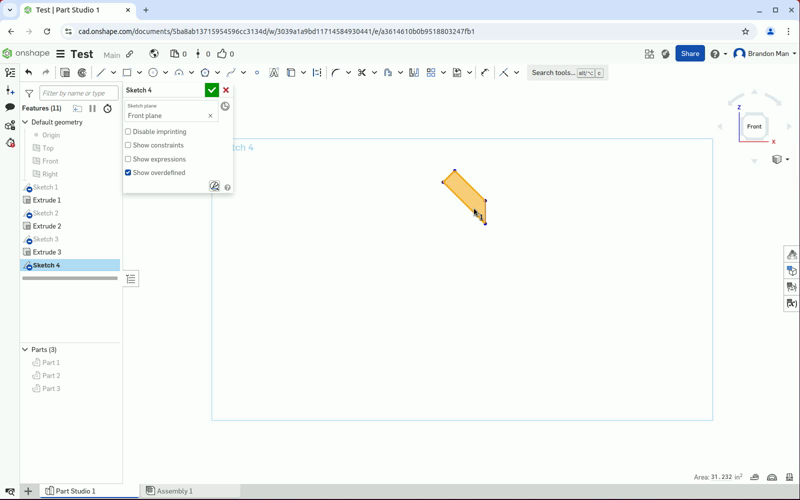
mouse_move(73, 352)
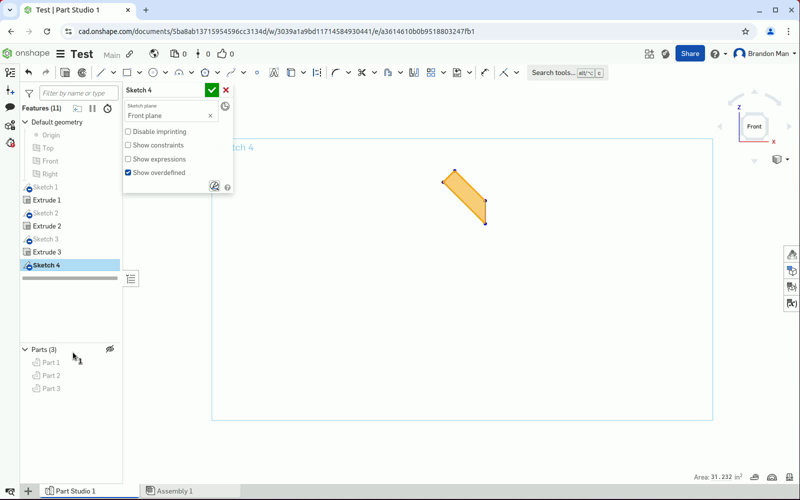
key(shift+y)
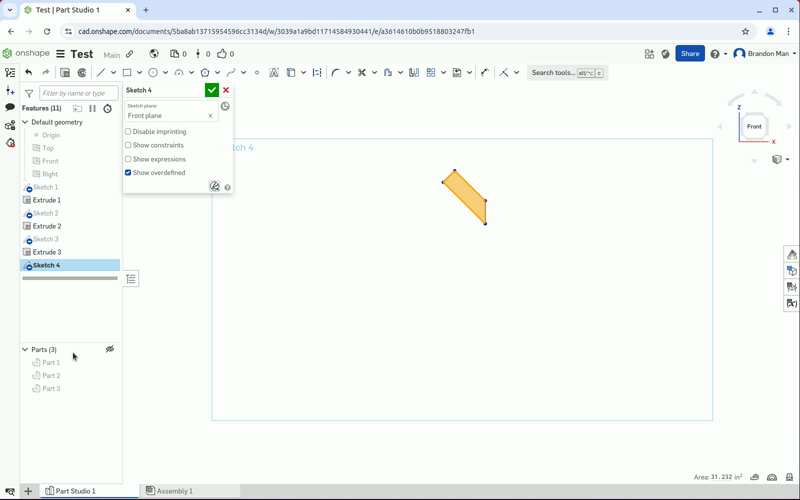
key(shift+e)
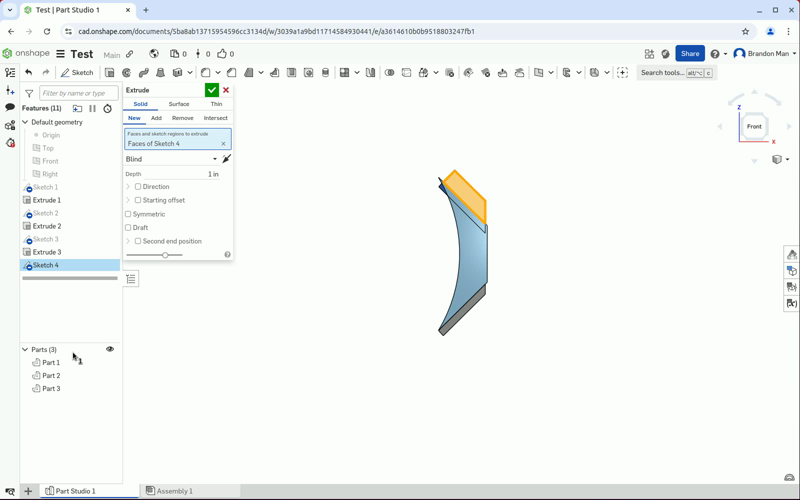
mouse_move(143, 106)
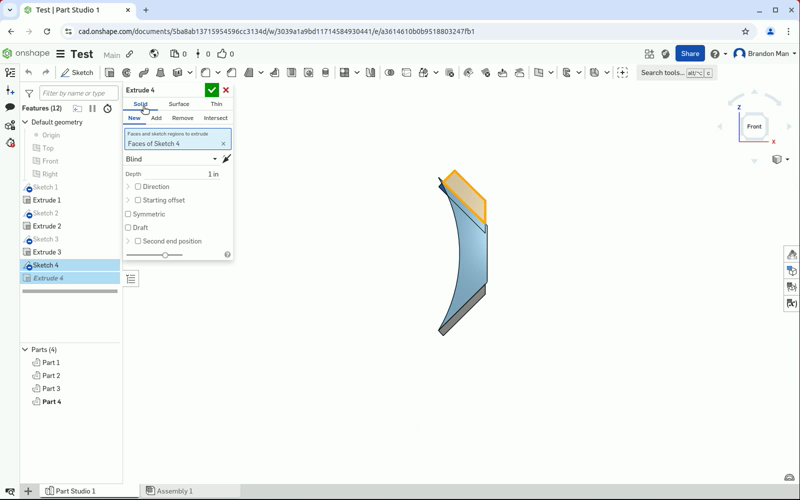
click(143, 106)
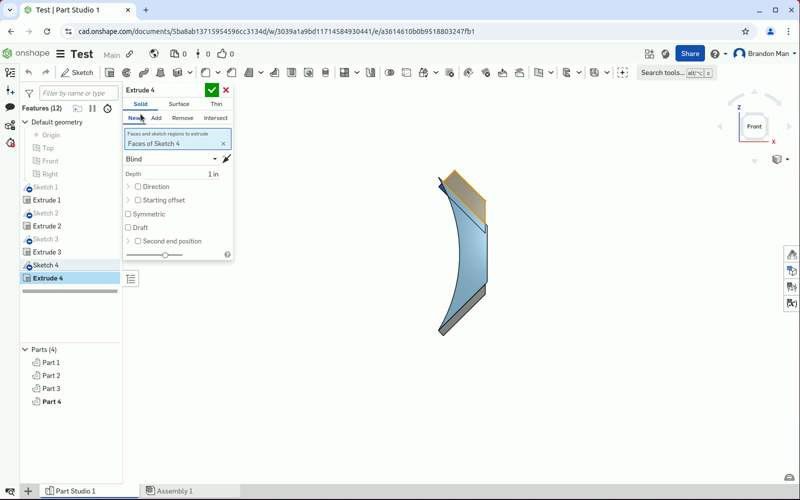
mouse_move(137, 120)
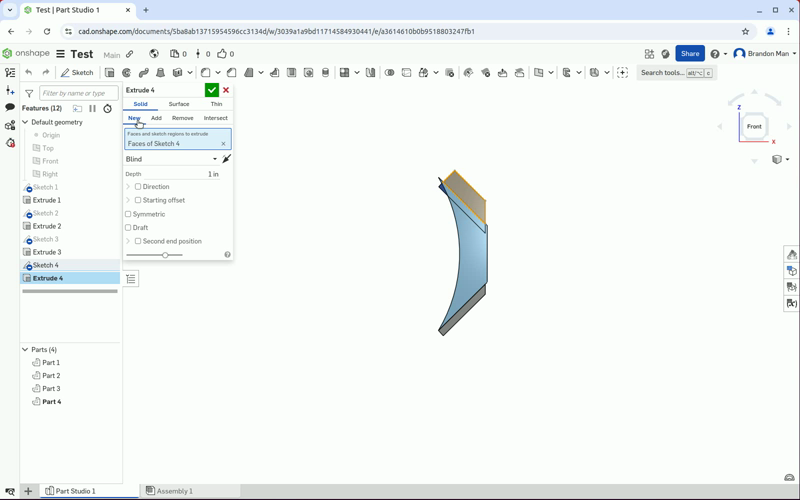
click(137, 120)
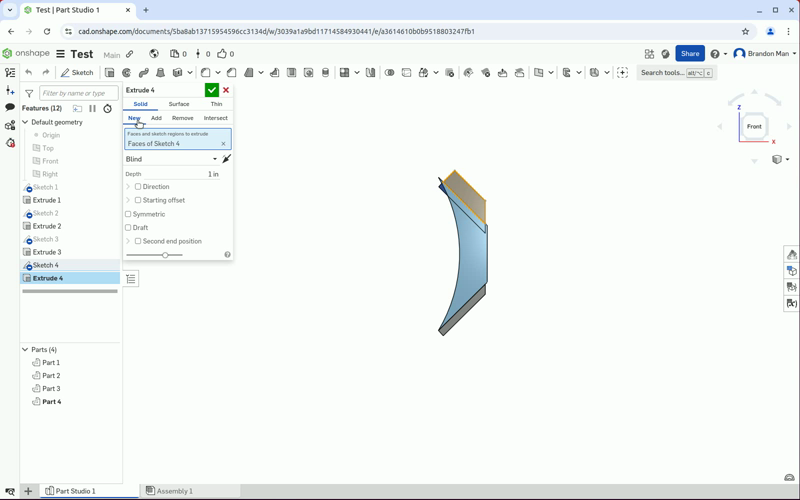
key(tab, 4)
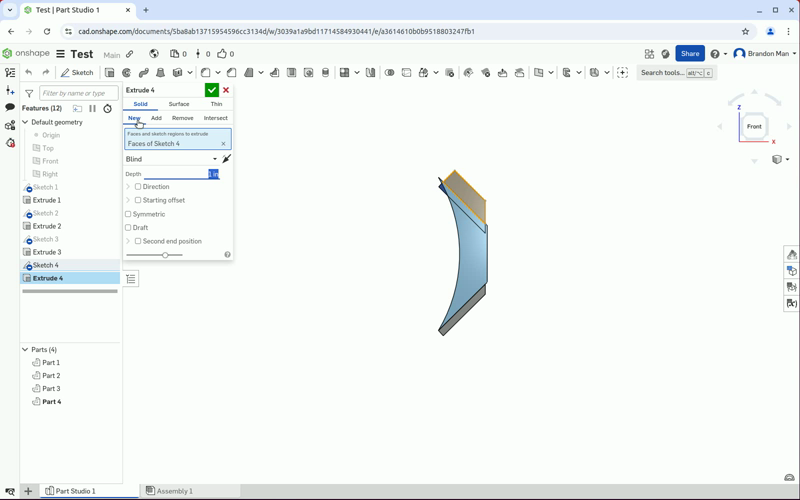
text(1.444)
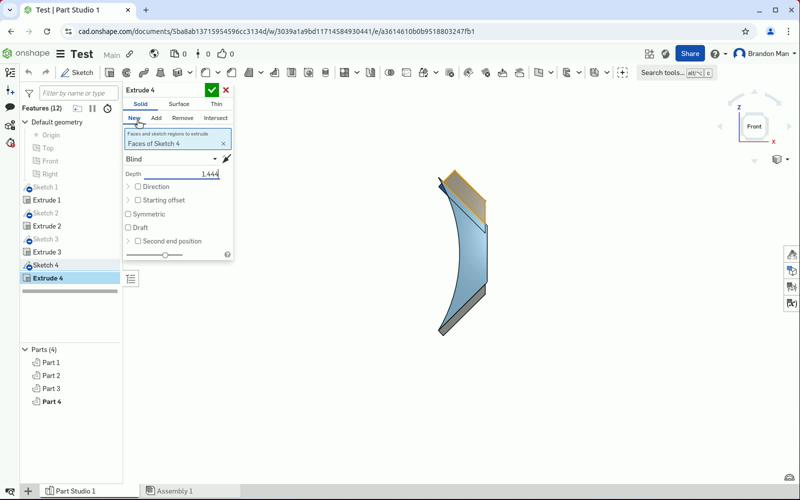
key(enter)
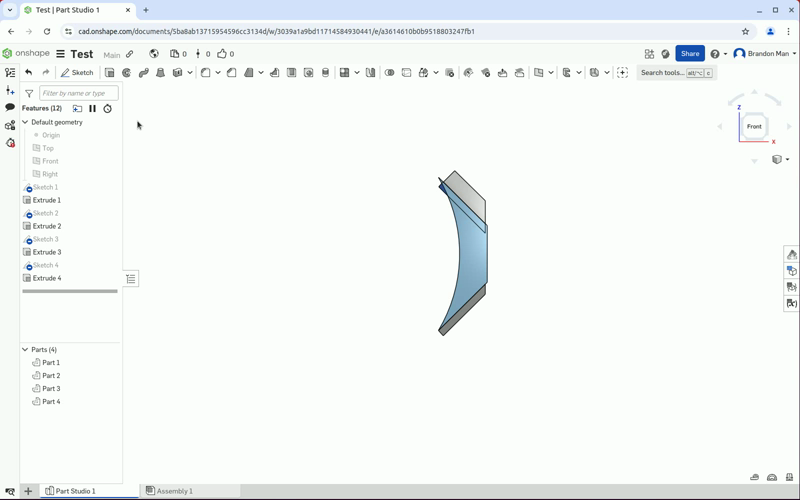
key(shift+h)
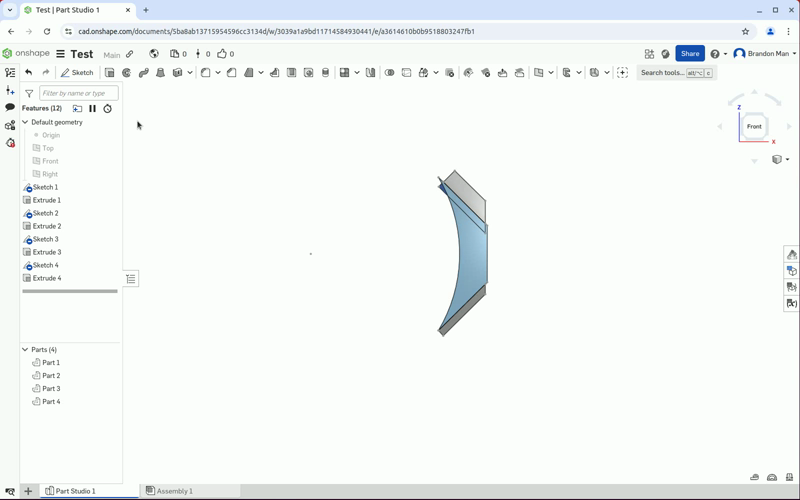
key(shift+h)
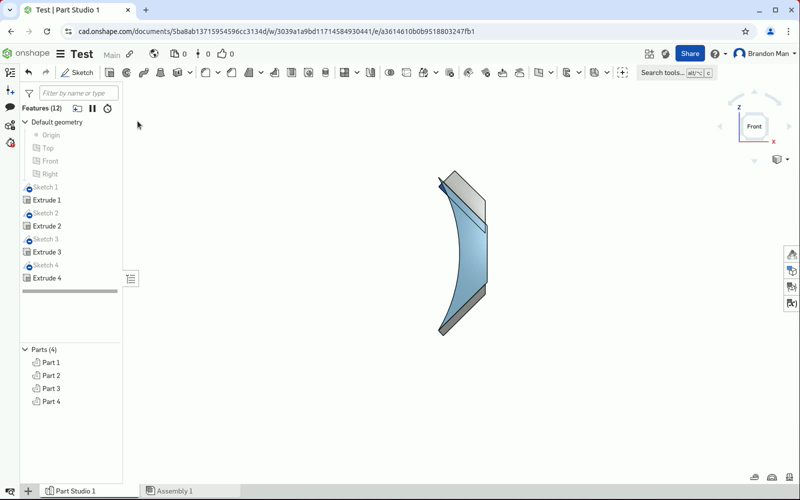
mouse_move(73, 189)
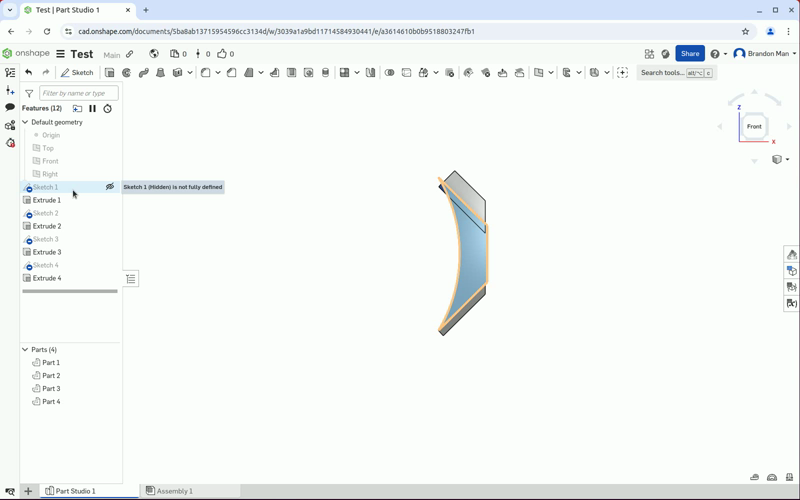
click(73, 189)
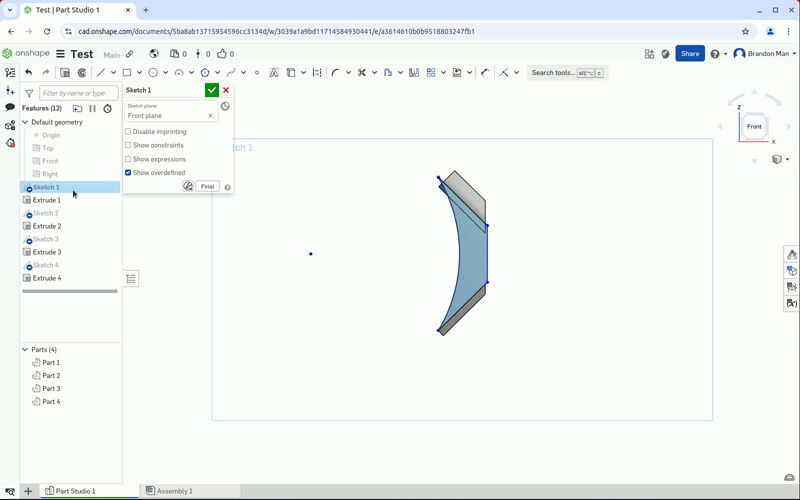
mouse_move(229, 92)
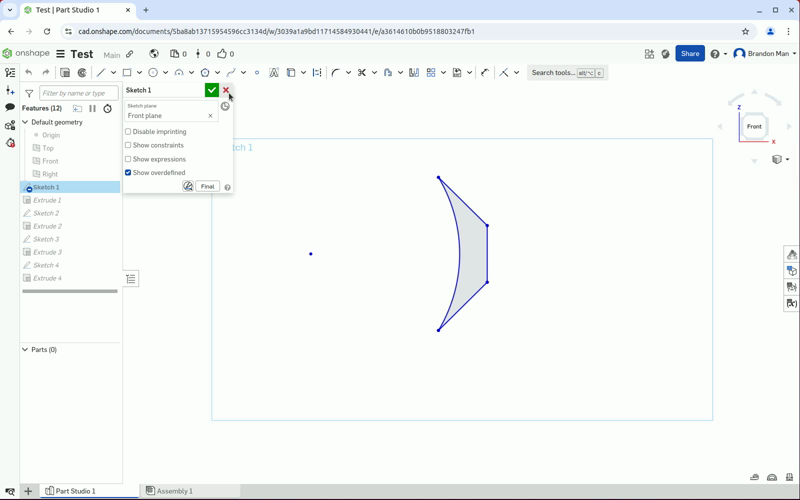
click(229, 92)
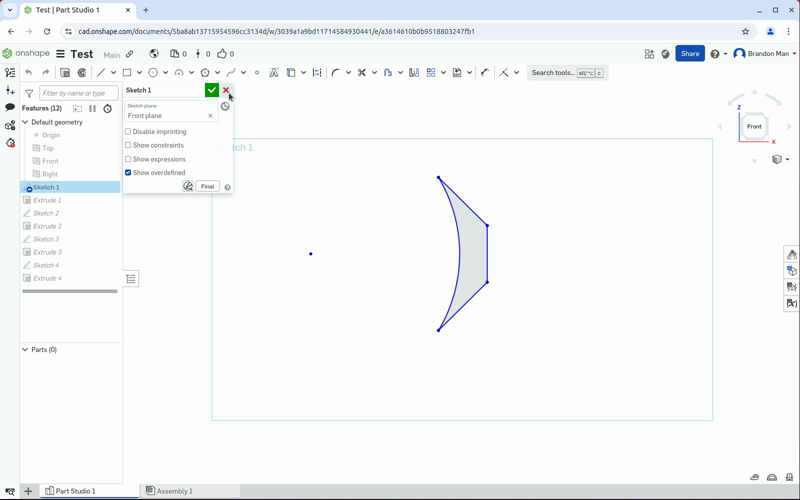
key(shift+s)
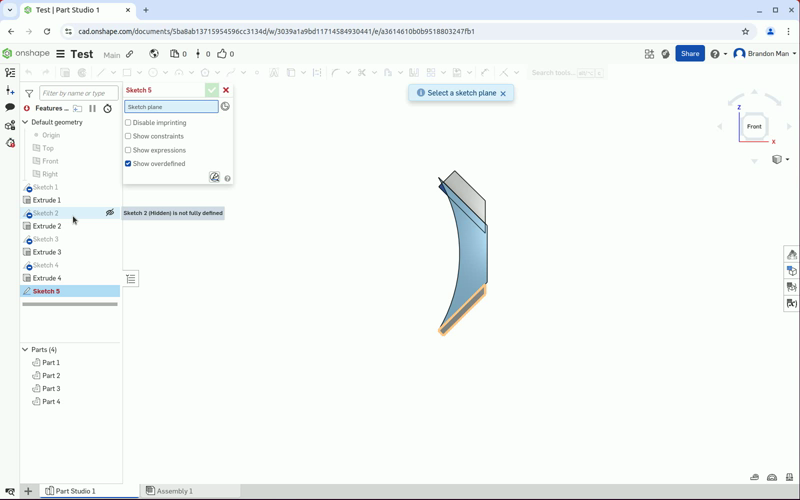
scroll(3)
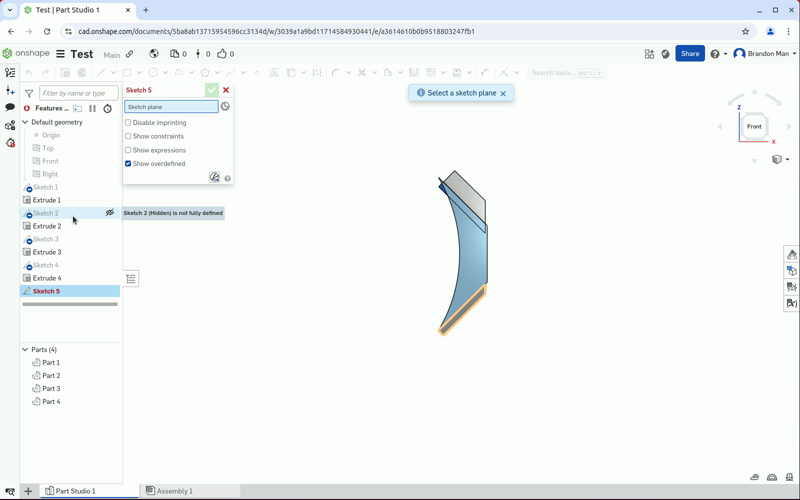
mouse_move(73, 163)
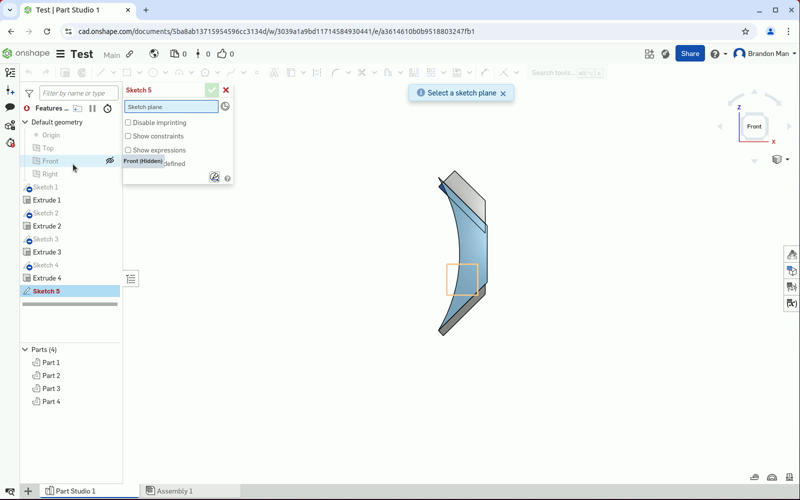
click(73, 163)
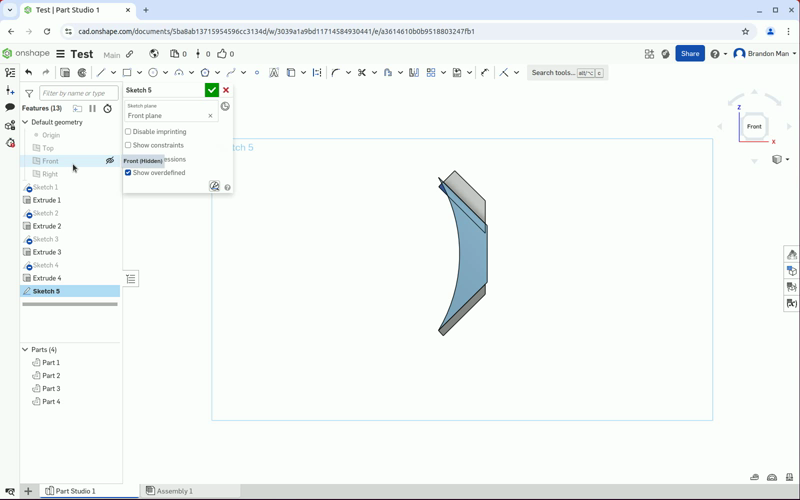
mouse_move(73, 352)
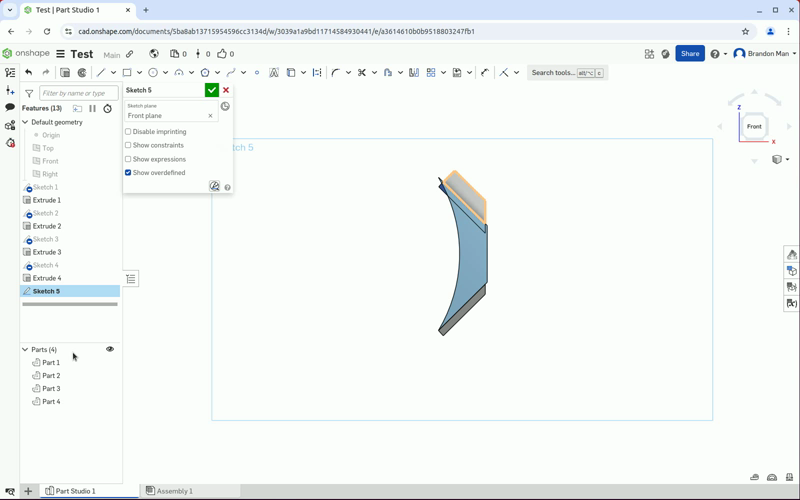
key(y)
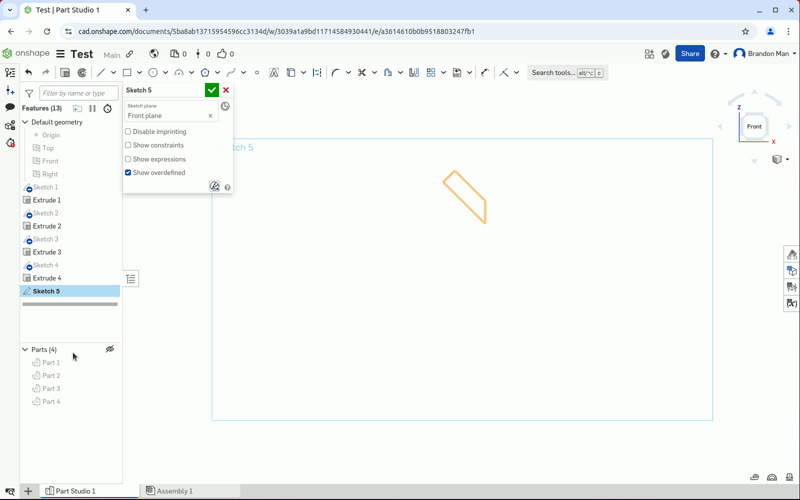
key(l)
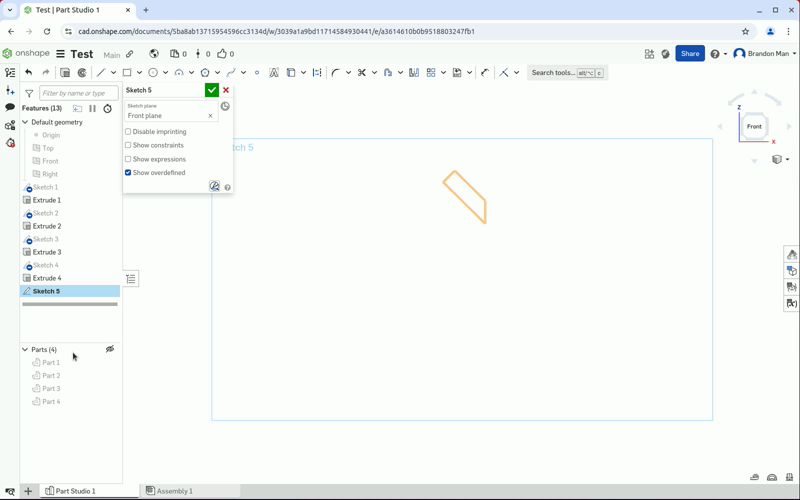
key_down(shift)
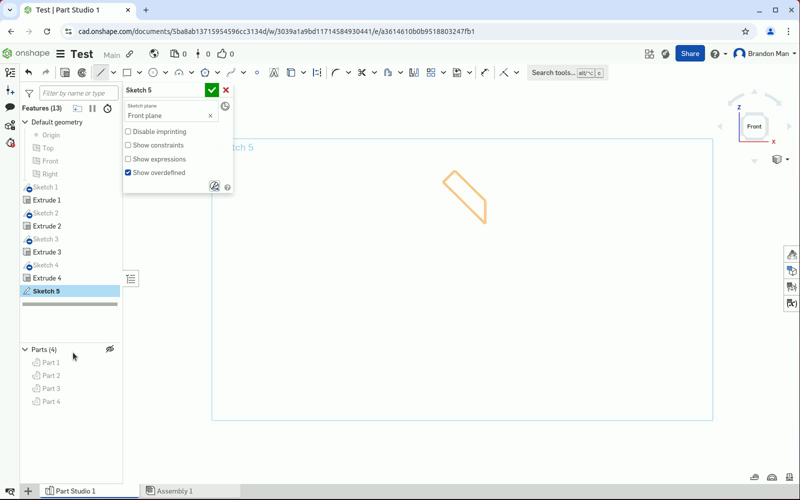
mouse_move(443, 335)
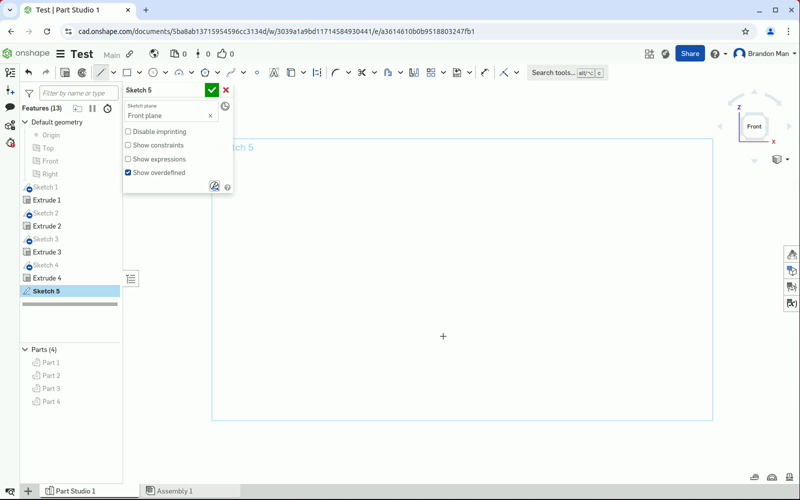
click(443, 335)
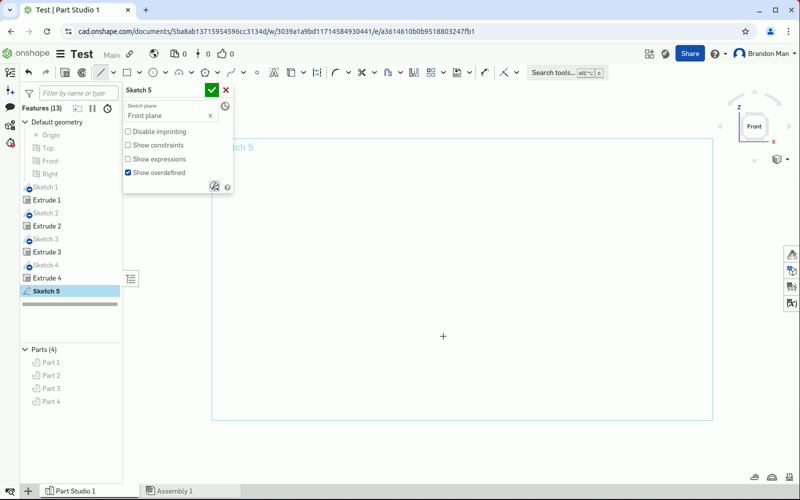
key_up(shift)
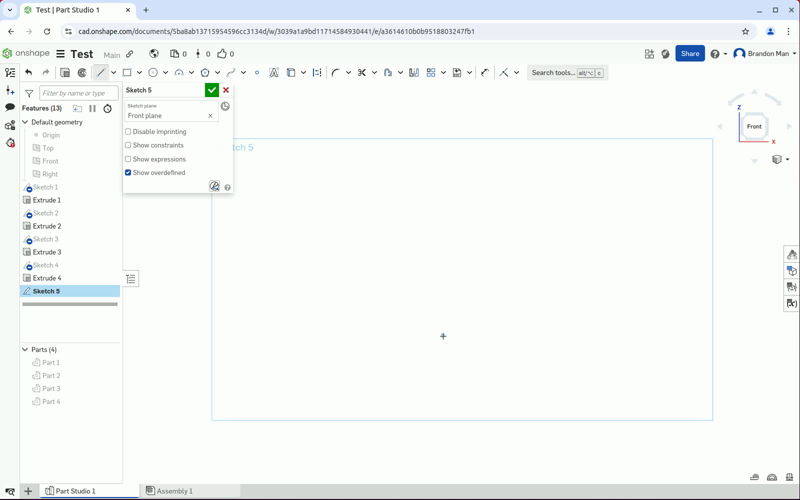
key_down(shift)
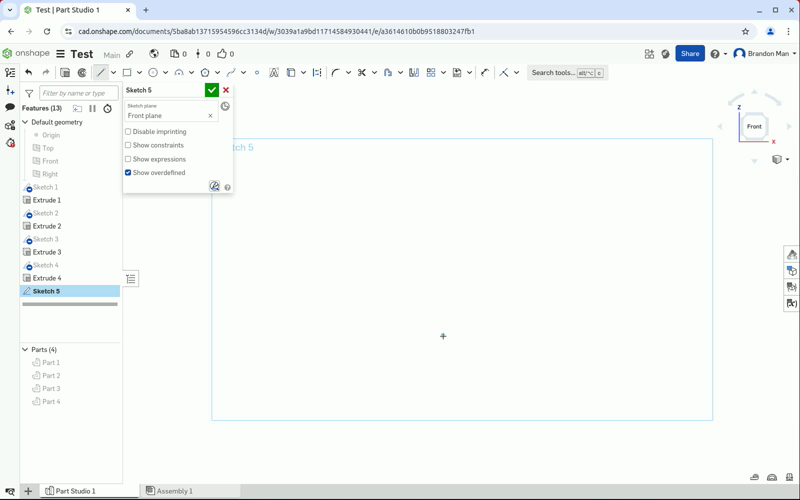
mouse_move(473, 335)
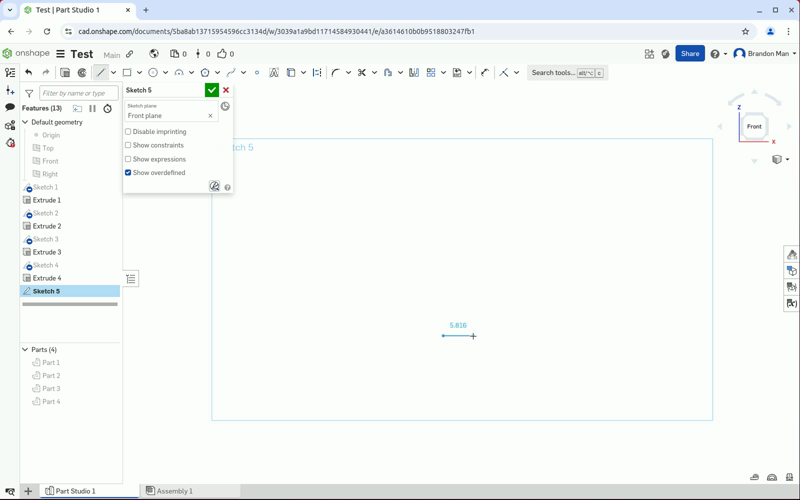
mouse_move(454, 347)
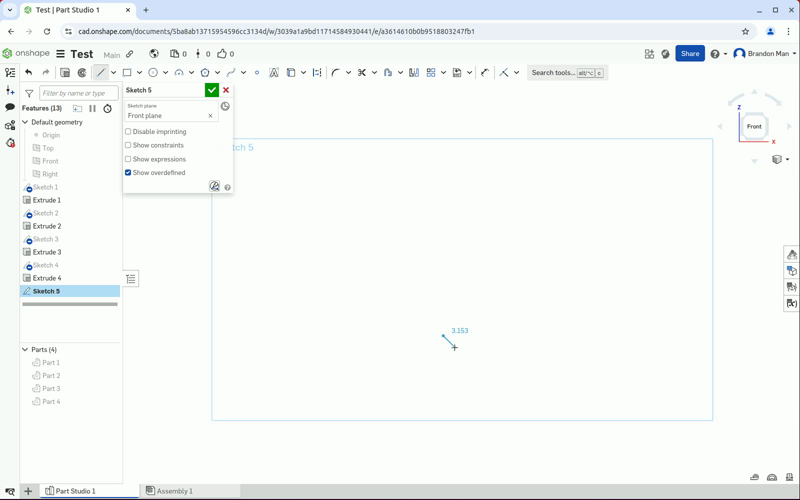
click(454, 347)
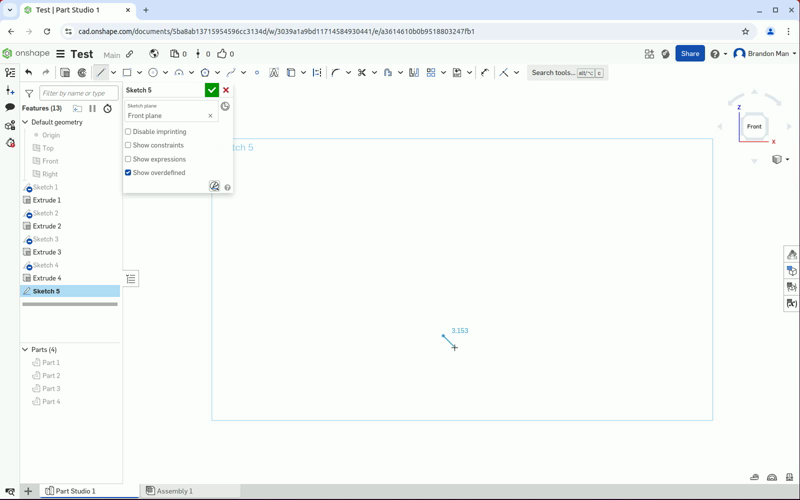
key_up(shift)
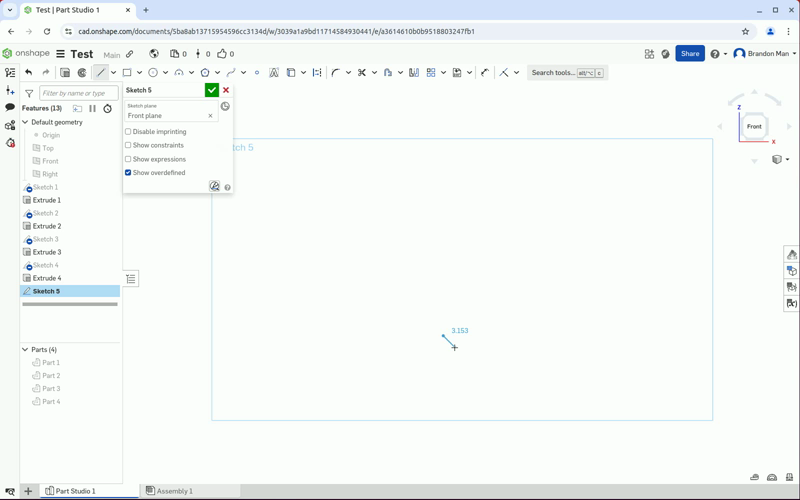
key_down(shift)
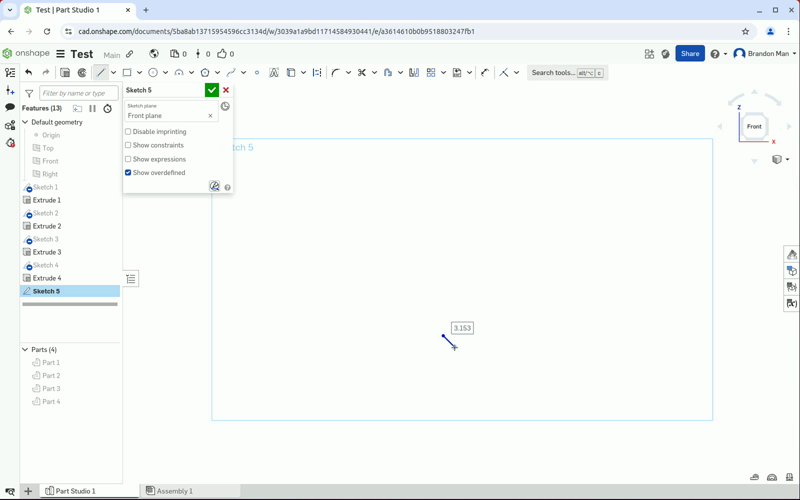
mouse_move(484, 347)
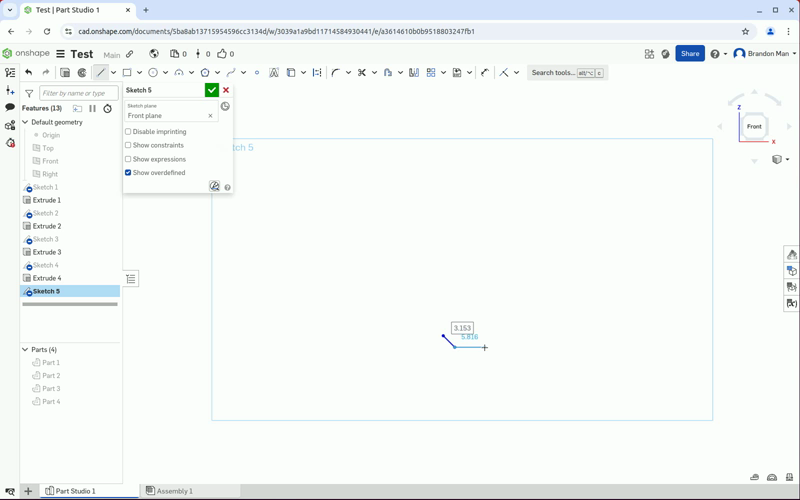
mouse_move(485, 317)
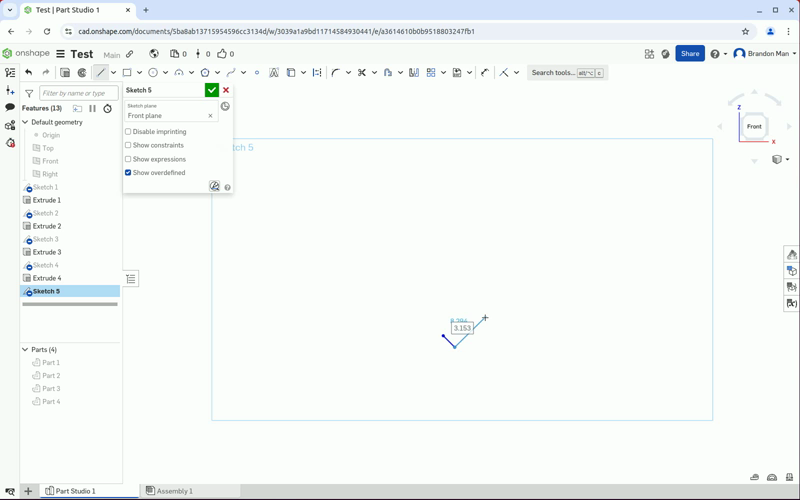
click(485, 317)
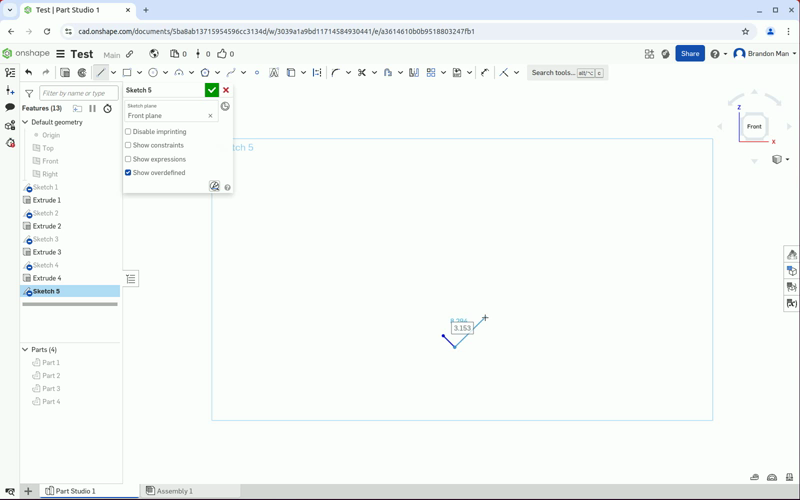
key_up(shift)
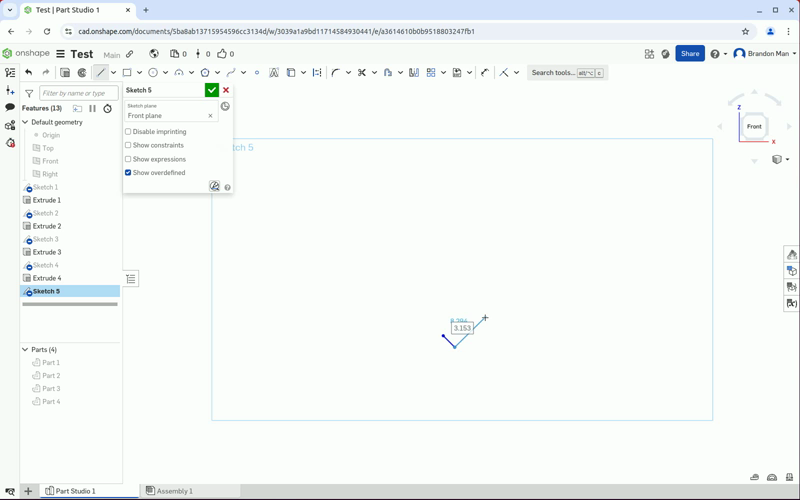
key_down(shift)
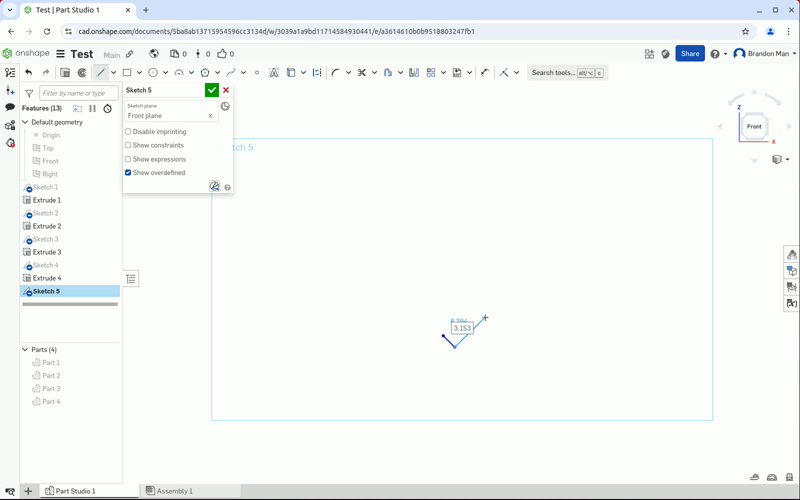
mouse_move(515, 317)
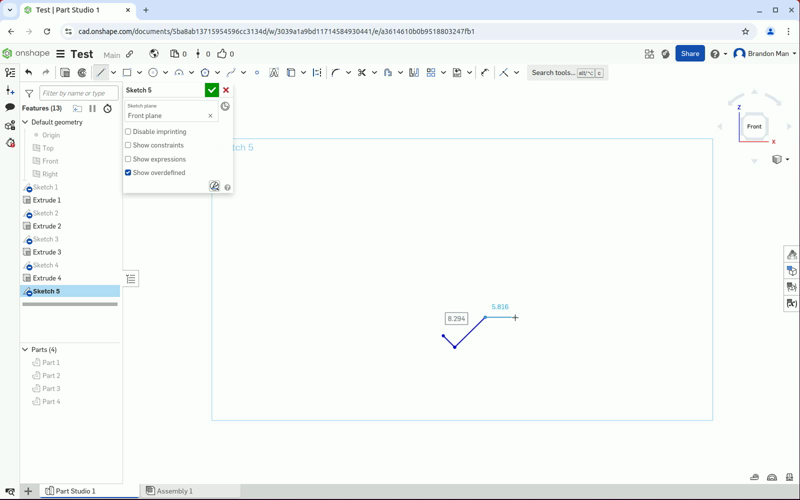
mouse_move(485, 294)
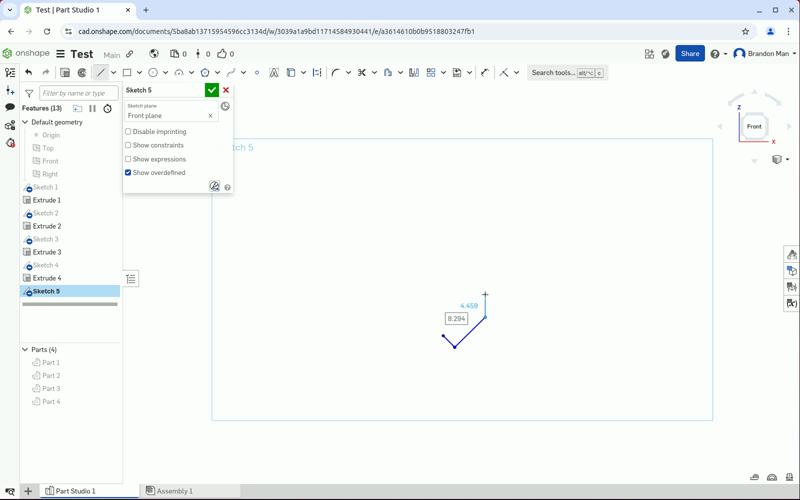
click(485, 294)
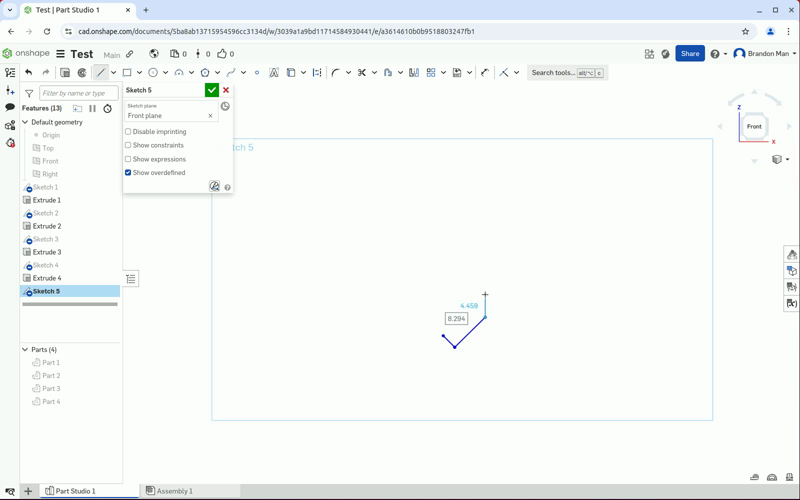
key_up(shift)
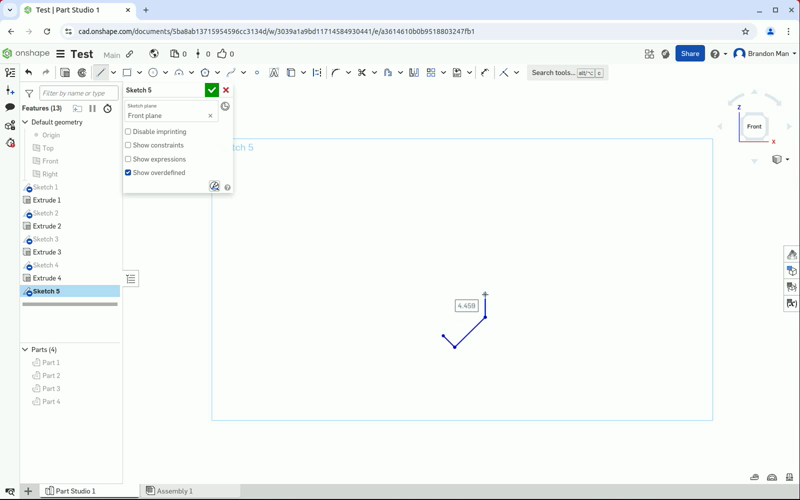
mouse_move(515, 294)
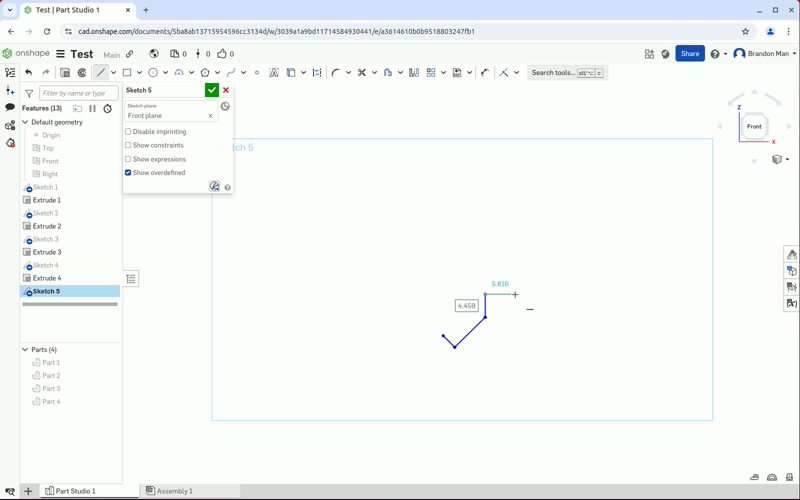
key_down(shift)
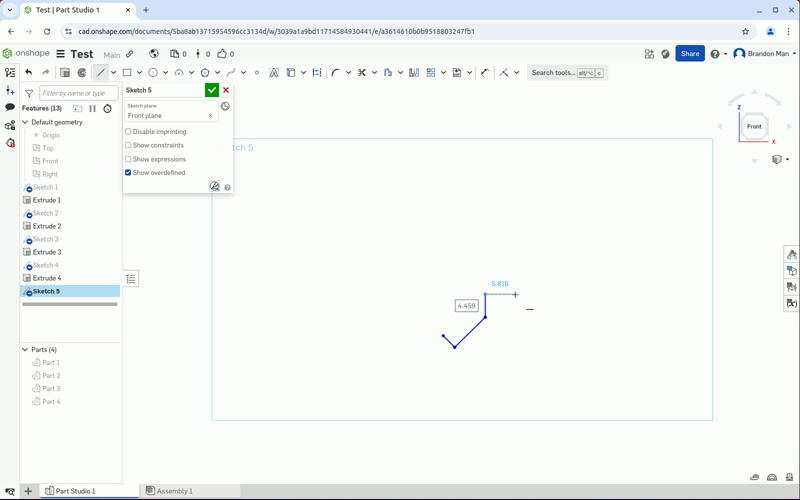
mouse_move(443, 335)
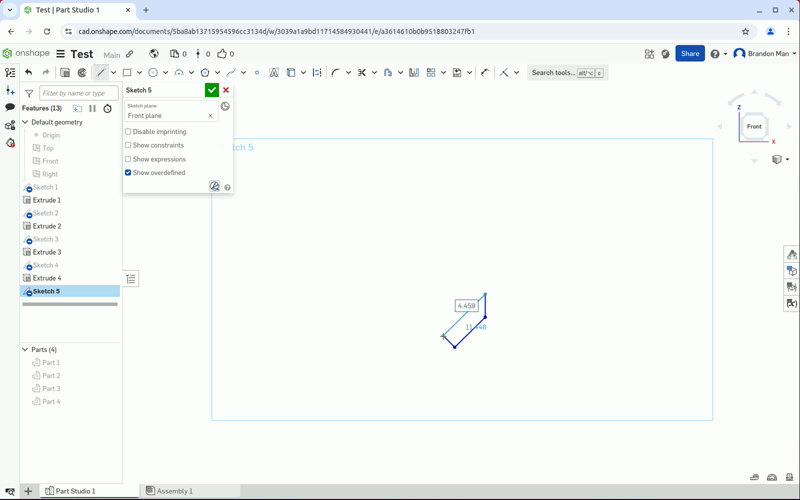
key_up(shift)
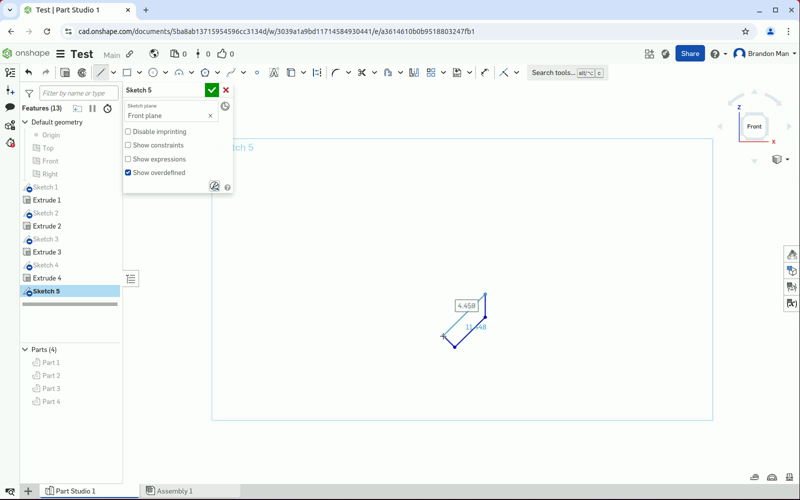
click(443, 335)
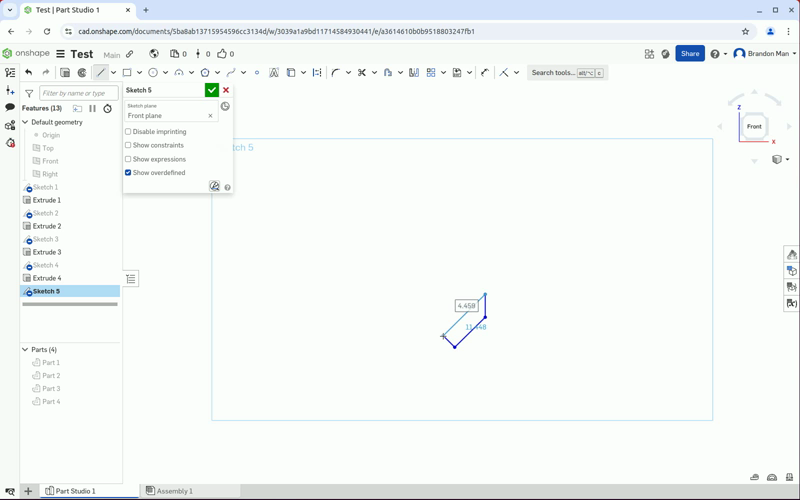
key(esc)
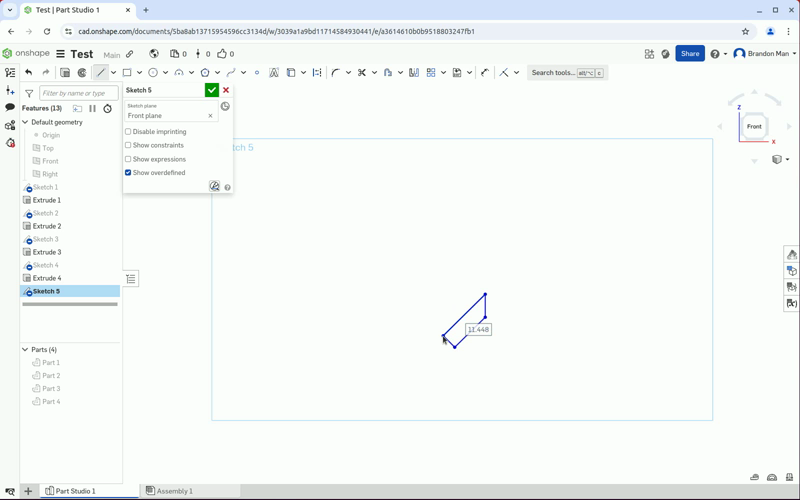
mouse_move(449, 335)
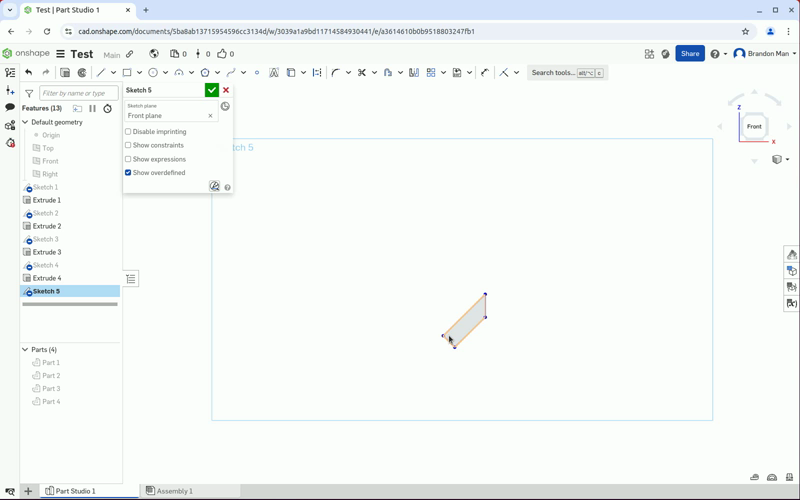
scroll(6)
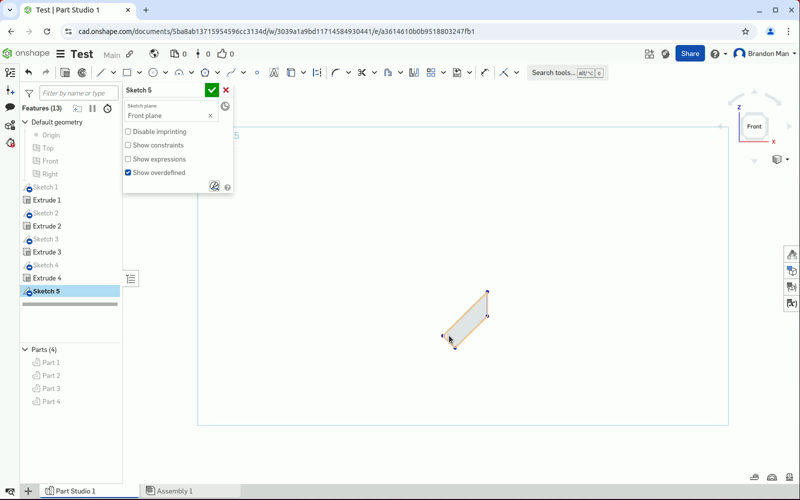
scroll(6)
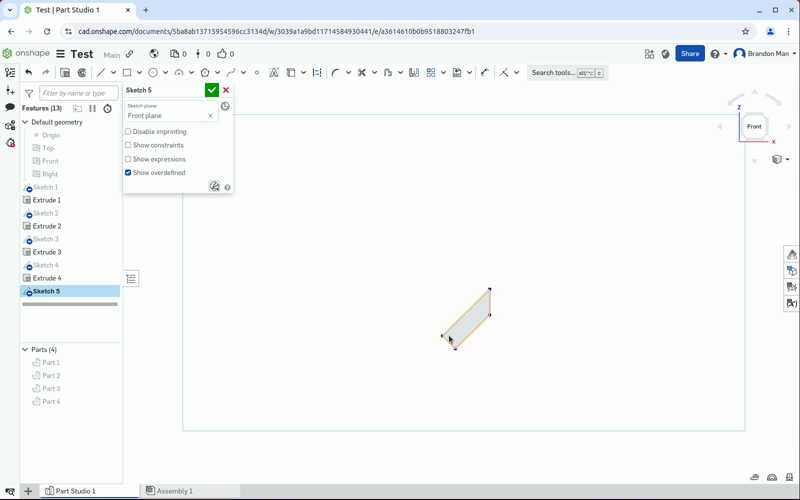
scroll(6)
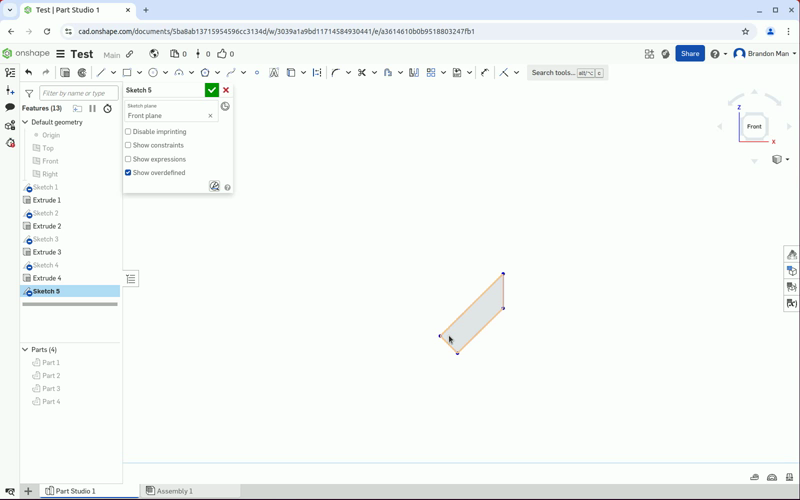
scroll(6)
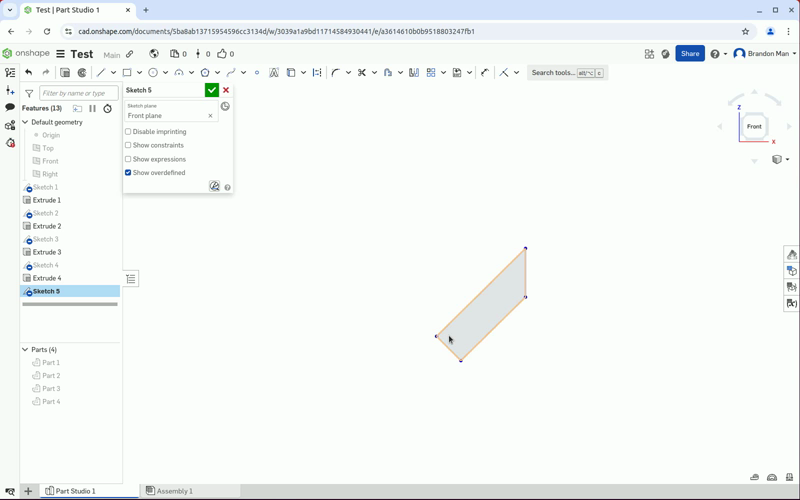
scroll(6)
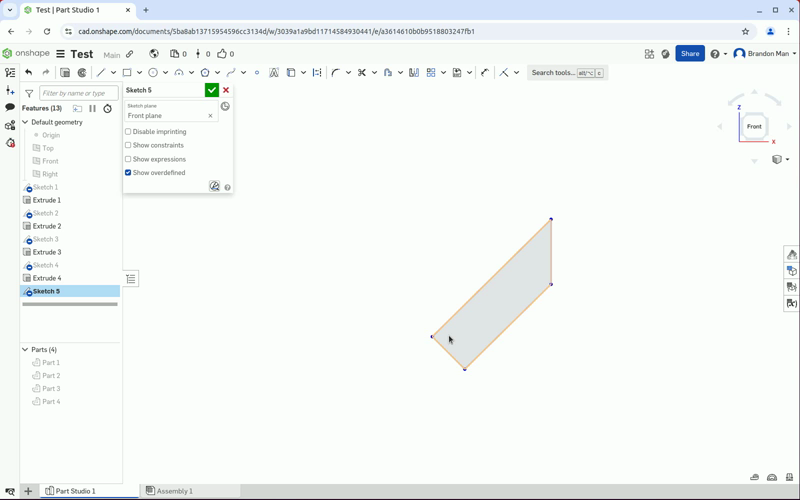
scroll(6)
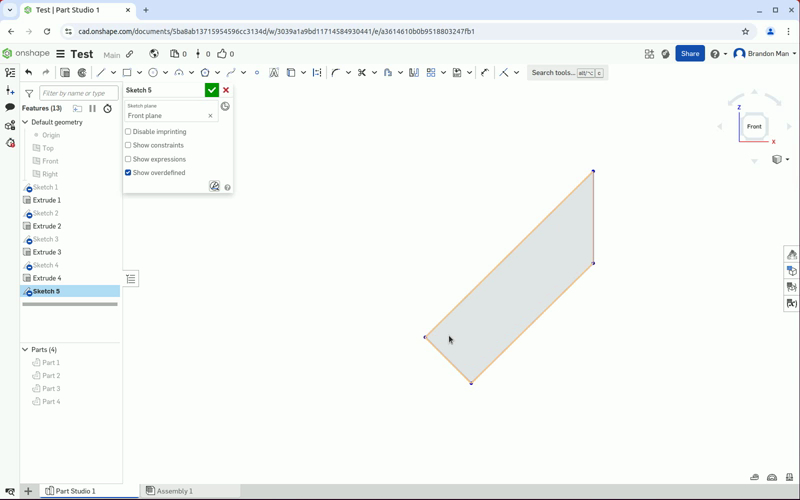
scroll(6)
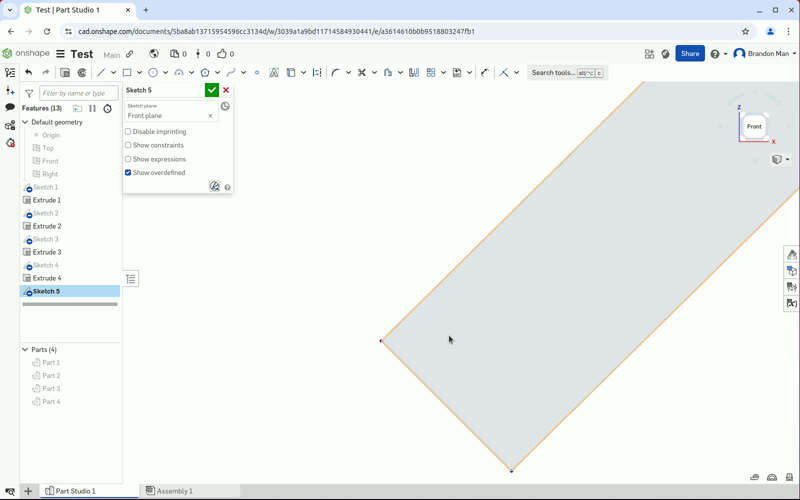
click(449, 335)
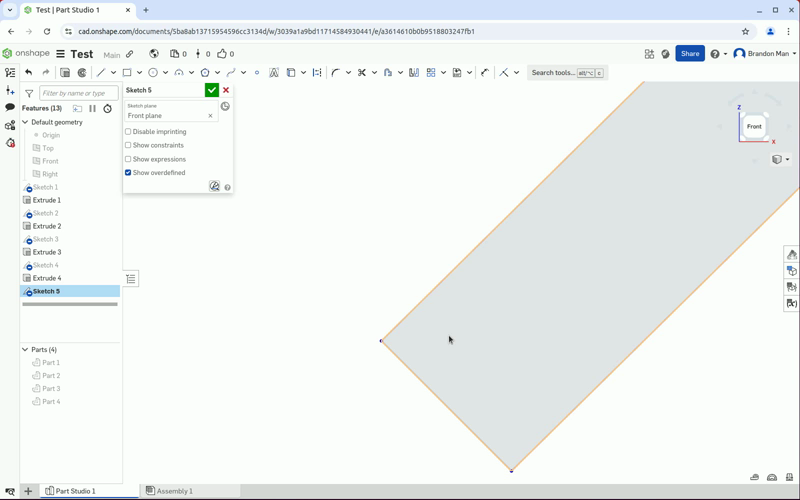
scroll(-6)
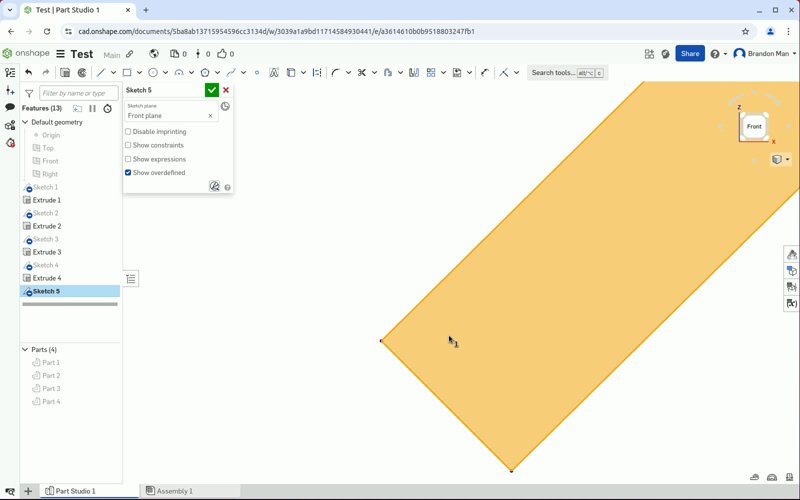
scroll(-6)
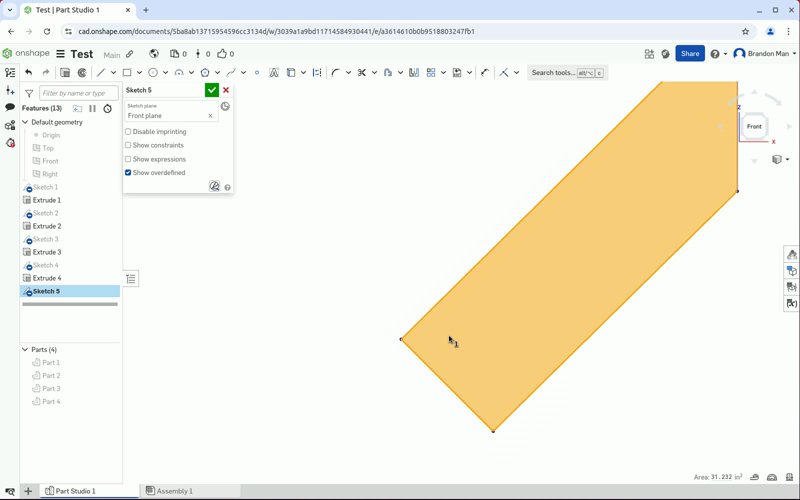
scroll(-6)
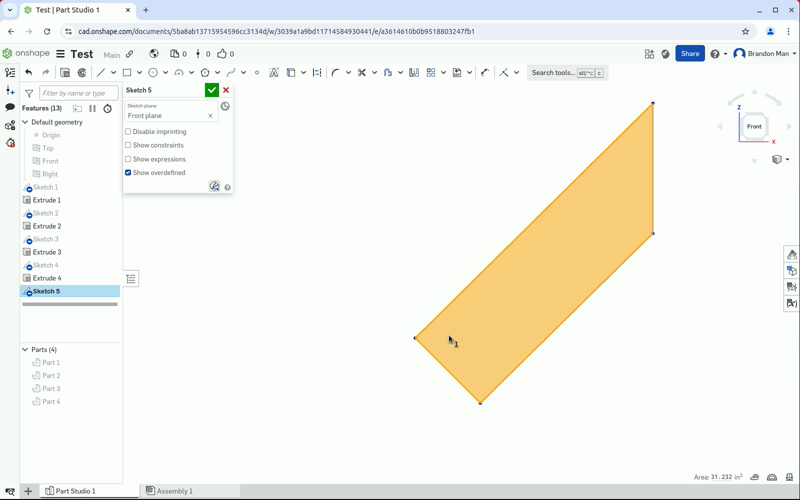
scroll(-6)
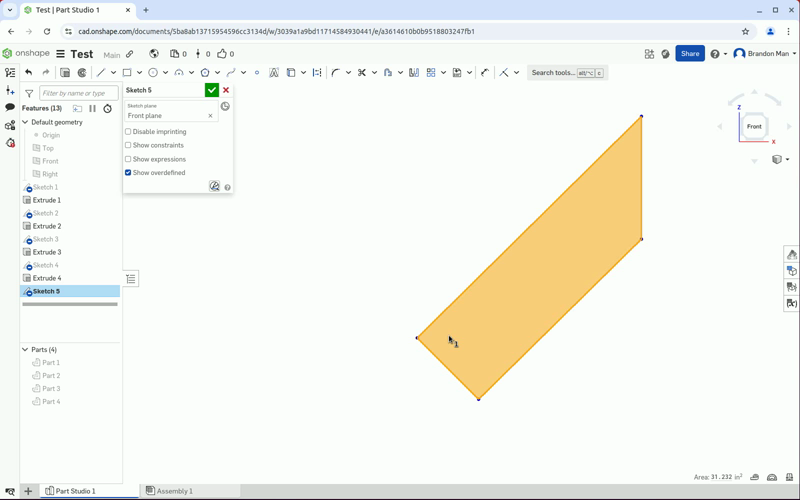
scroll(-6)
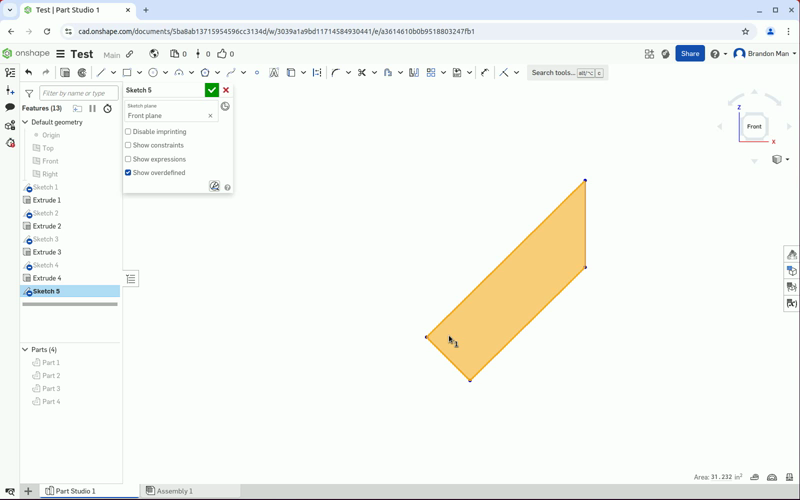
scroll(-6)
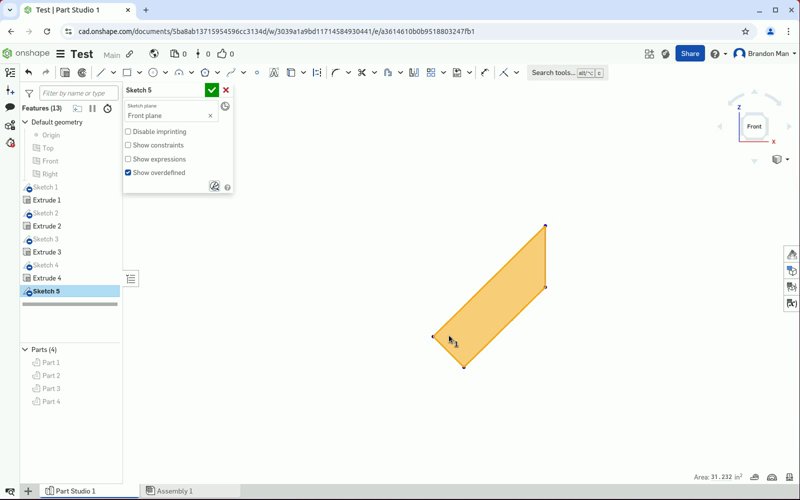
scroll(-6)
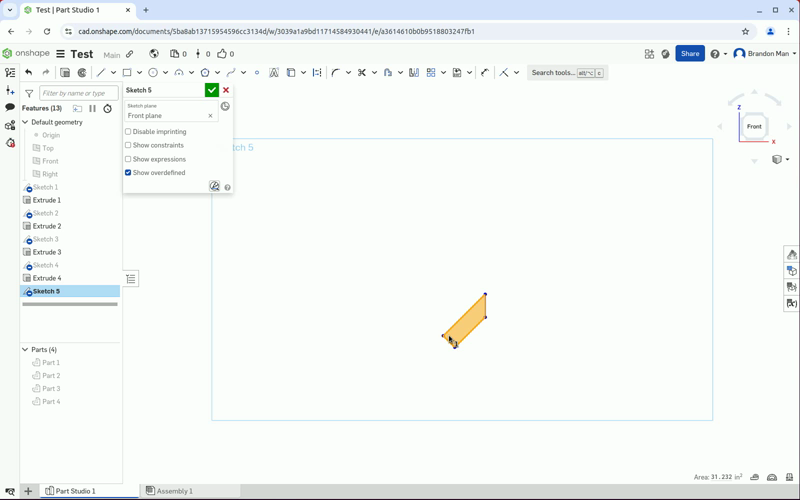
mouse_move(73, 352)
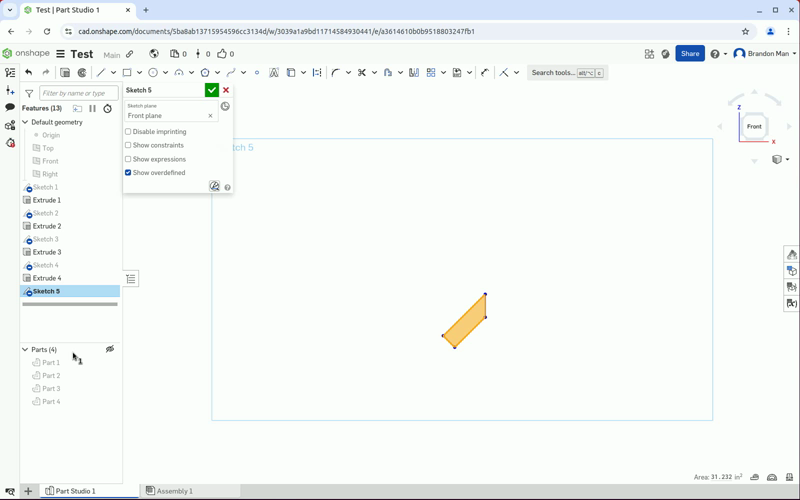
key(shift+y)
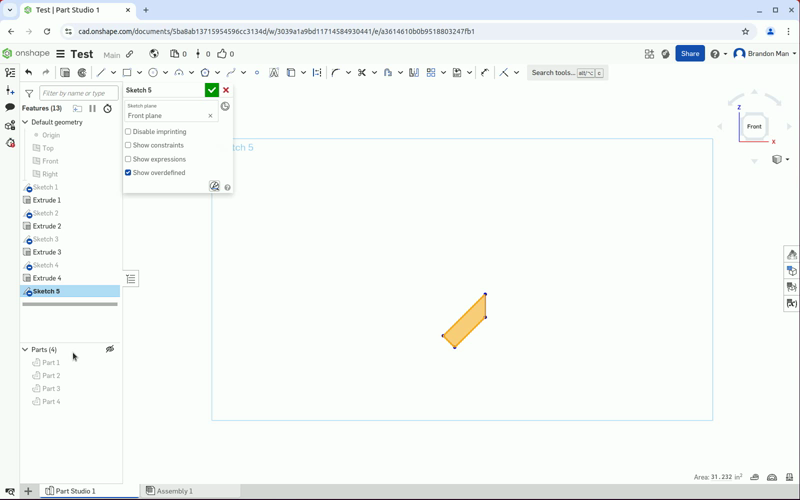
key(shift+e)
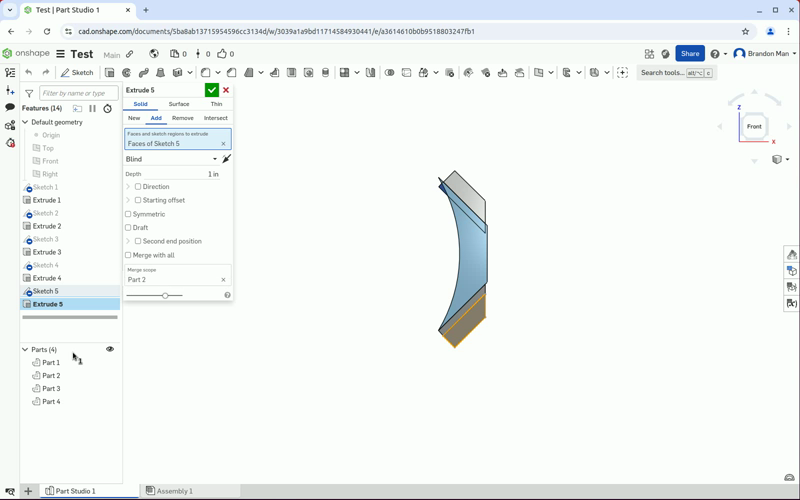
mouse_move(143, 106)
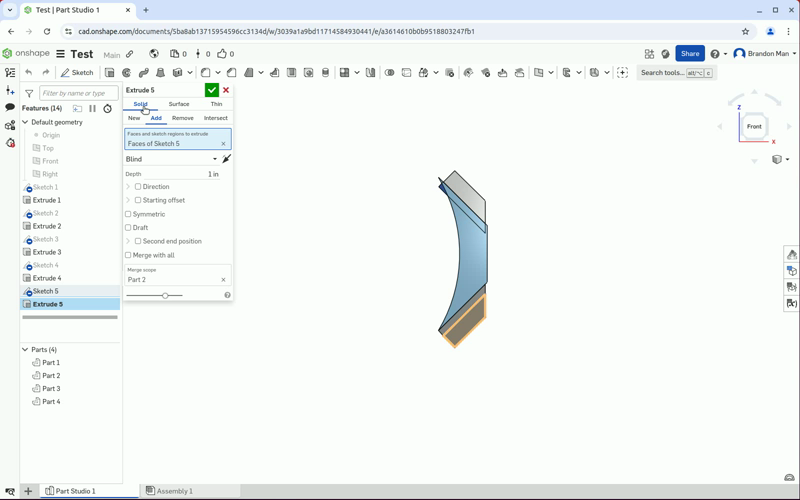
click(143, 106)
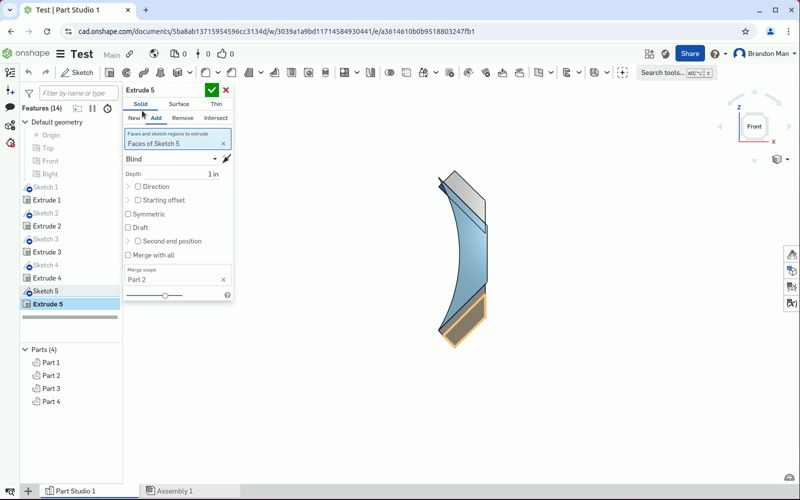
mouse_move(137, 120)
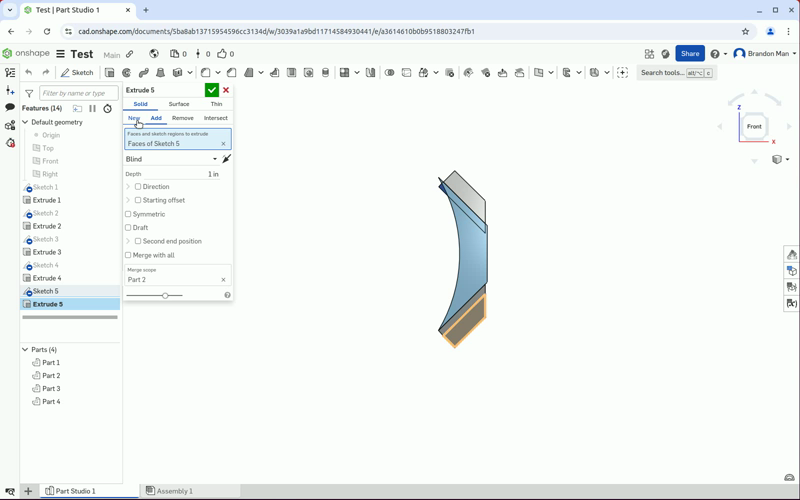
click(137, 120)
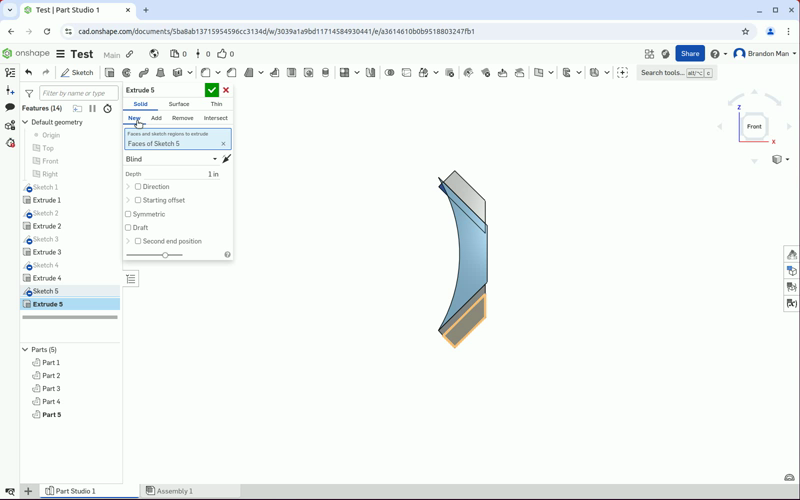
key(tab, 4)
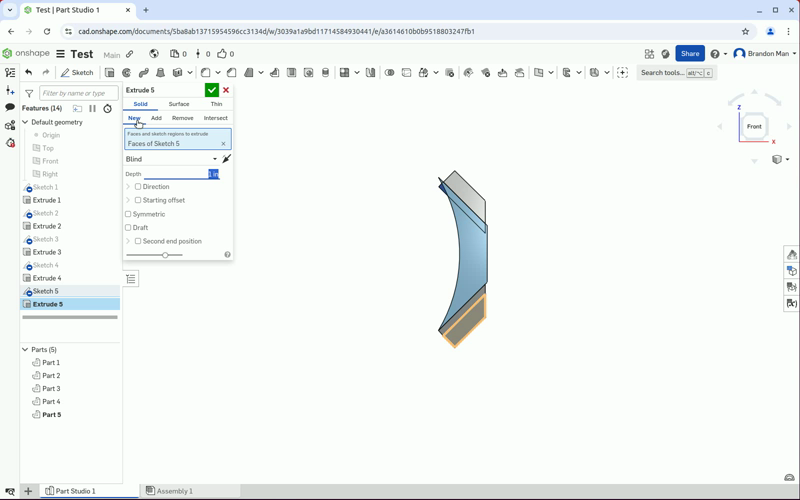
text(1.444)
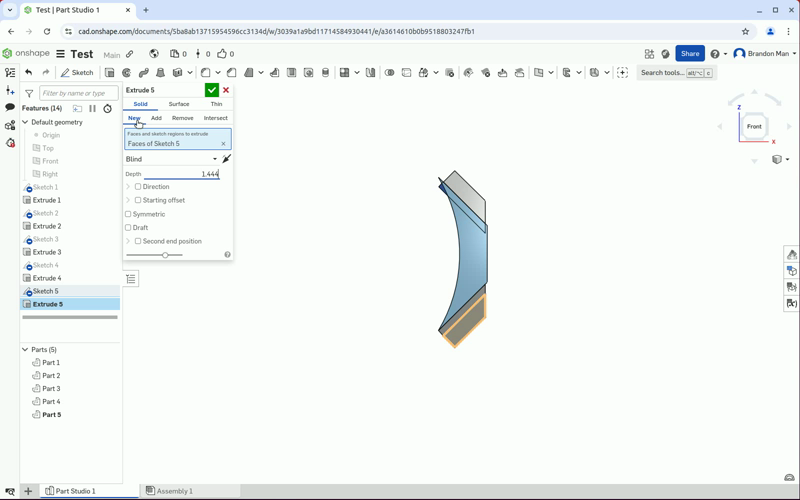
key(enter)
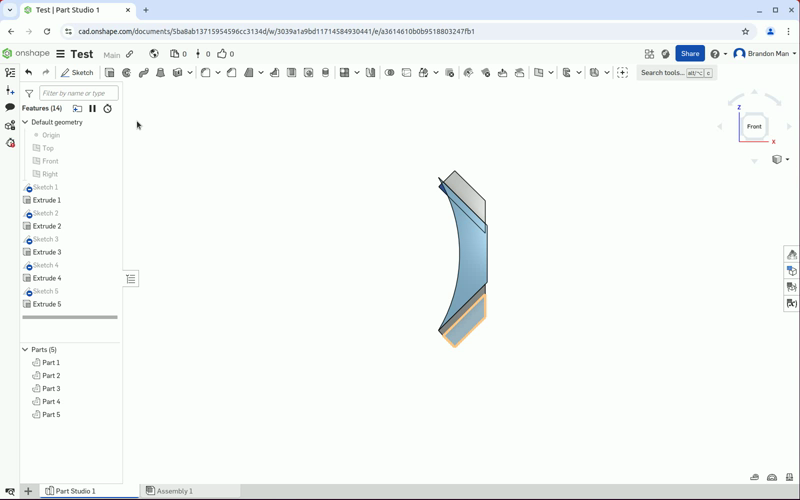
key(shift+h)
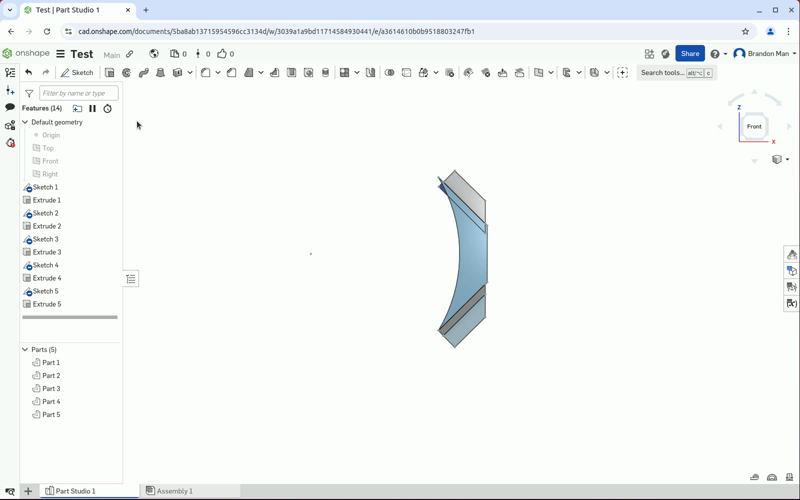
key(shift+h)
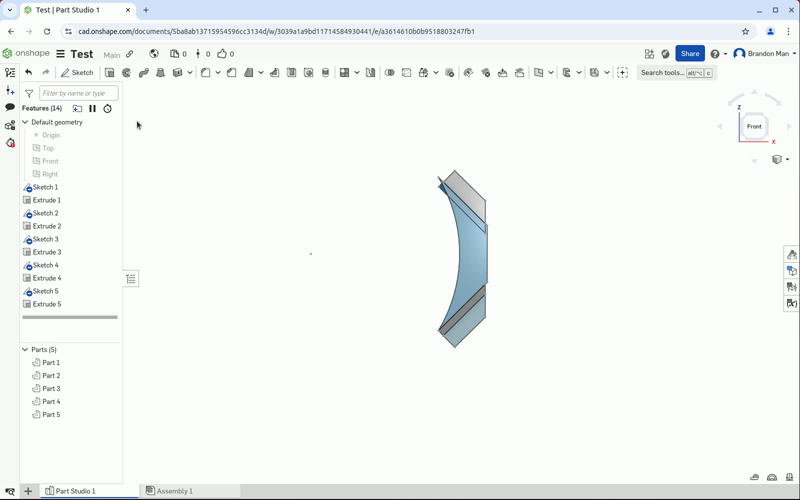
key(shift+7)
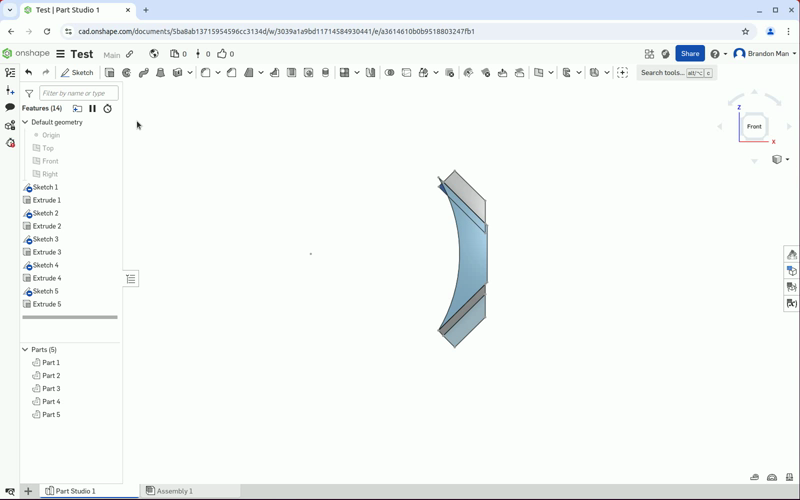
key(left, 2)
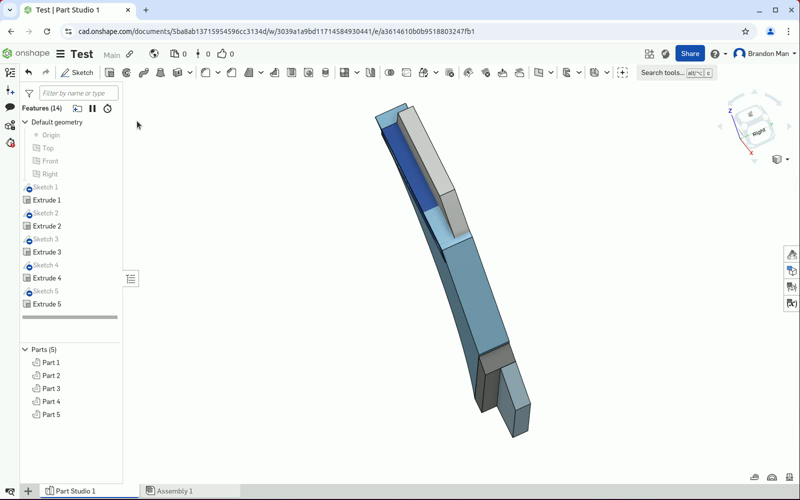
key(down, 2)
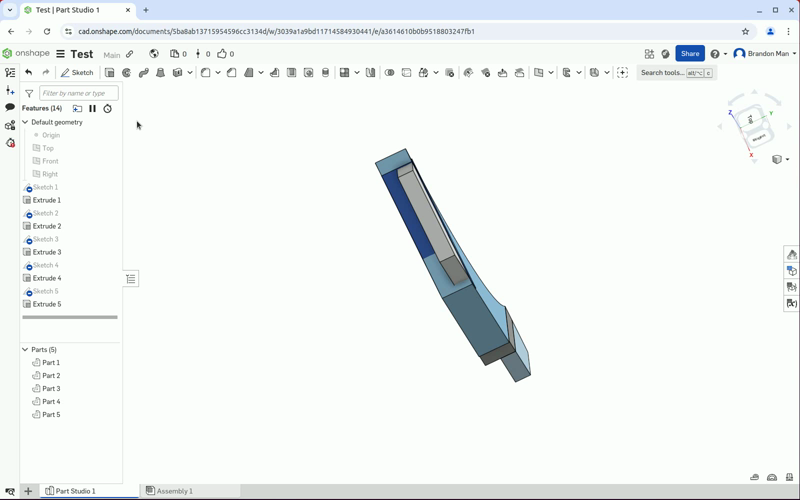
key(up, 2)
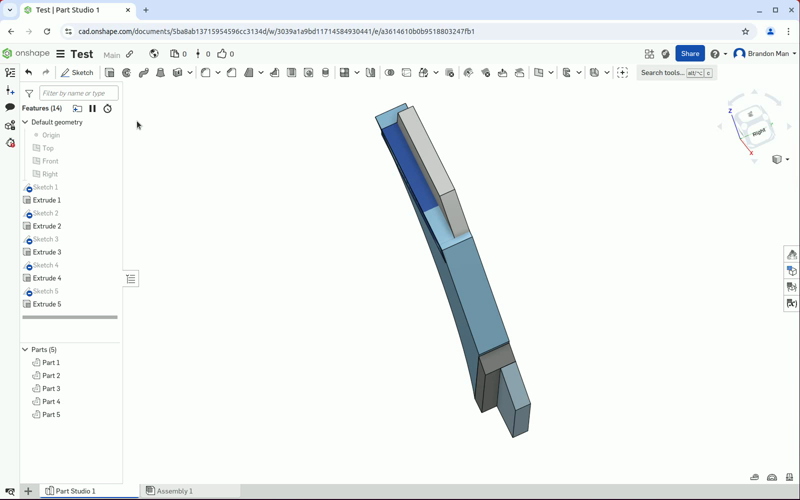
key(right, 2)
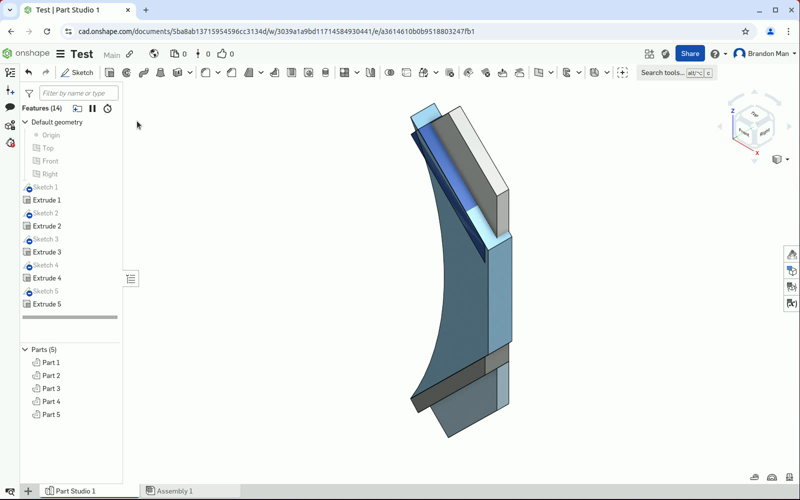
mouse_move(73, 189)
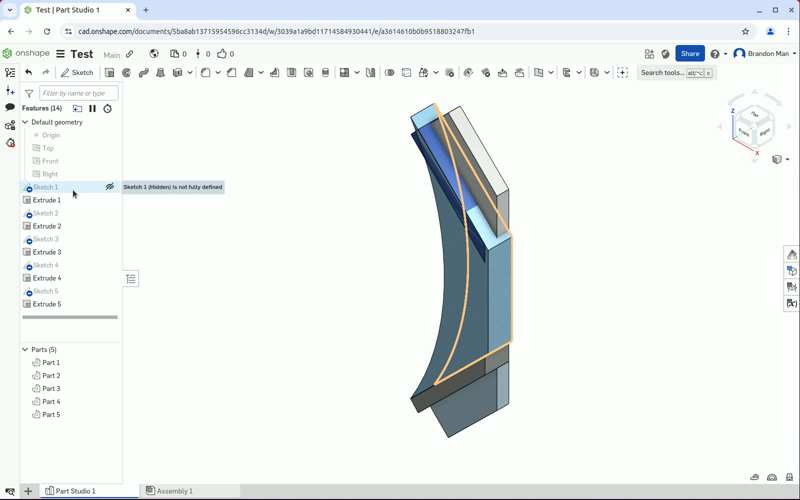
click(73, 189)